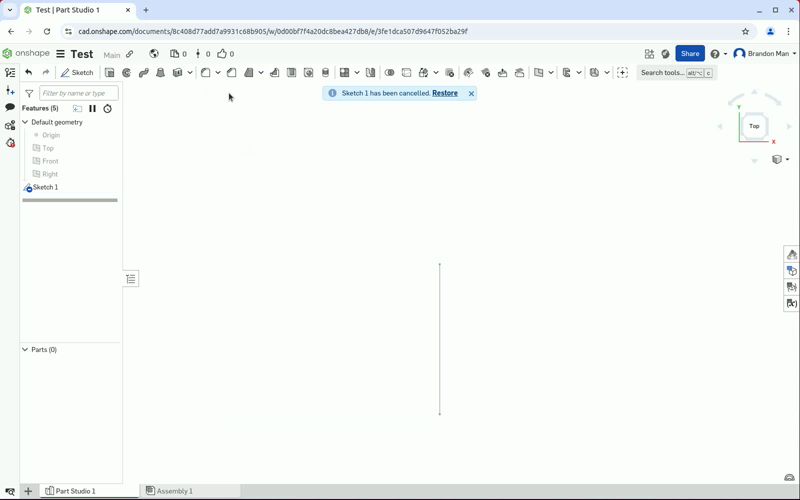
key(shift+h)
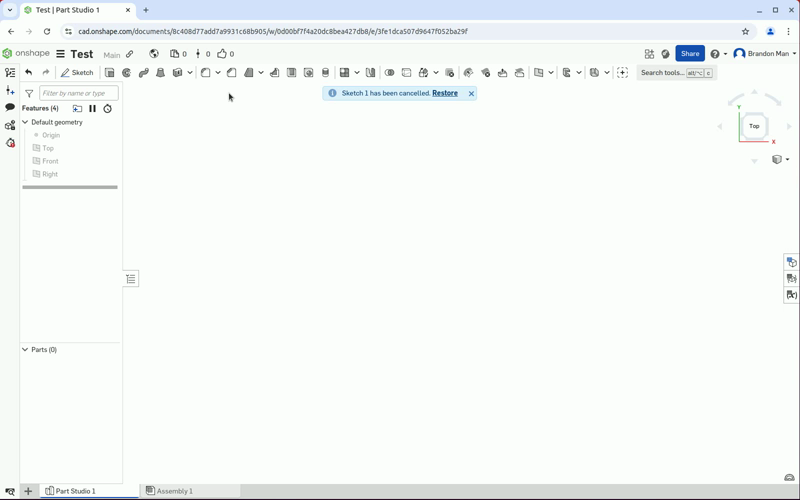
mouse_move(73, 352)
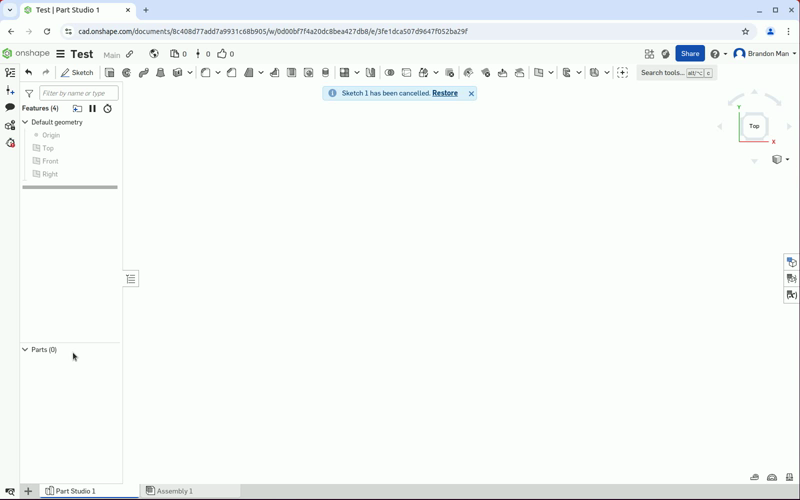
key(y)
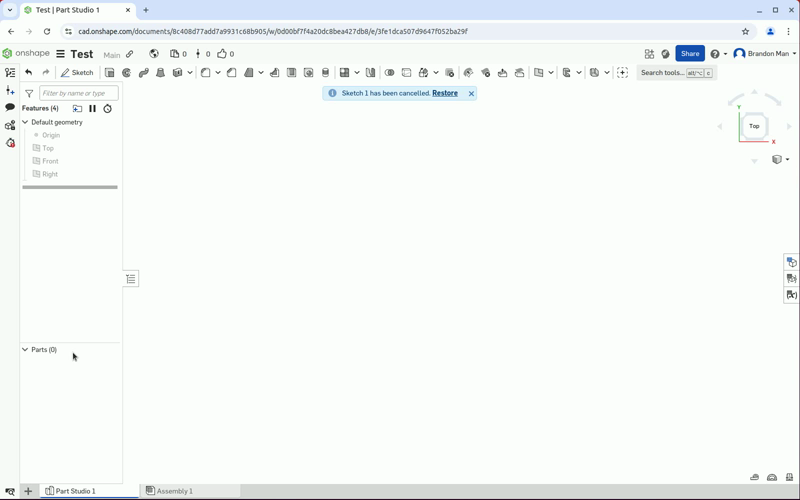
key(shift+p)
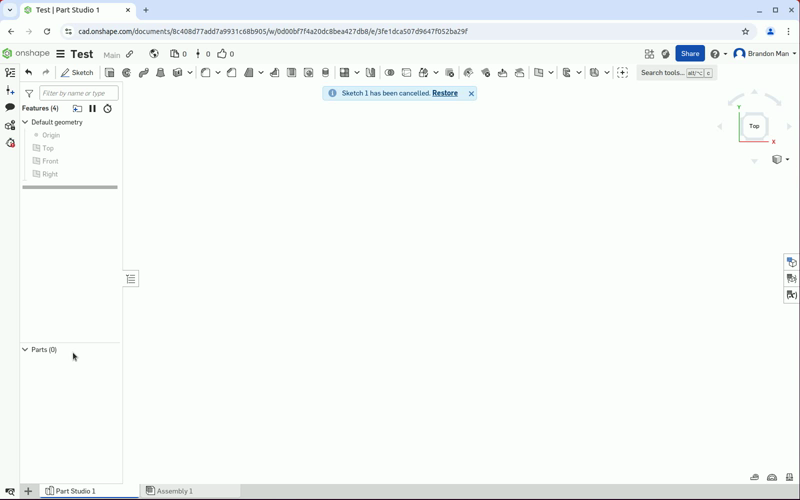
key(space)
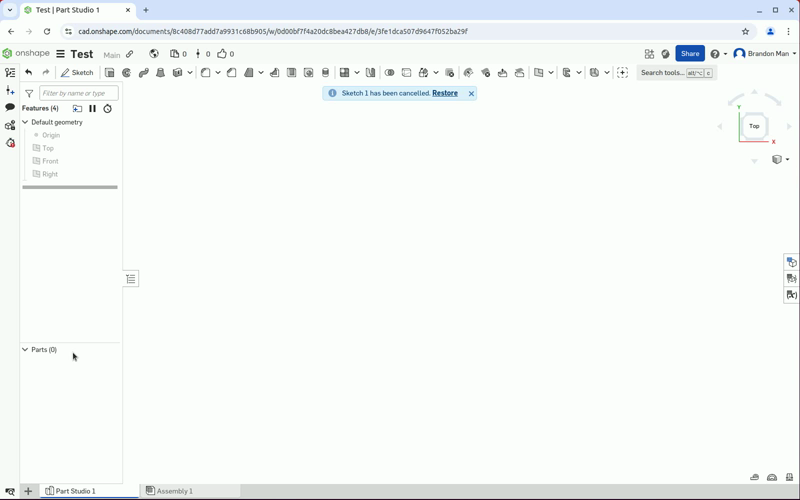
key_down(shift)
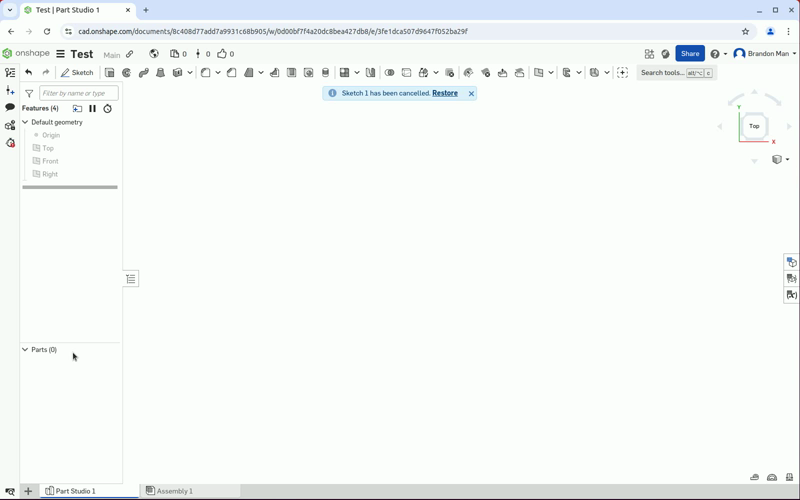
key(up)
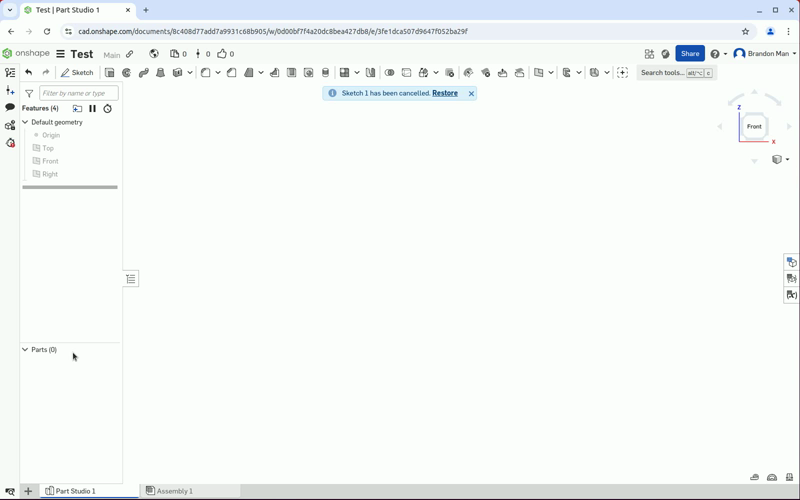
key_up(shift)
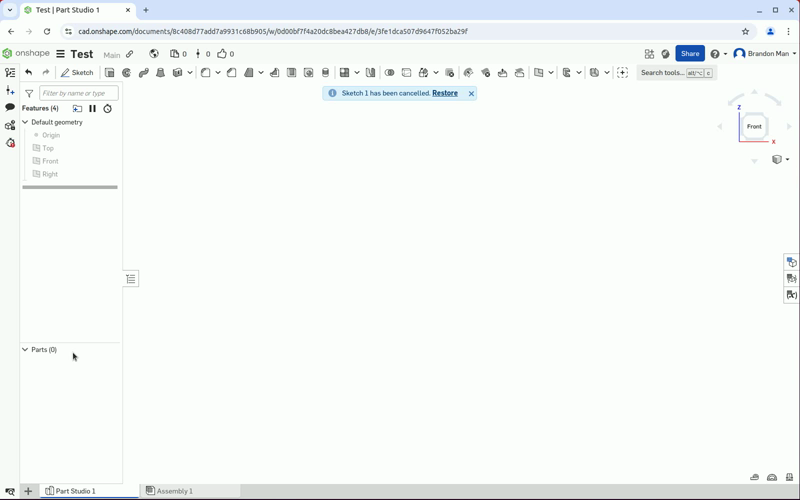
mouse_move(73, 352)
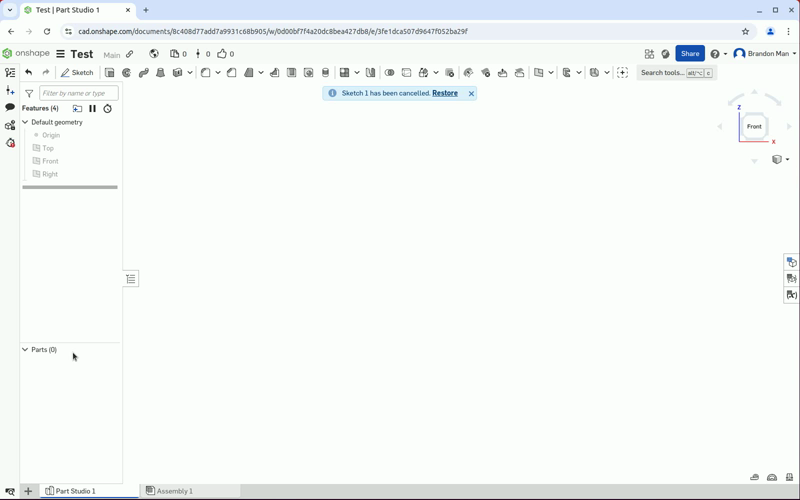
key(shift+y)
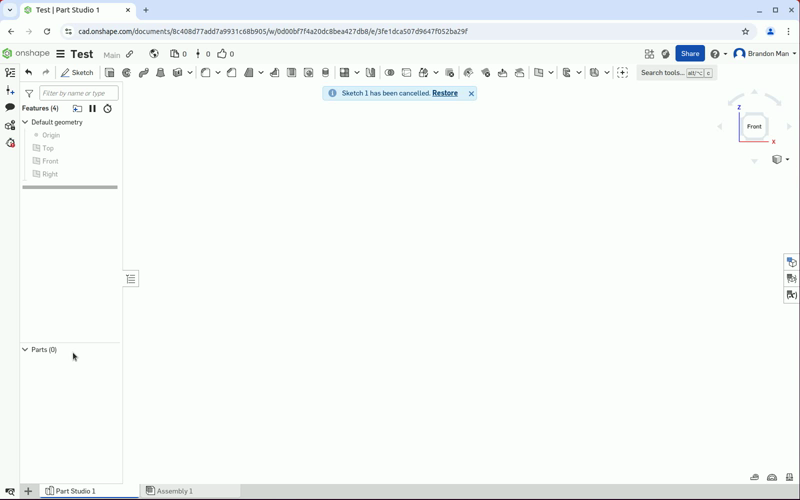
key(shift+s)
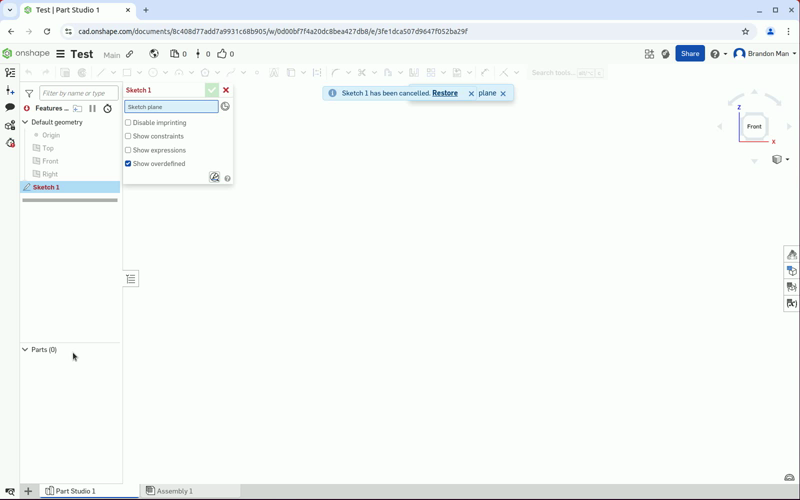
mouse_move(73, 163)
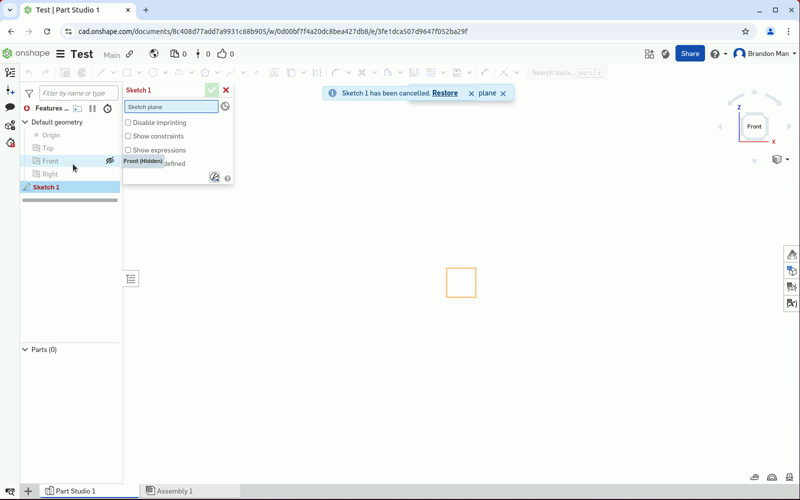
click(73, 163)
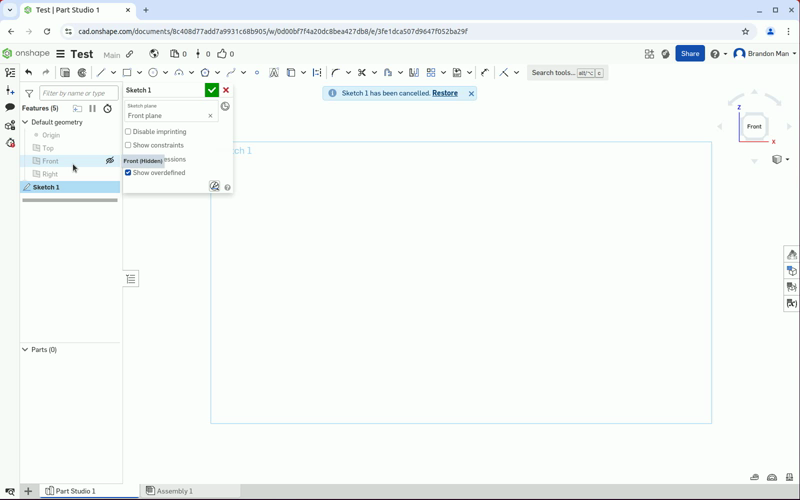
mouse_move(73, 352)
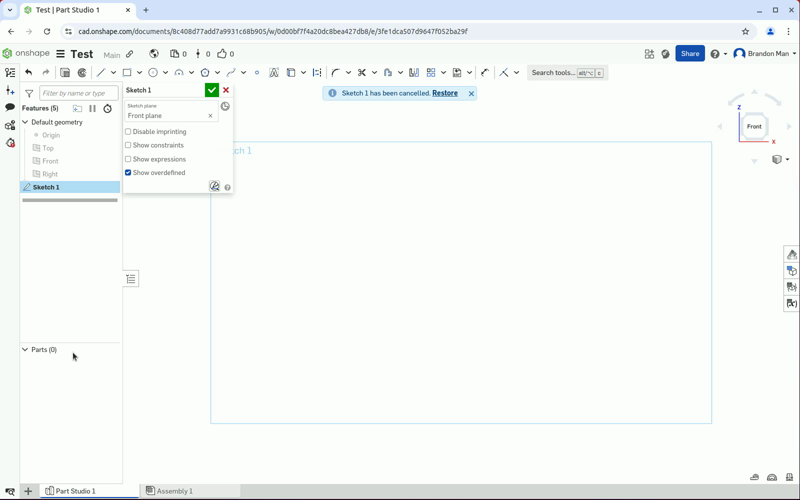
key(y)
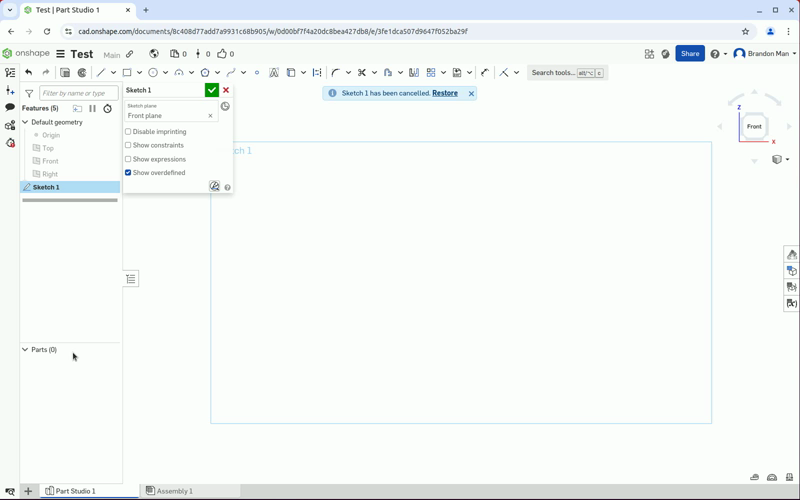
key(l)
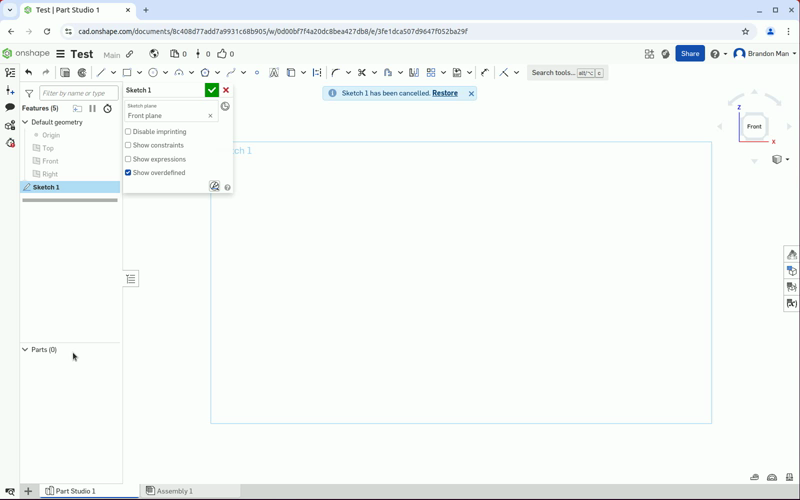
key_down(shift)
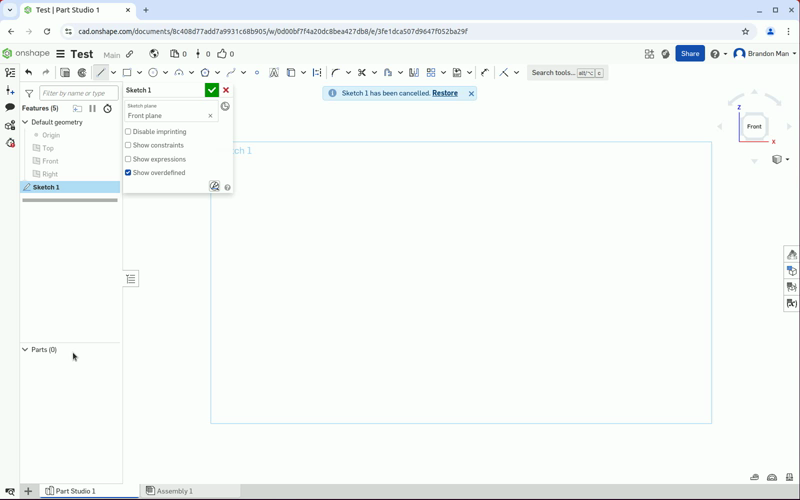
mouse_move(385, 320)
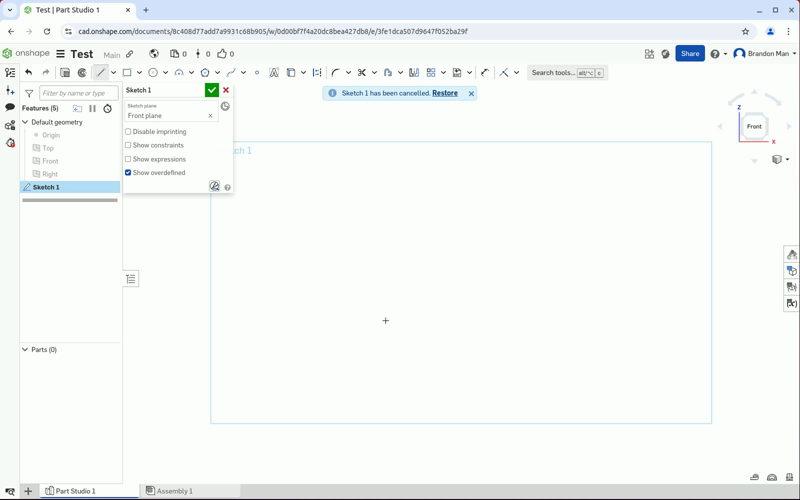
click(385, 320)
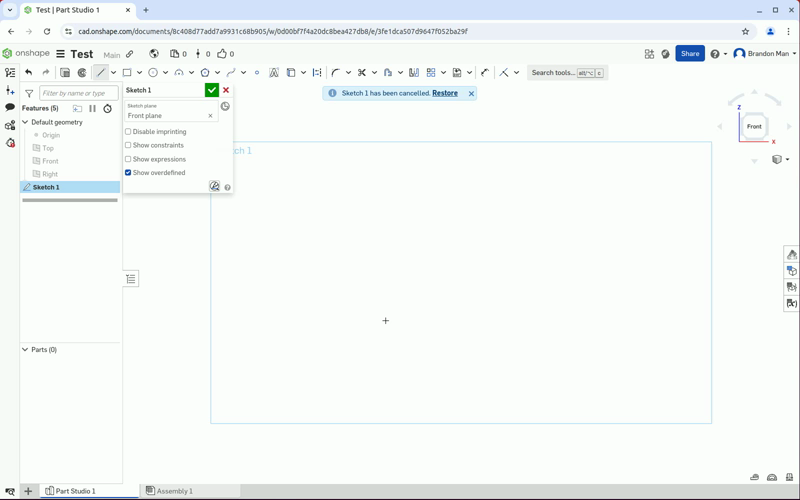
key_up(shift)
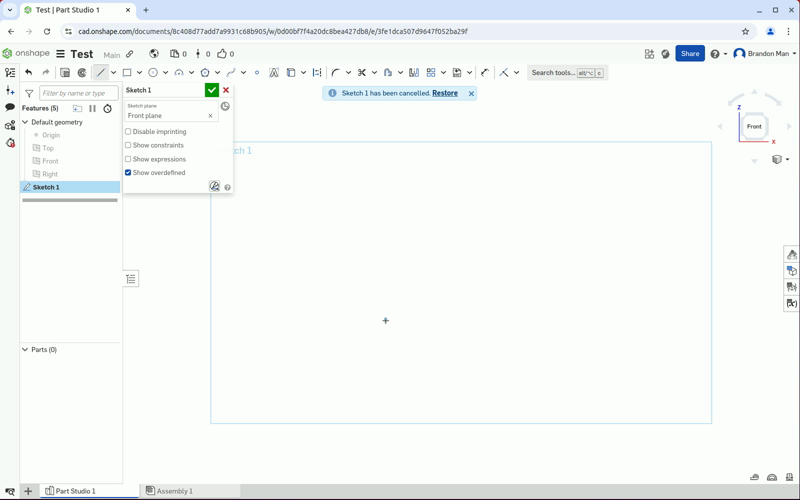
key_down(shift)
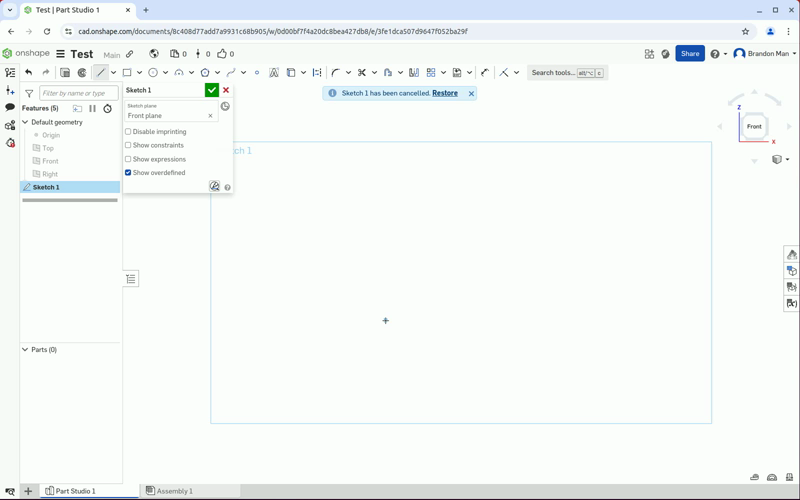
mouse_move(535, 320)
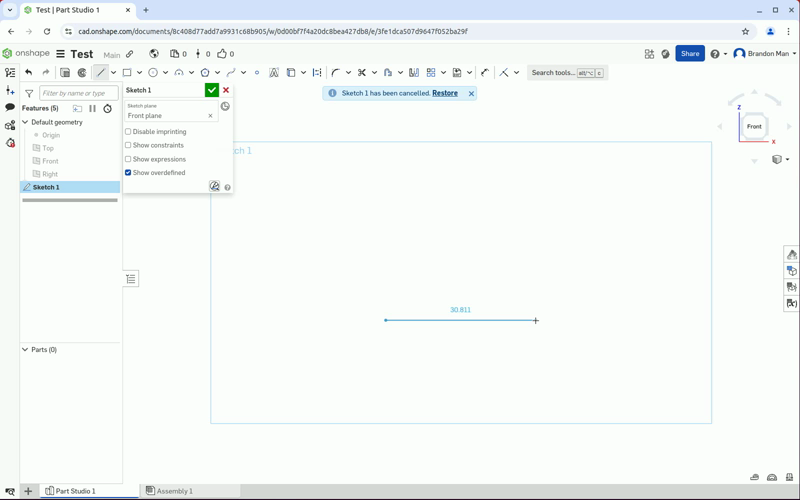
click(535, 320)
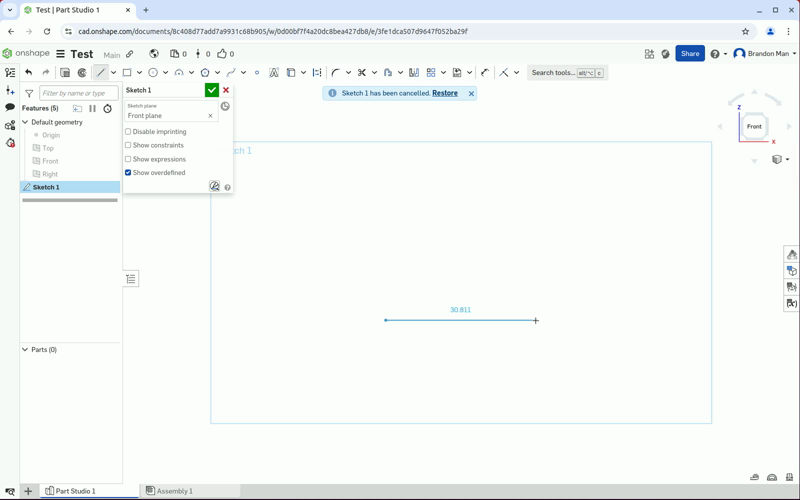
key_up(shift)
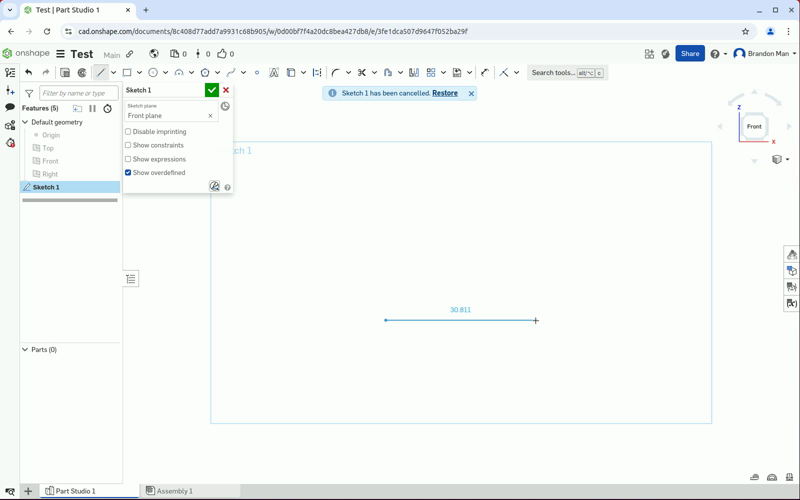
key_down(shift)
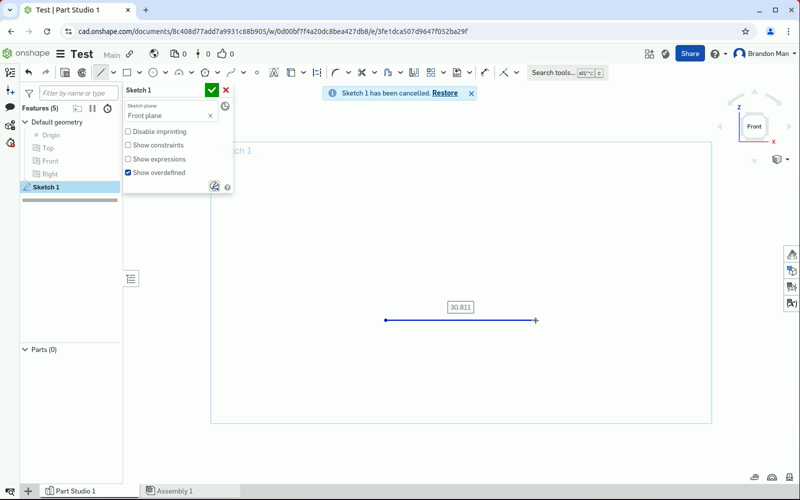
mouse_move(535, 244)
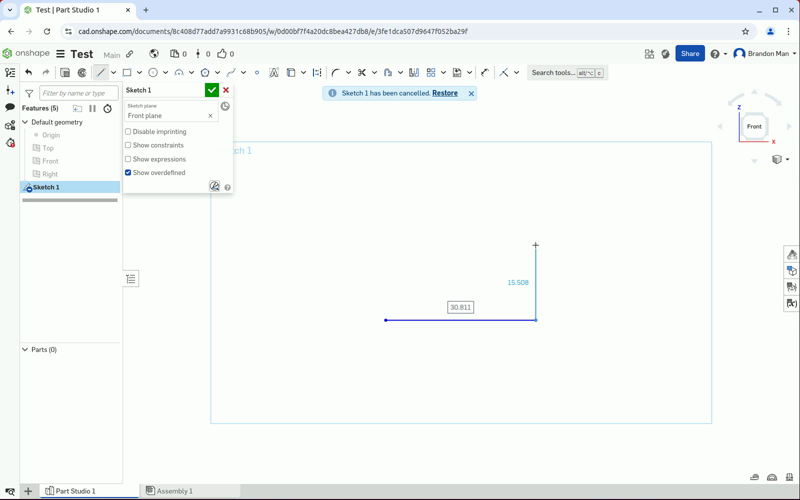
click(535, 244)
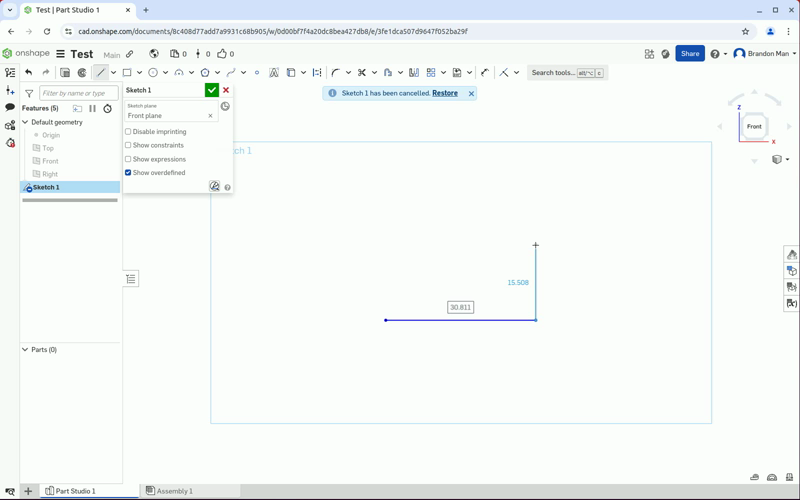
key_up(shift)
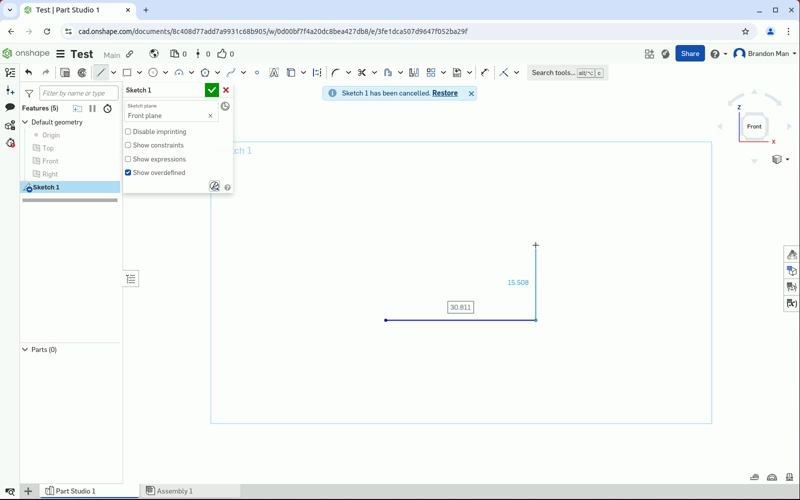
key_down(shift)
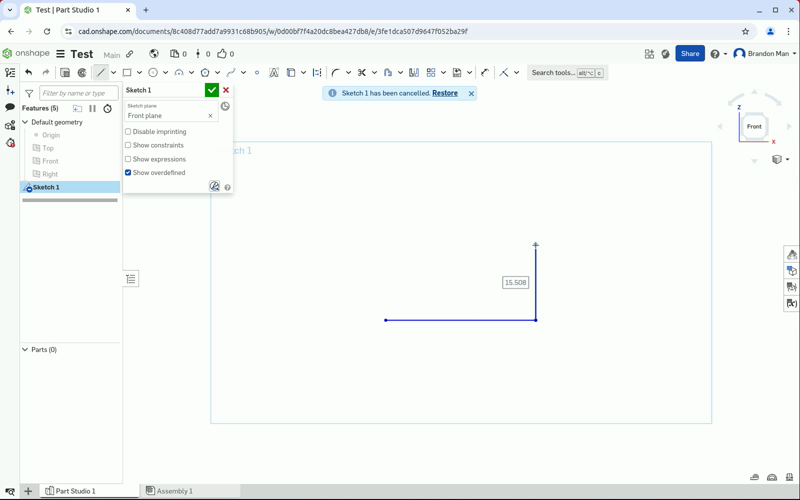
mouse_move(565, 244)
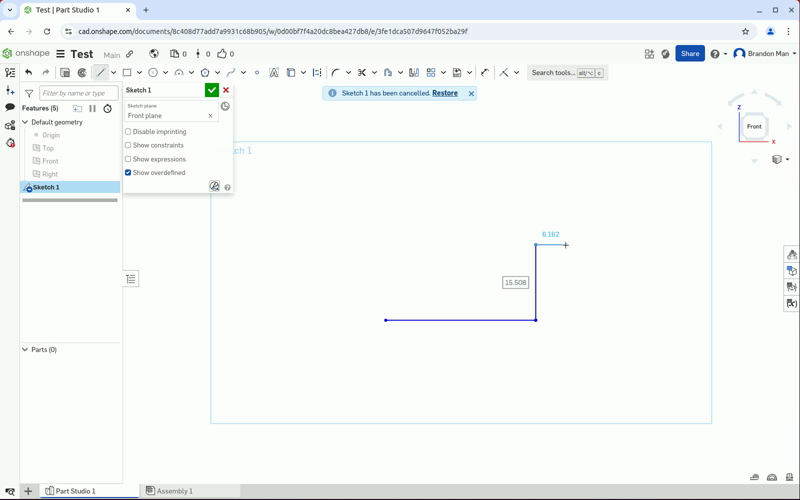
mouse_move(483, 244)
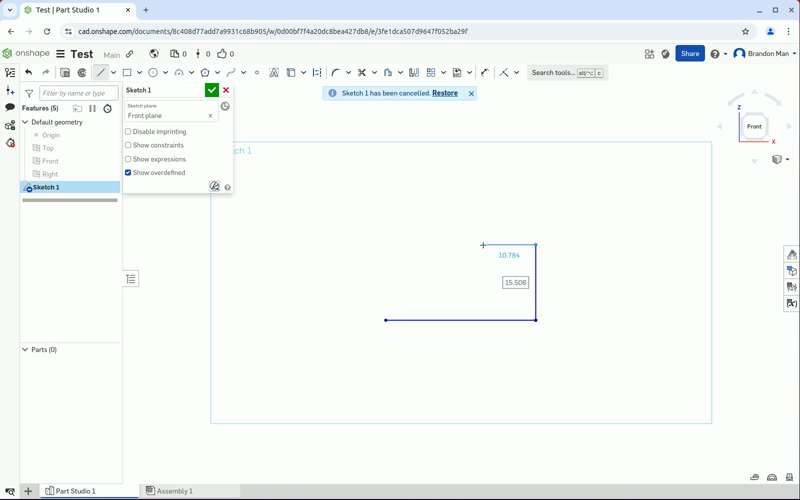
click(483, 244)
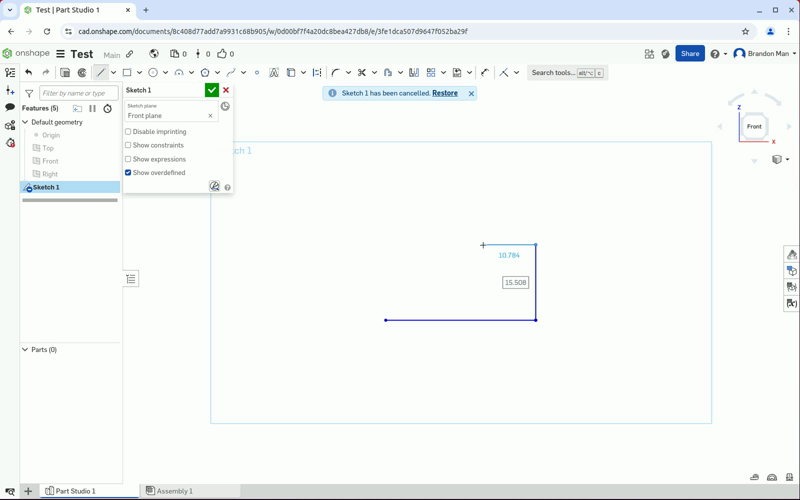
key_up(shift)
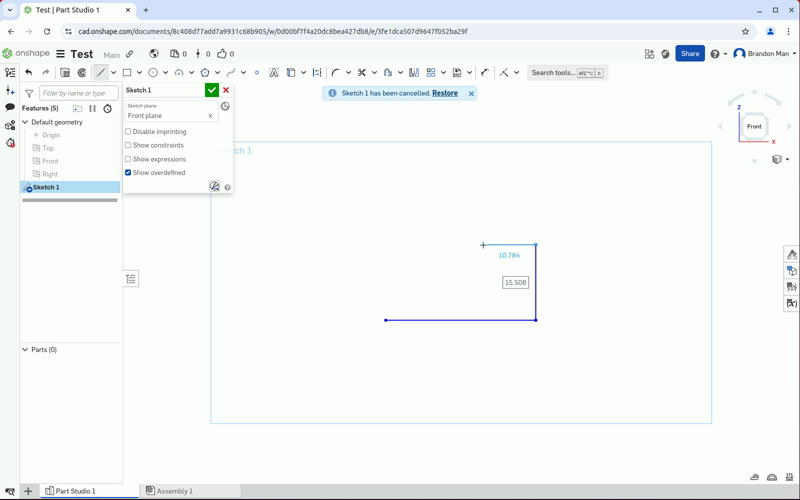
key_down(shift)
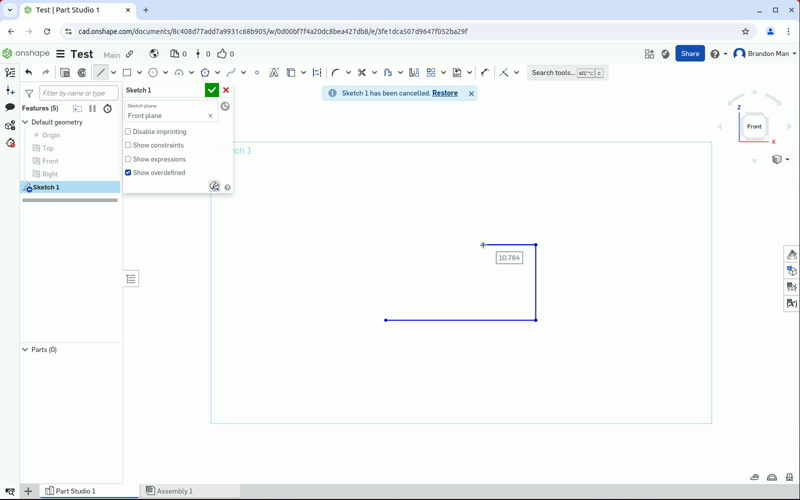
mouse_move(513, 244)
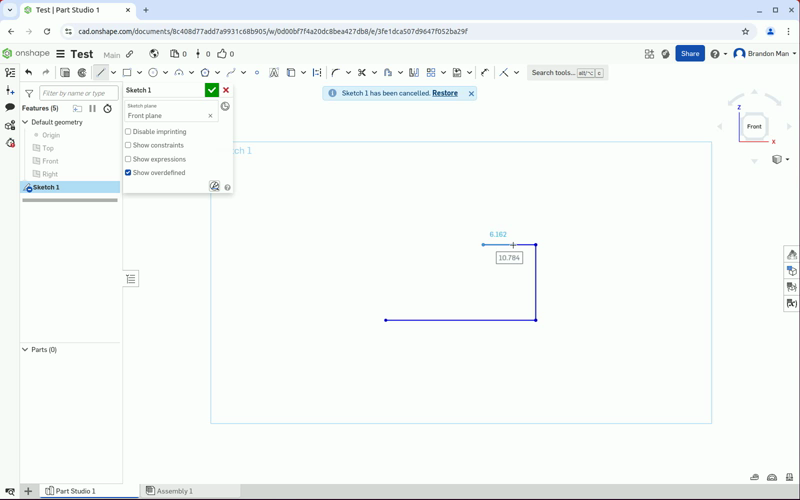
mouse_move(437, 244)
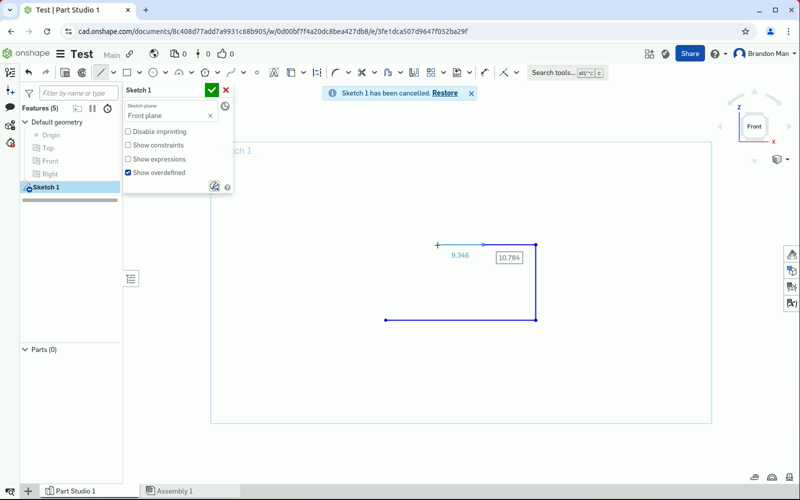
click(437, 244)
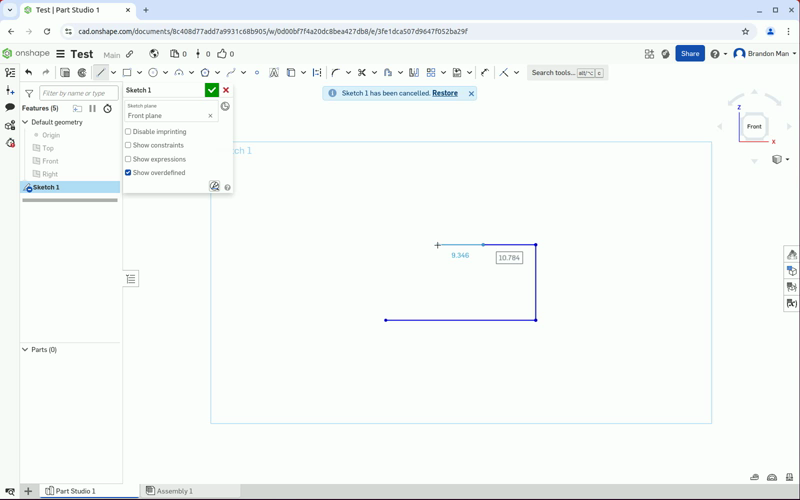
key_up(shift)
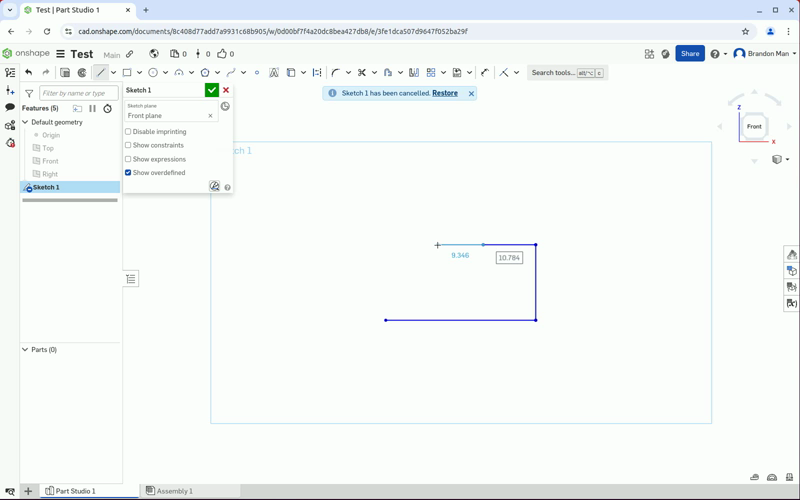
key_down(shift)
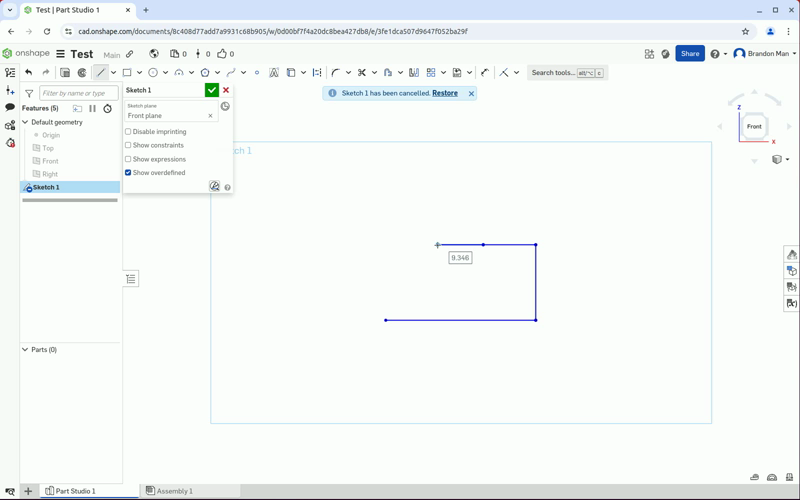
mouse_move(467, 244)
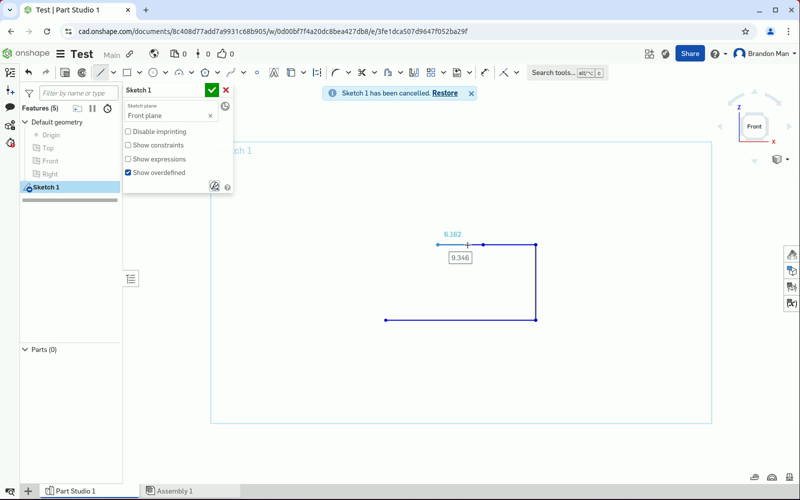
mouse_move(385, 244)
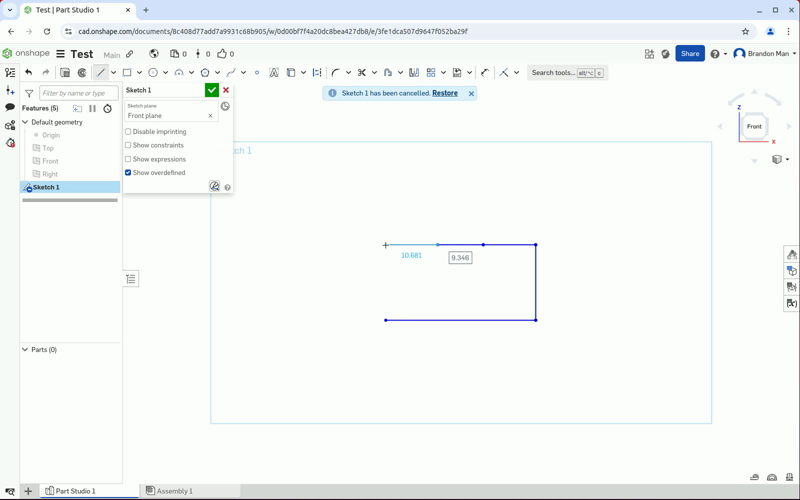
click(385, 244)
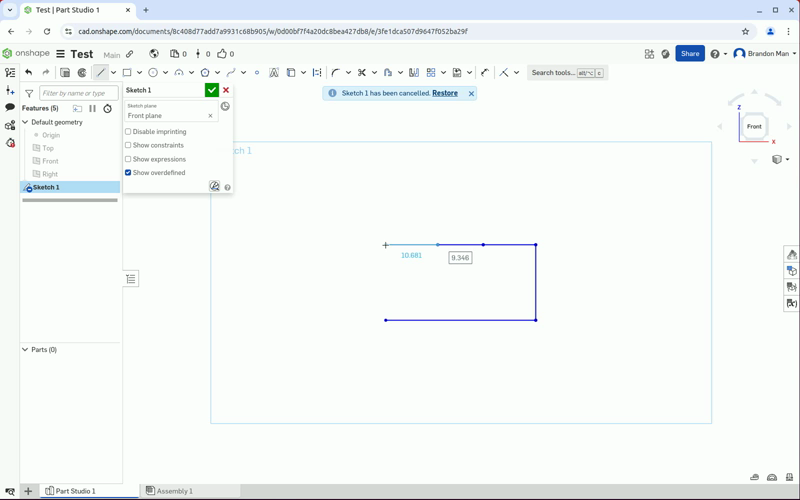
key_up(shift)
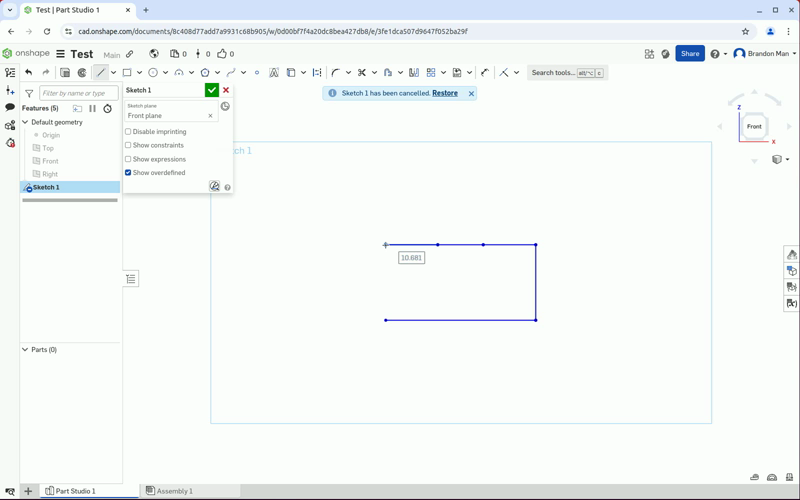
key_down(shift)
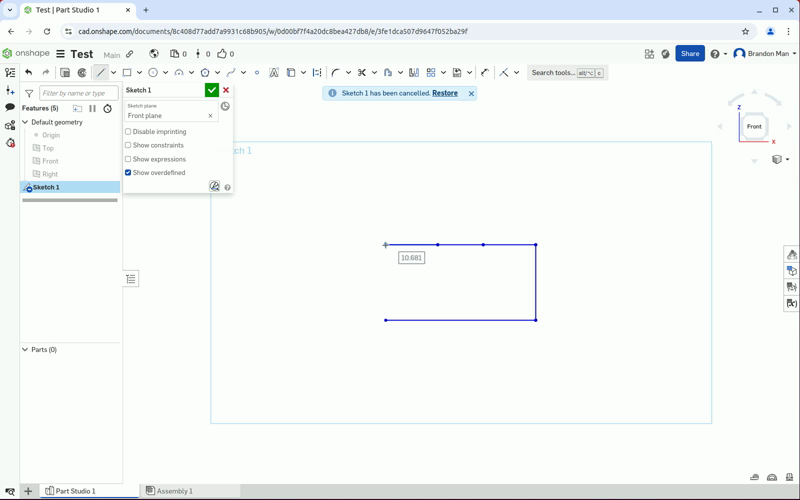
mouse_move(385, 320)
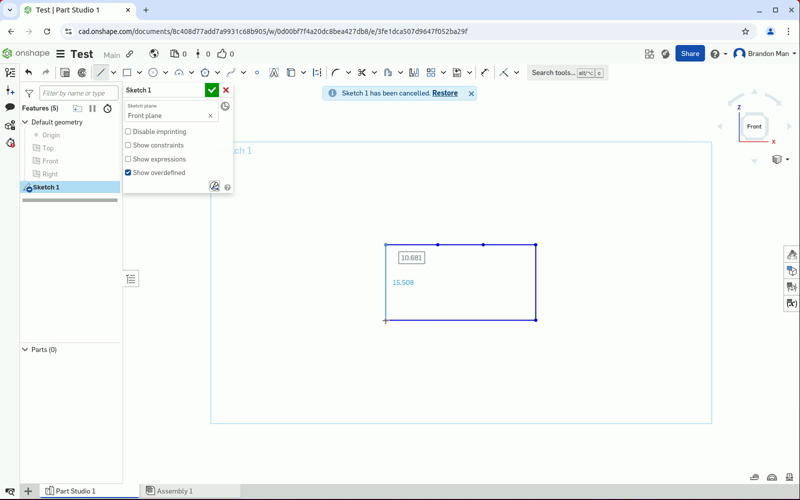
key_up(shift)
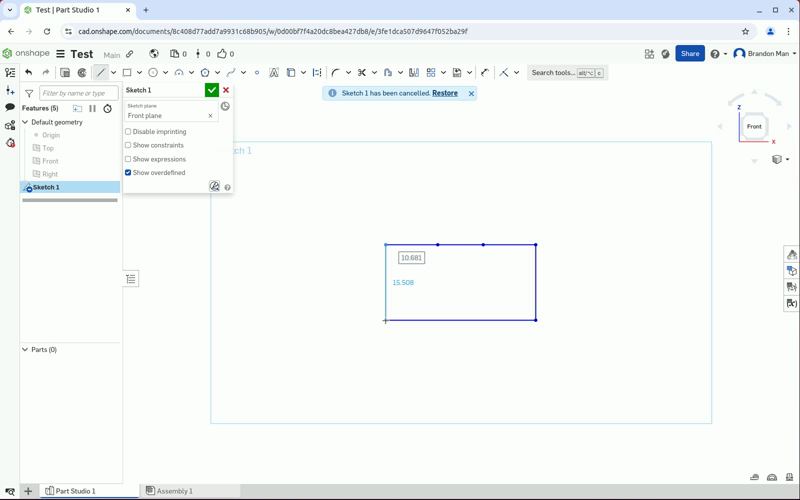
click(385, 320)
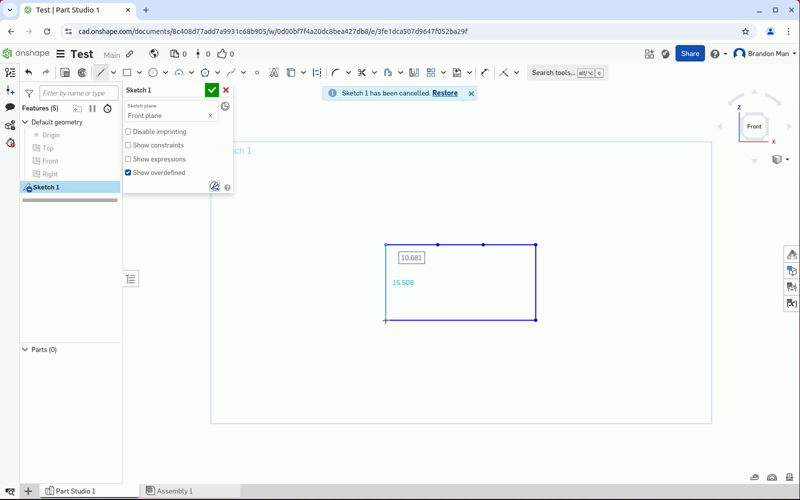
key(esc)
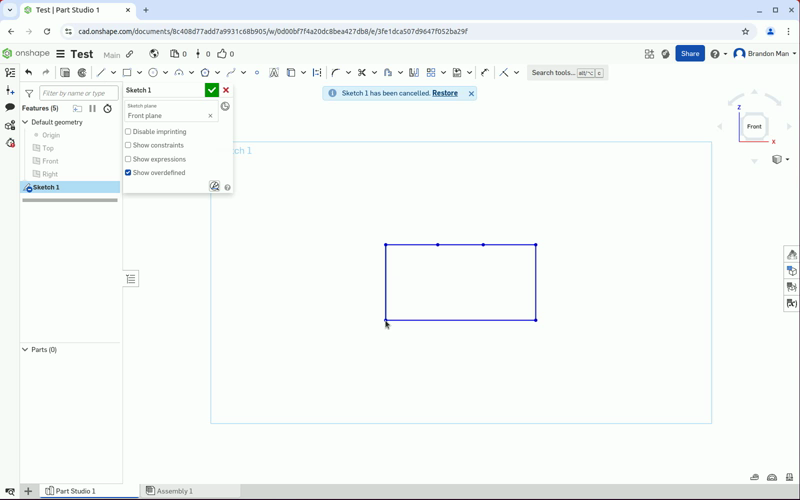
mouse_move(451, 282)
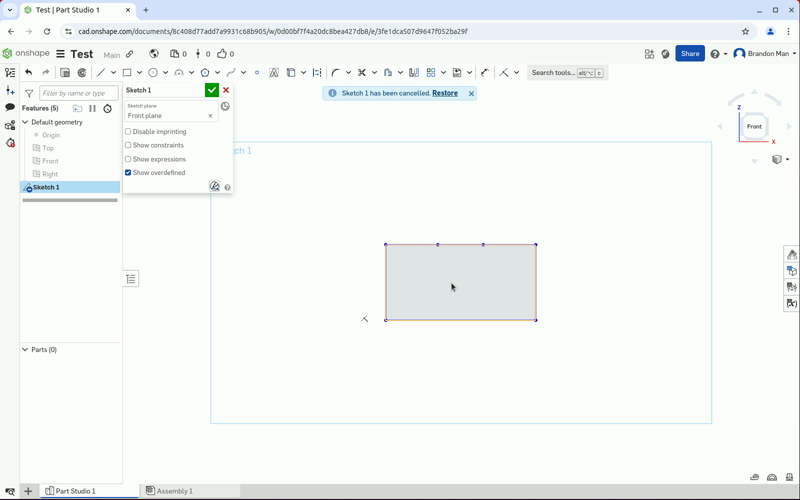
click(451, 282)
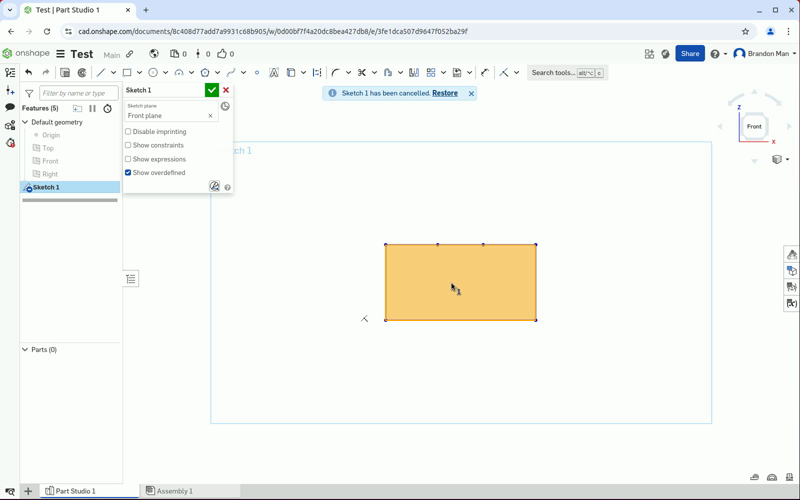
mouse_move(73, 352)
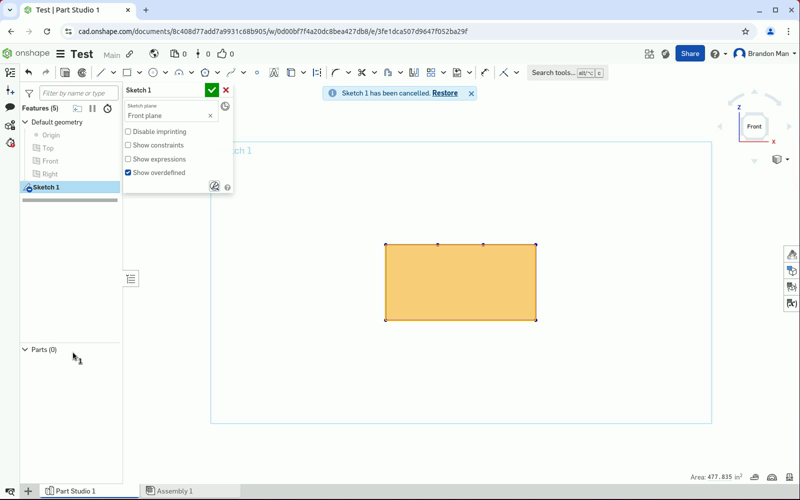
key(shift+y)
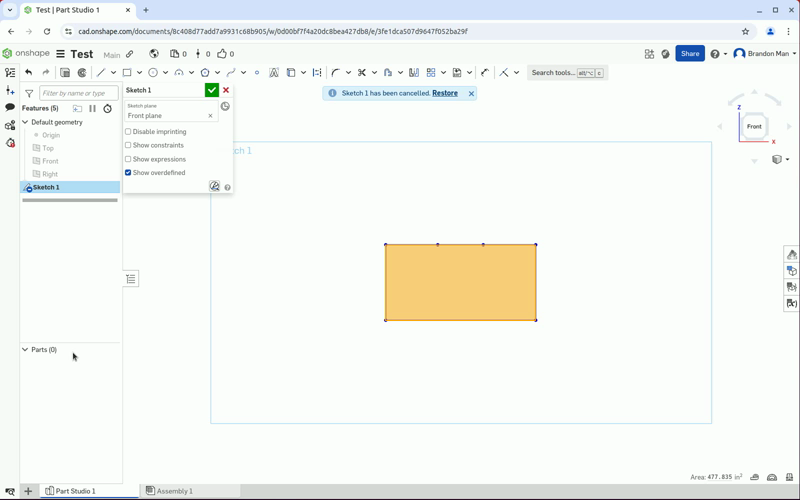
key(shift+e)
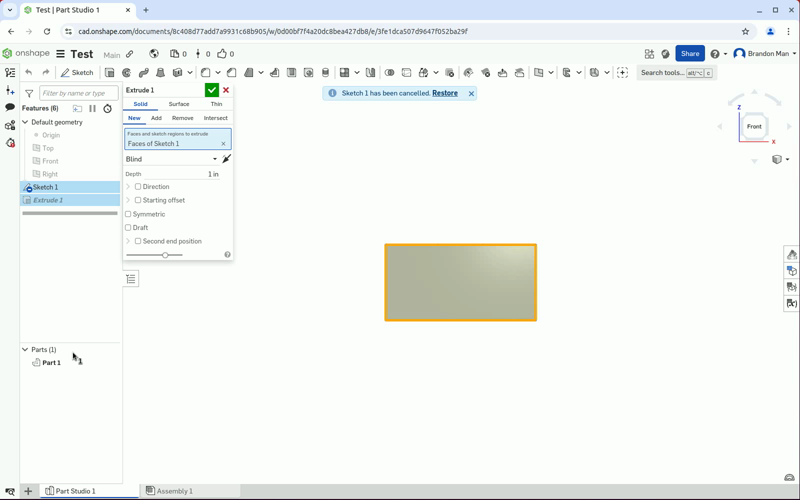
mouse_move(143, 106)
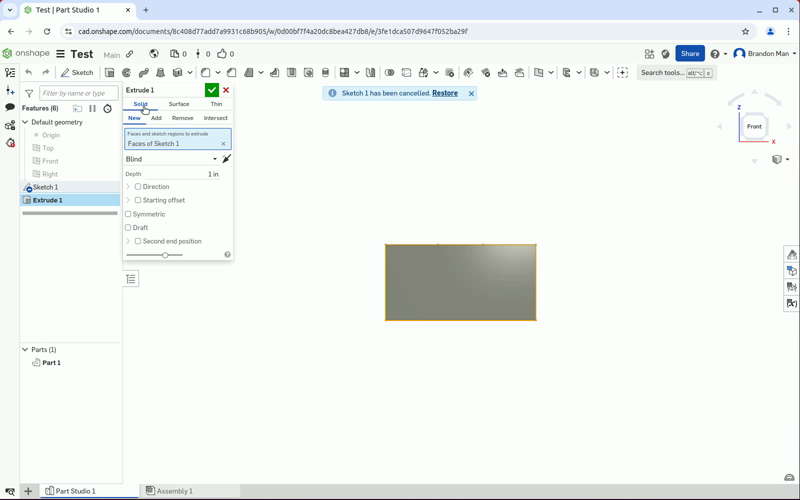
click(143, 106)
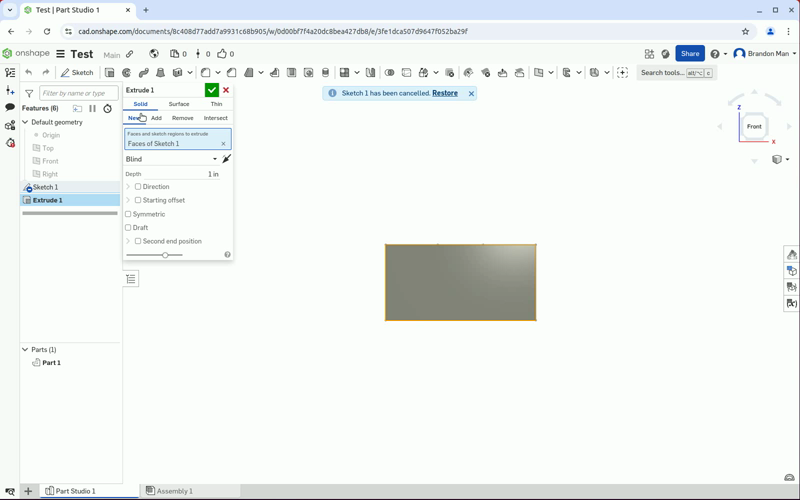
mouse_move(137, 120)
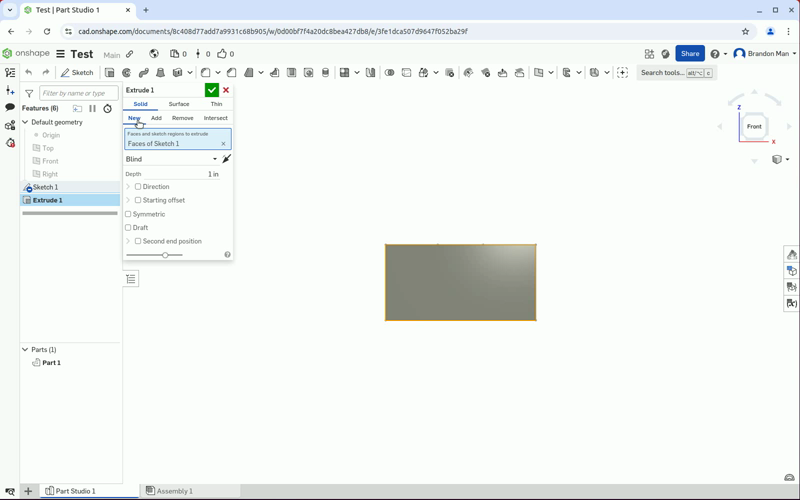
click(137, 120)
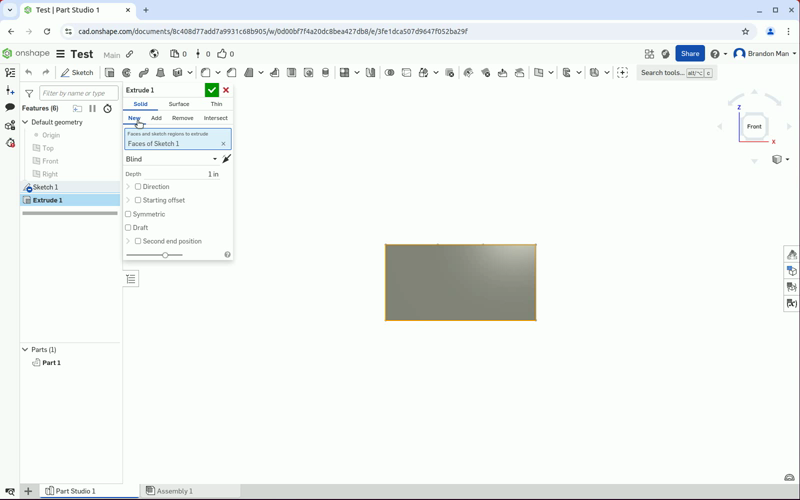
key(tab, 4)
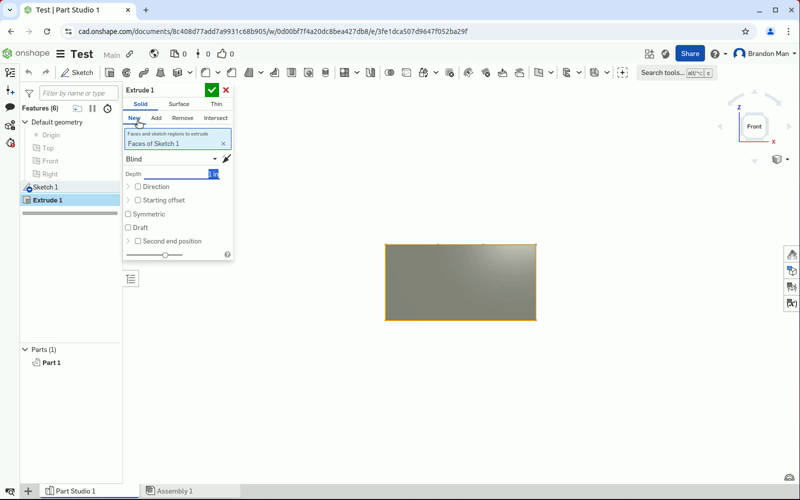
text(9.147)
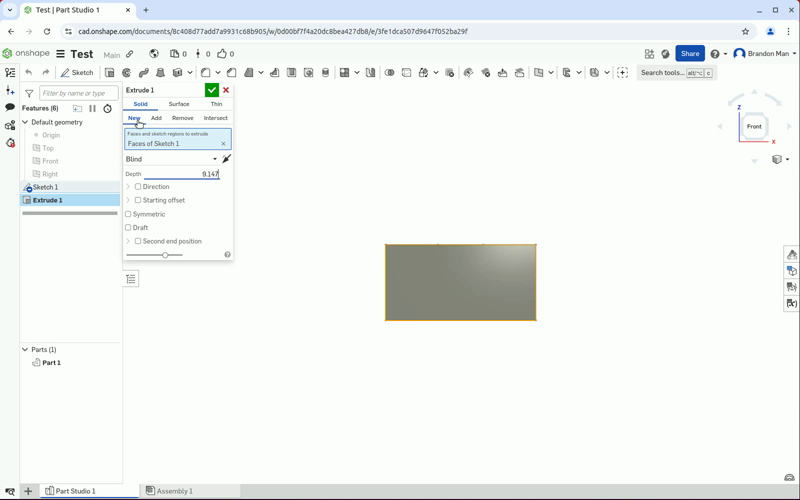
key(enter)
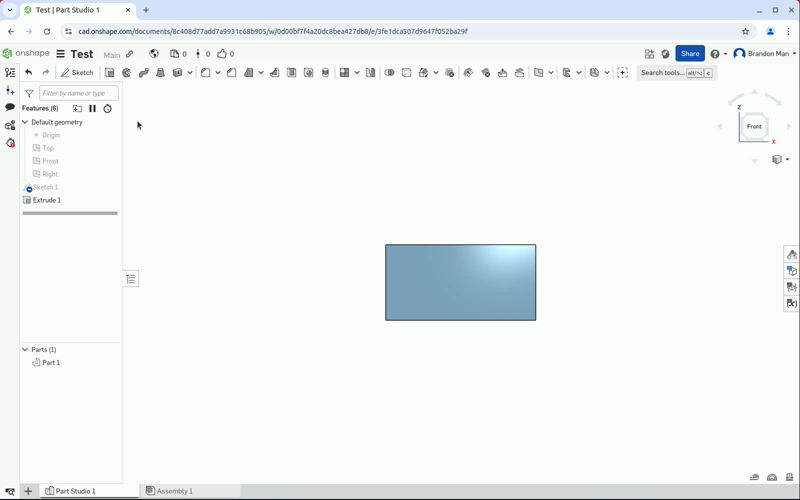
key(shift+h)
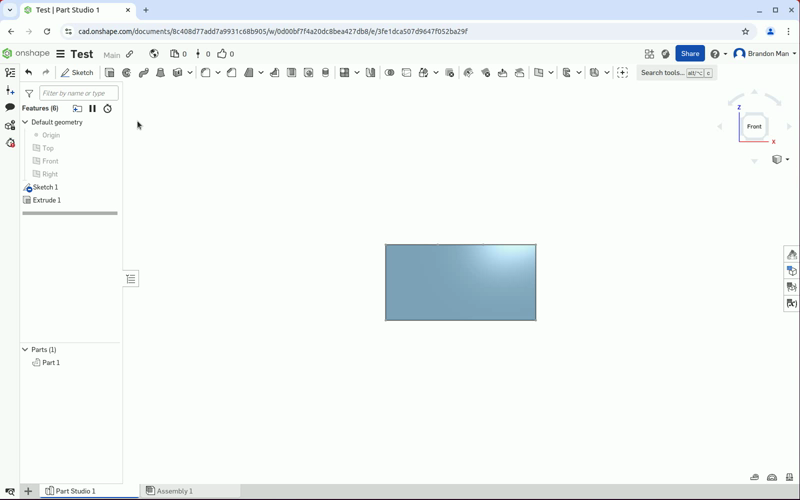
key(shift+h)
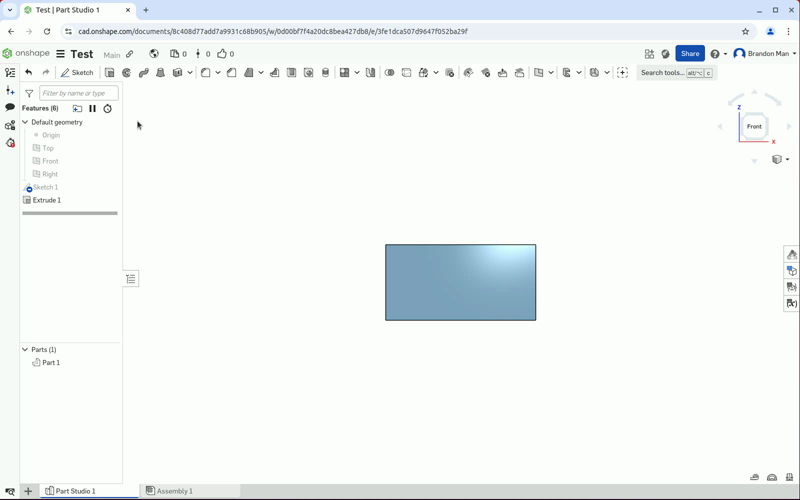
mouse_move(73, 189)
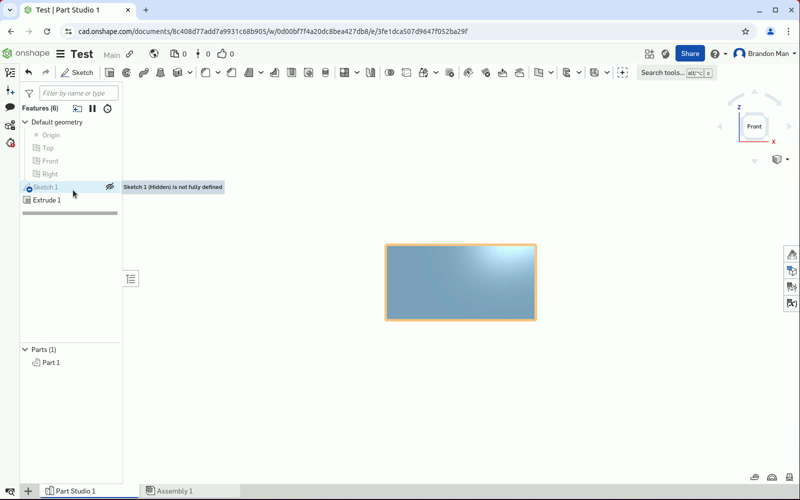
click(73, 189)
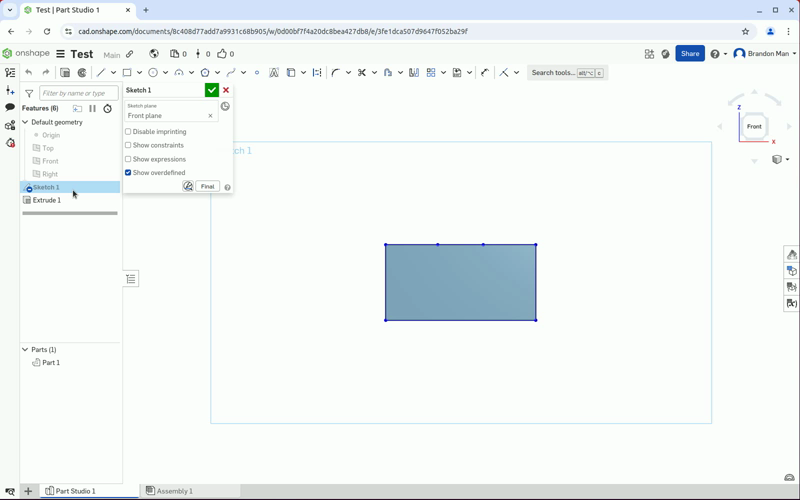
mouse_move(229, 92)
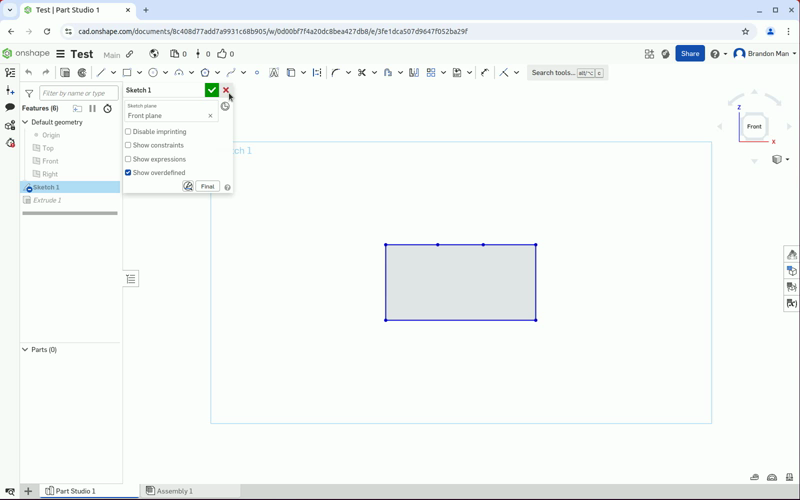
click(229, 92)
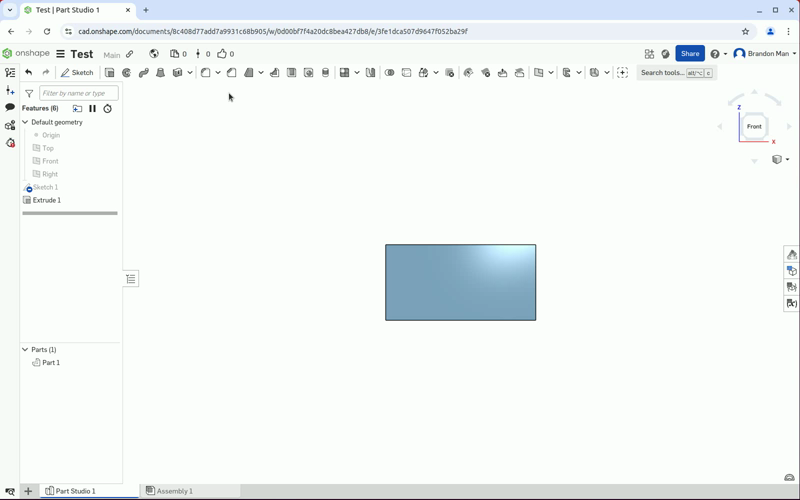
mouse_move(73, 352)
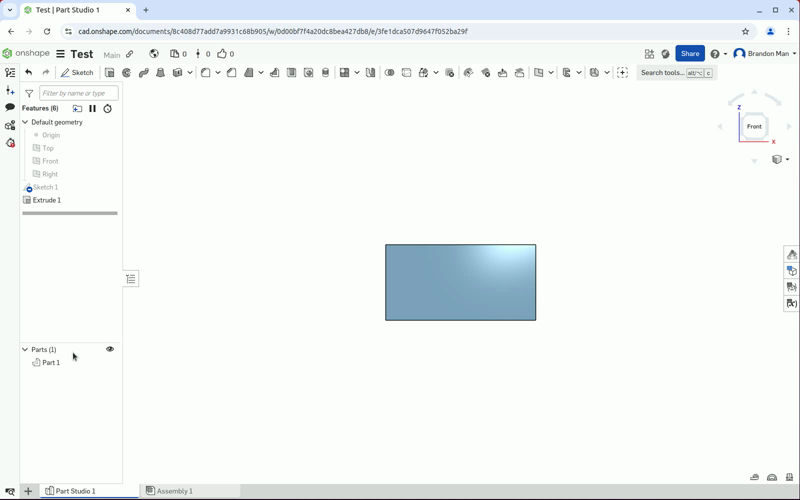
key(y)
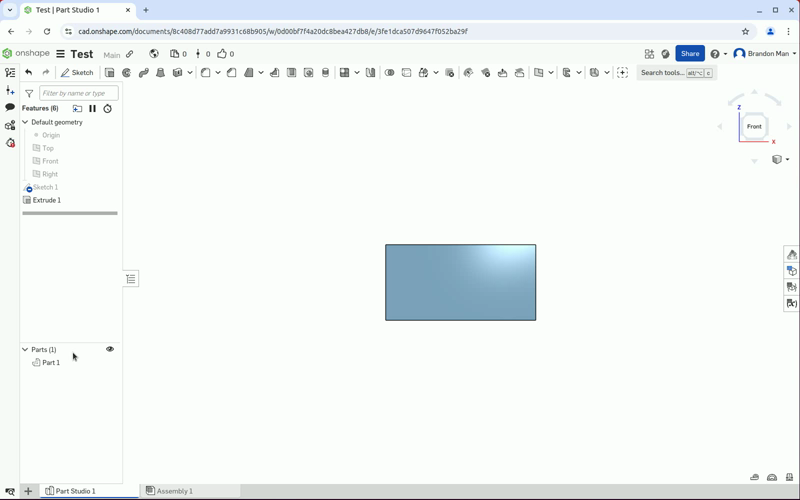
key(shift+p)
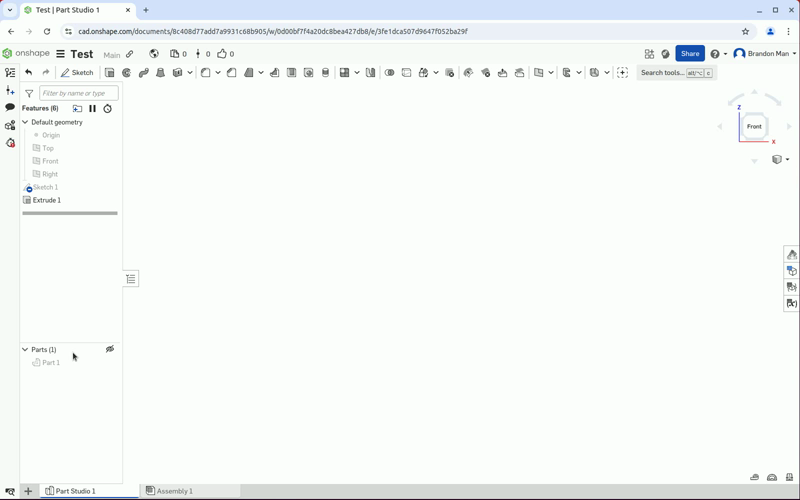
key(space)
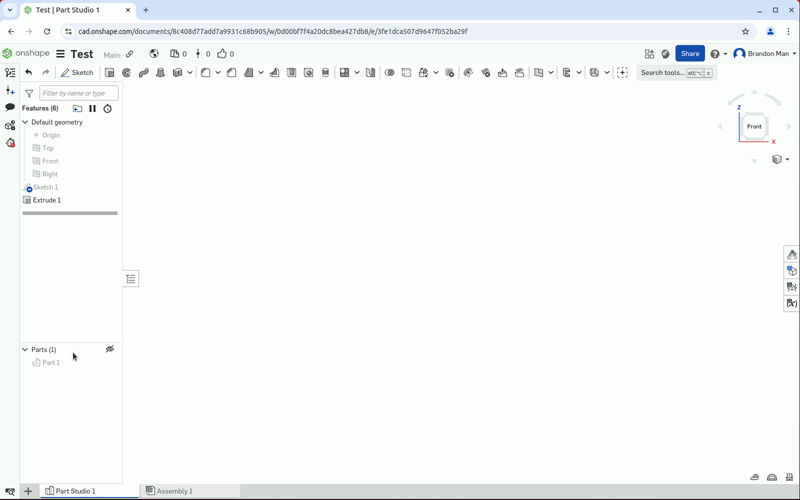
key_down(shift)
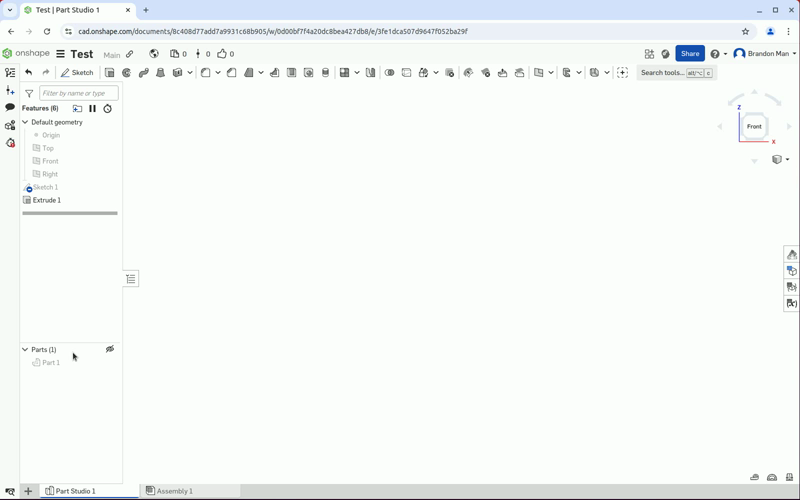
key(down)
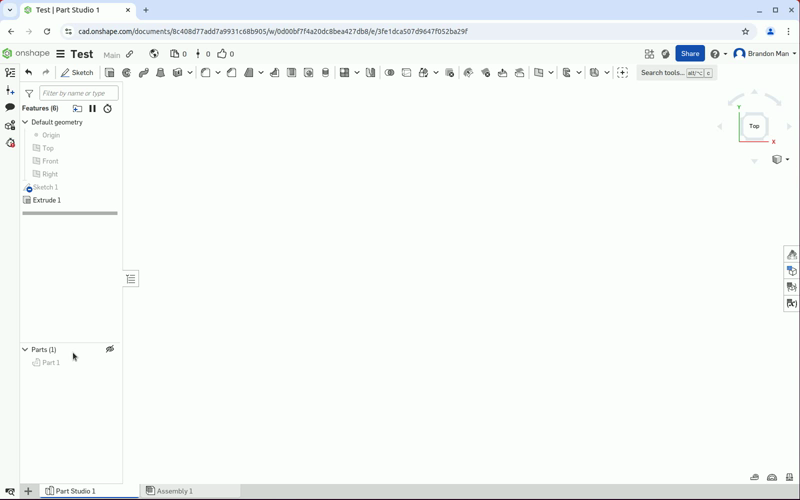
key_up(shift)
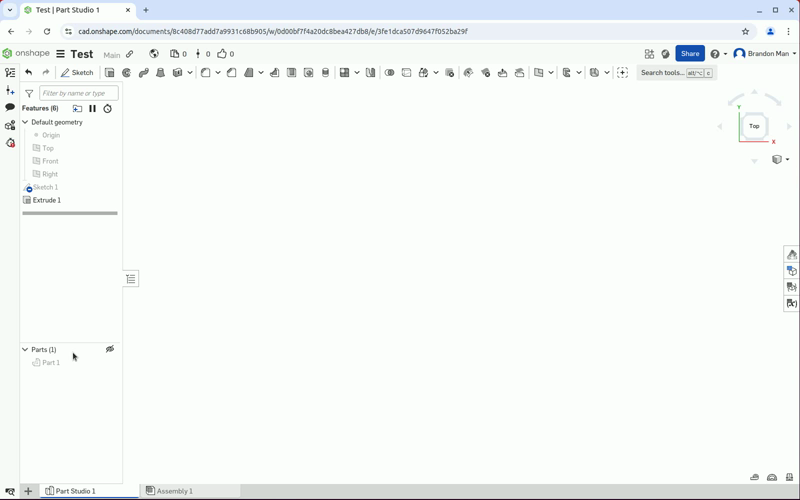
mouse_move(73, 352)
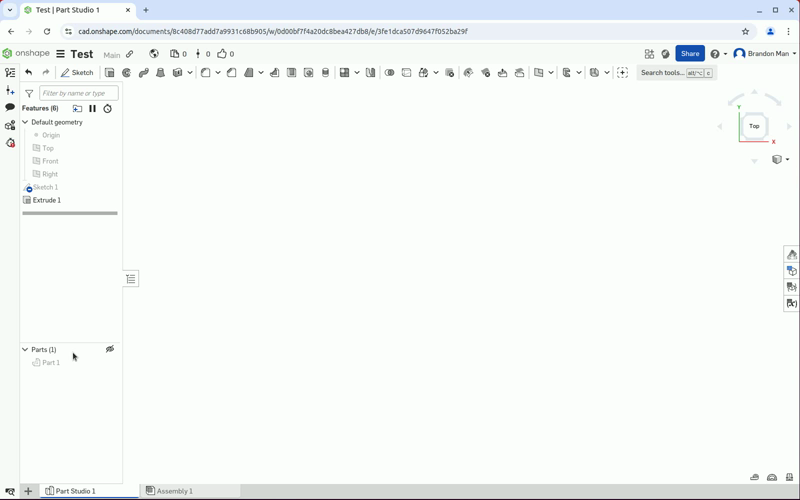
key(shift+y)
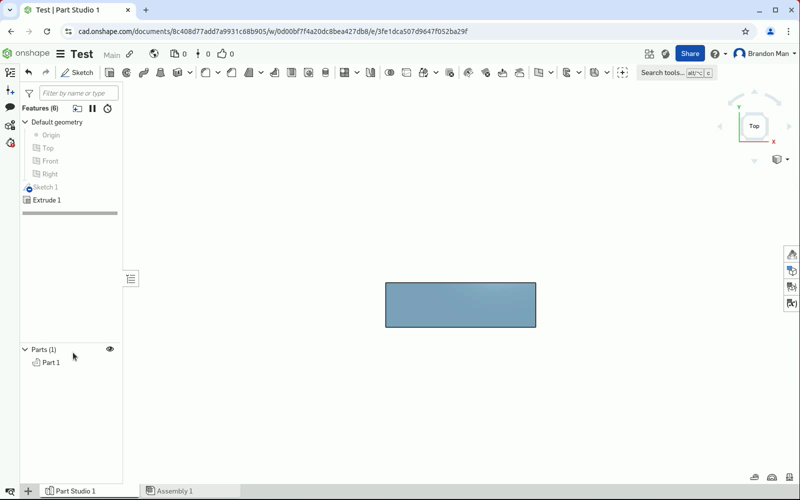
mouse_move(541, 75)
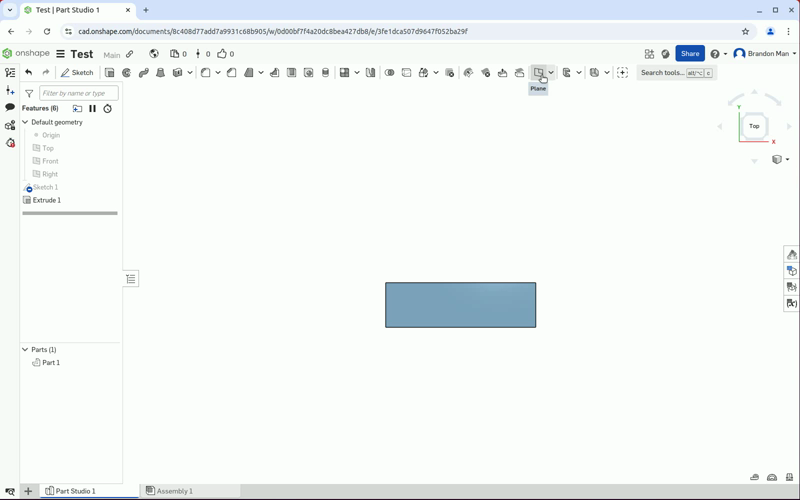
click(541, 75)
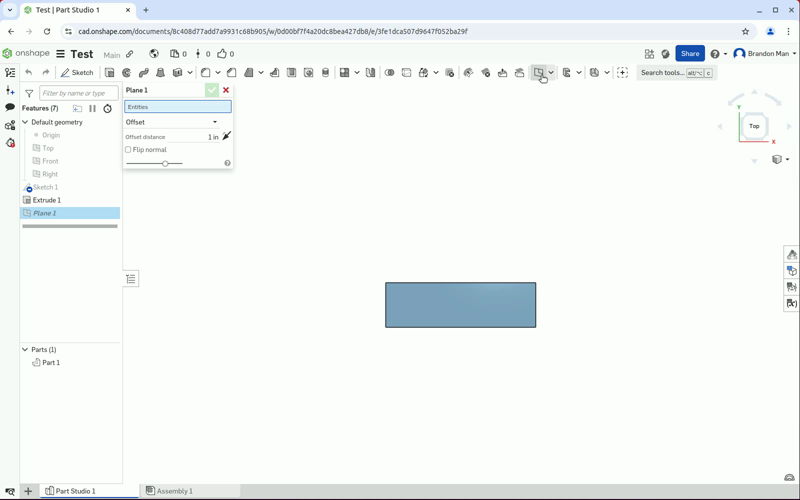
mouse_move(73, 150)
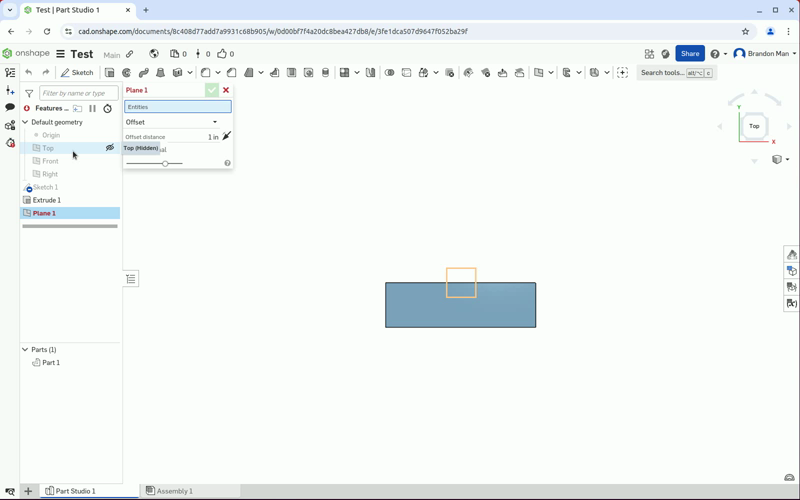
click(73, 150)
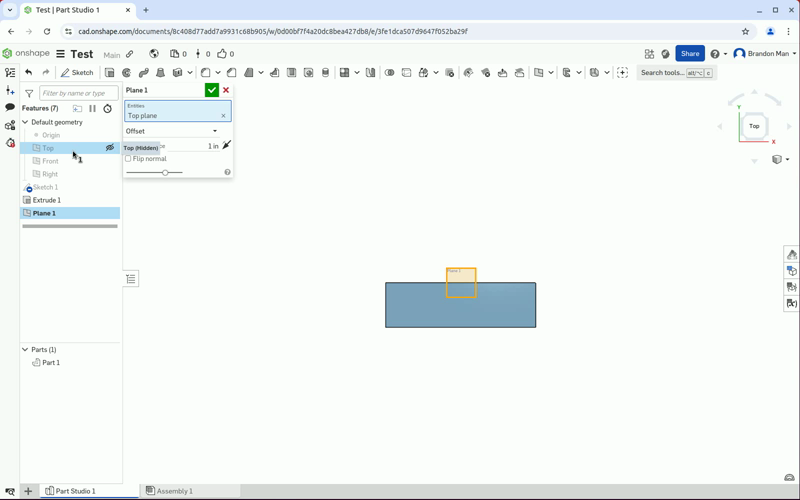
key(tab, 2)
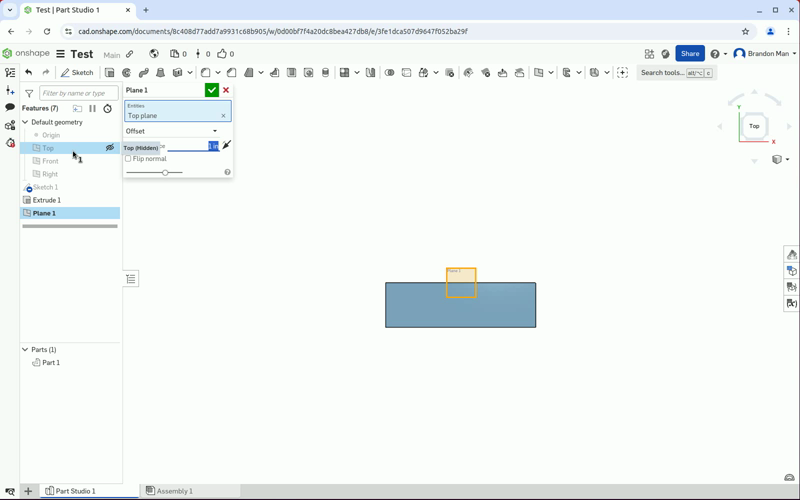
text(7.703)
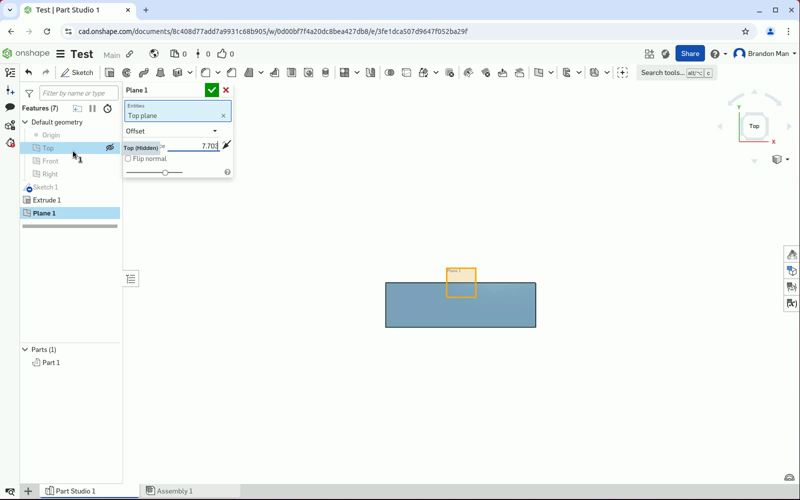
key(enter, 2)
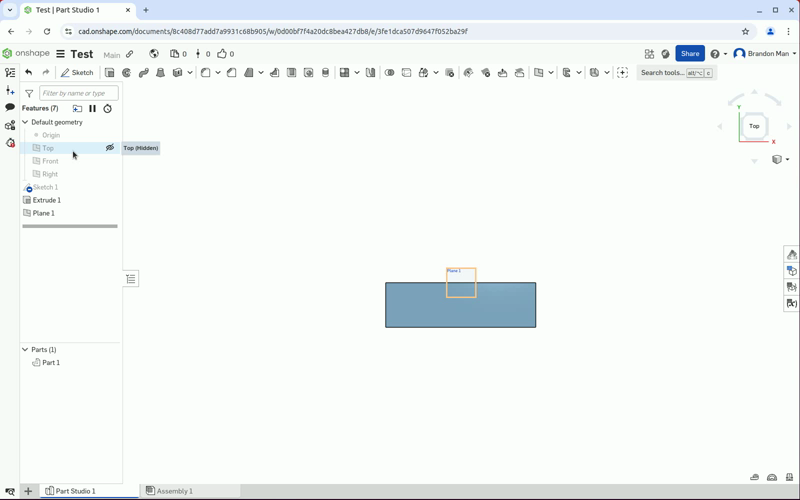
key(shift+s)
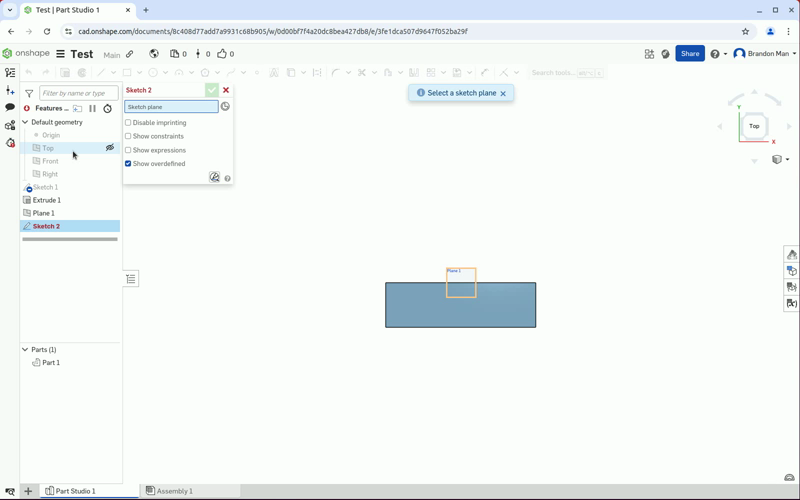
mouse_move(73, 215)
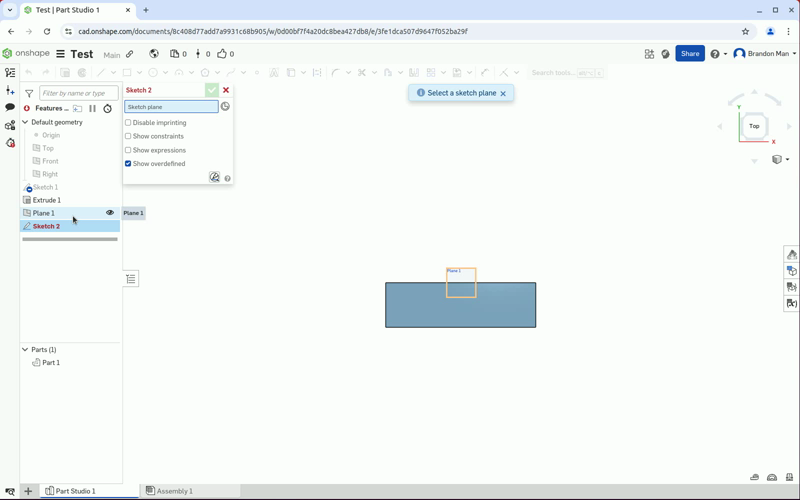
click(73, 215)
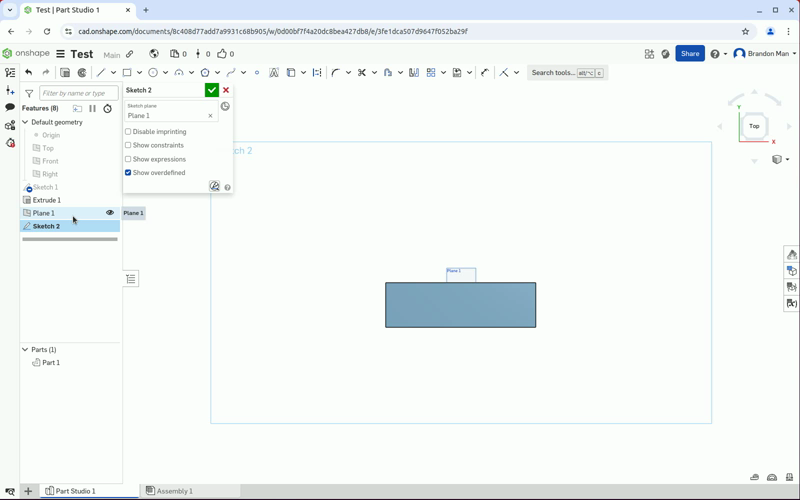
mouse_move(73, 352)
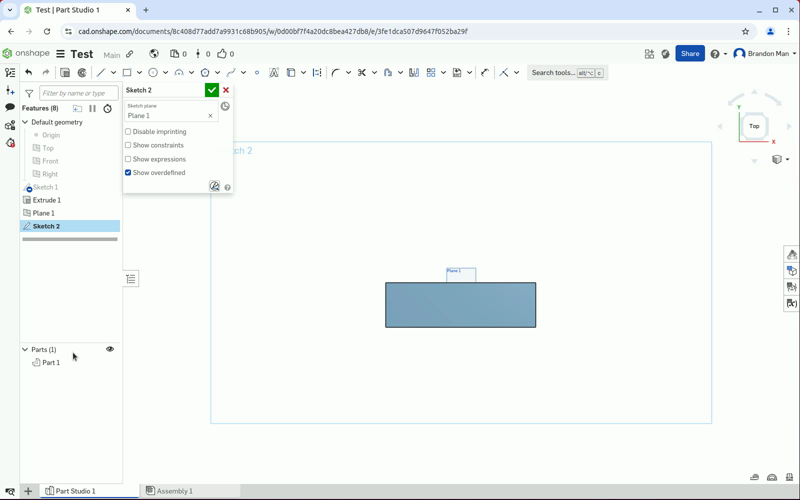
key(y)
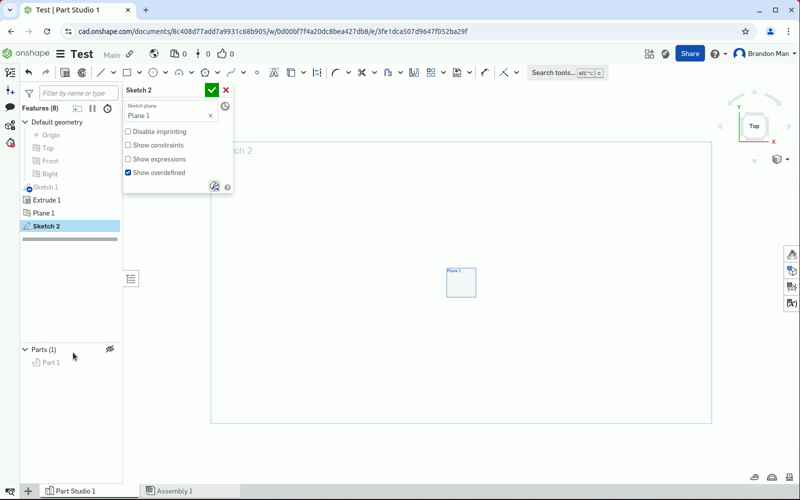
key(l)
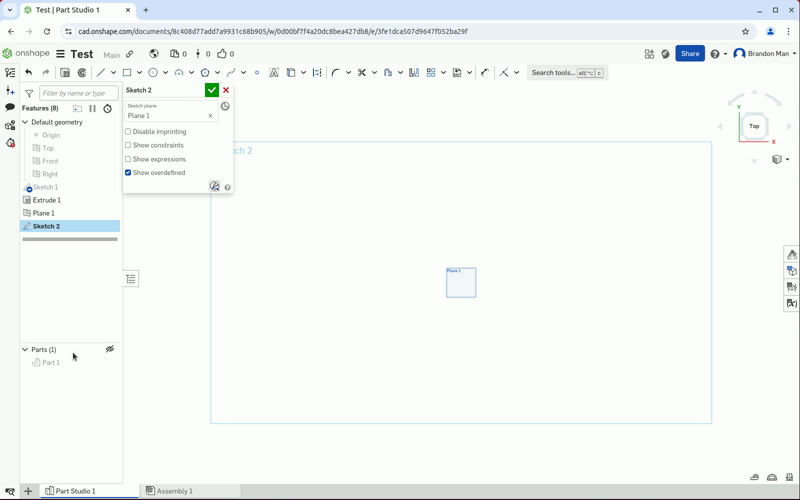
key_down(shift)
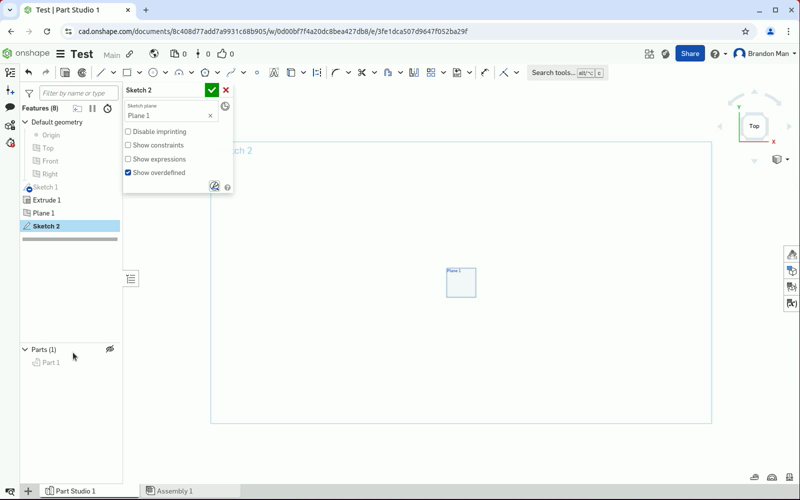
mouse_move(438, 327)
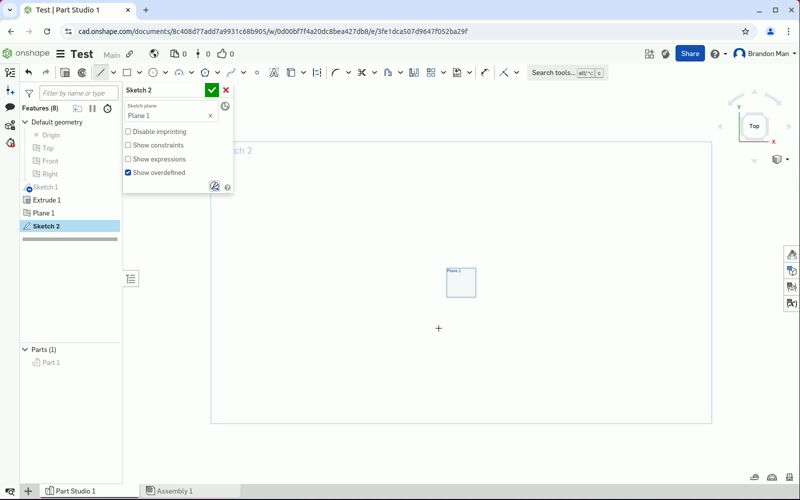
click(438, 327)
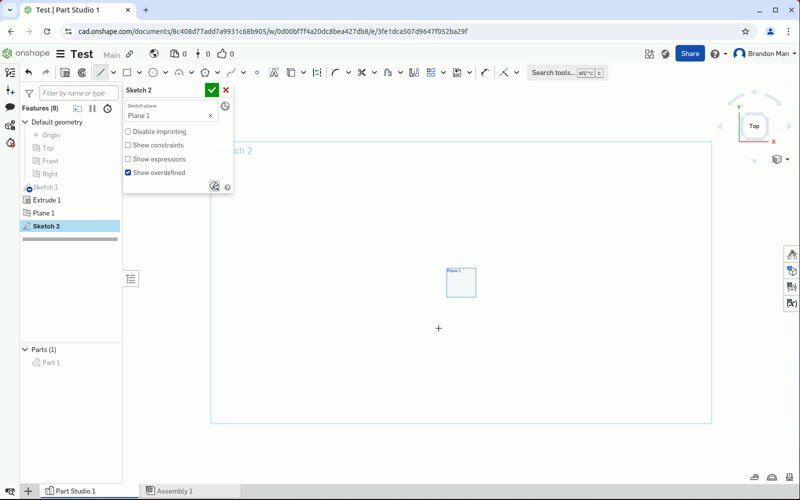
key_up(shift)
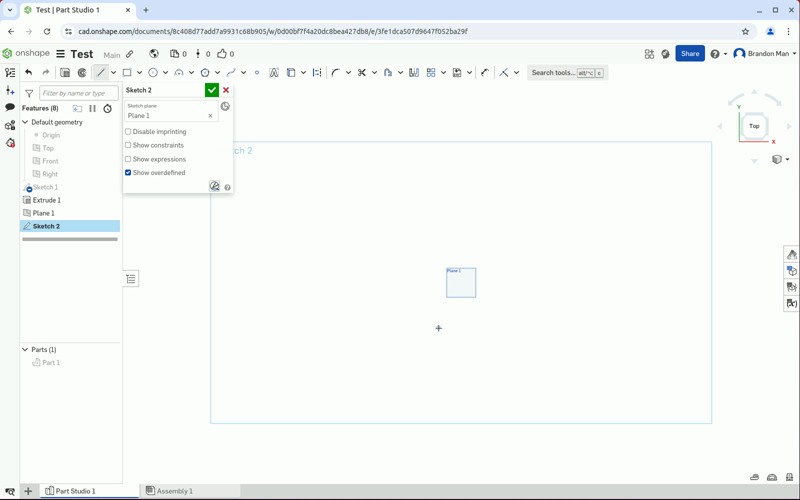
key_down(shift)
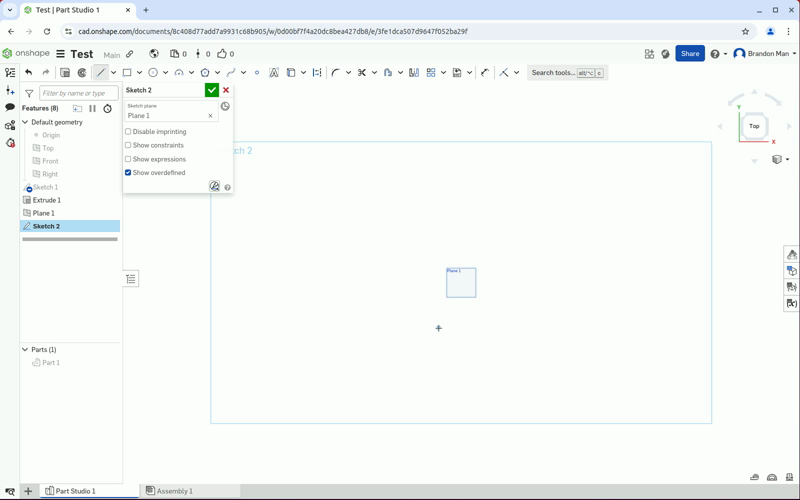
mouse_move(468, 327)
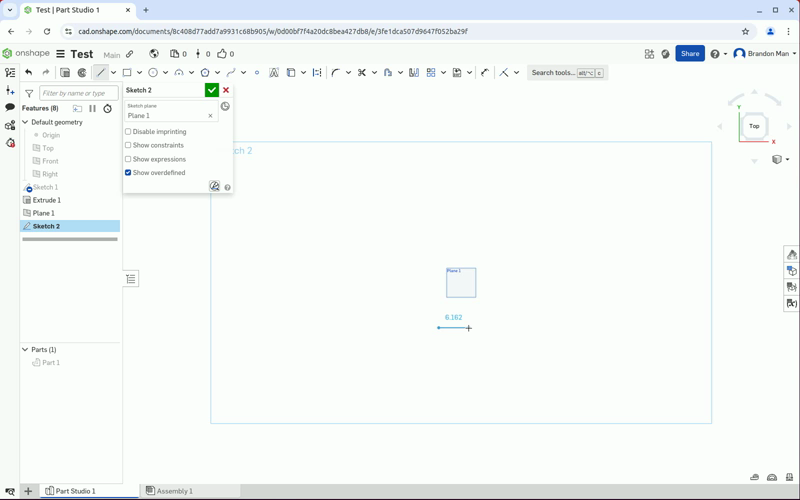
mouse_move(483, 327)
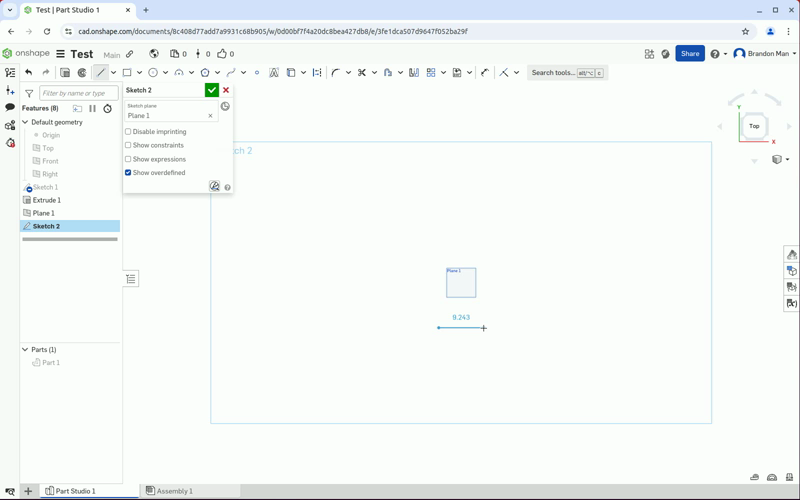
click(483, 327)
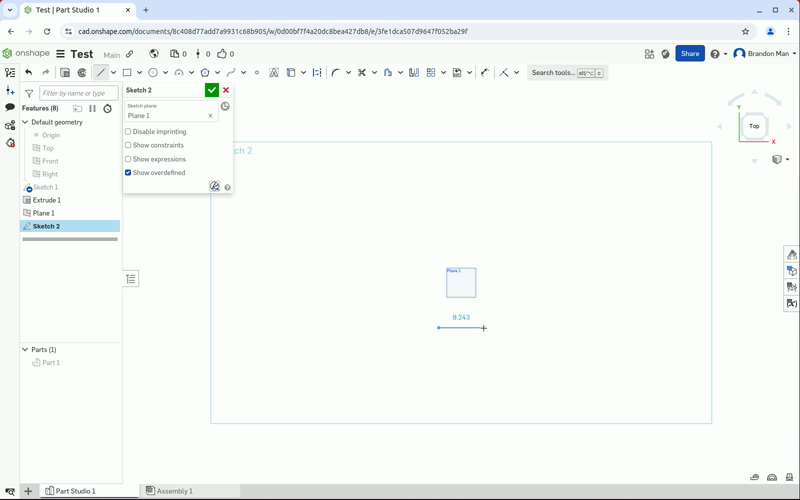
key_up(shift)
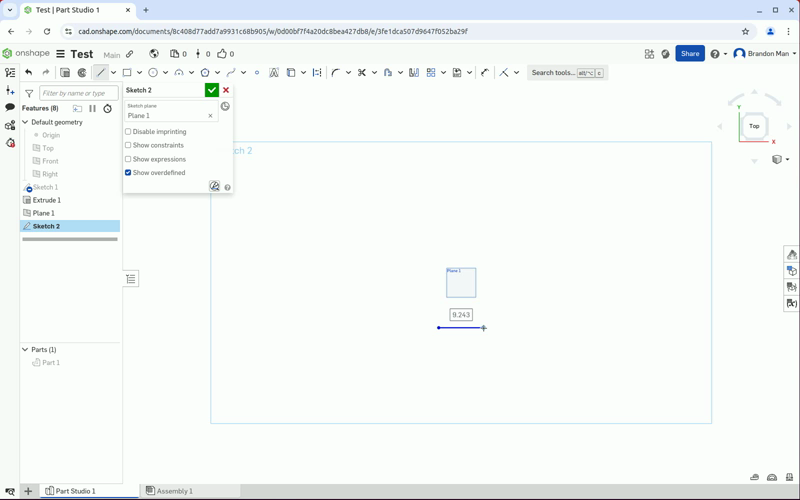
key_down(shift)
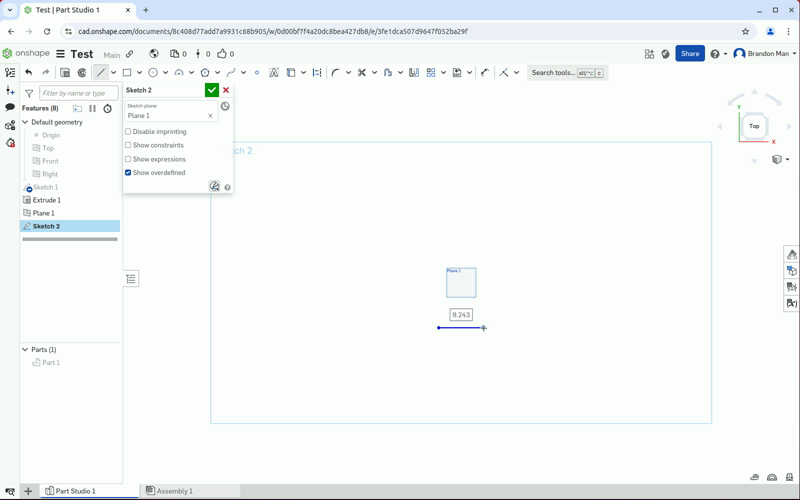
mouse_move(513, 327)
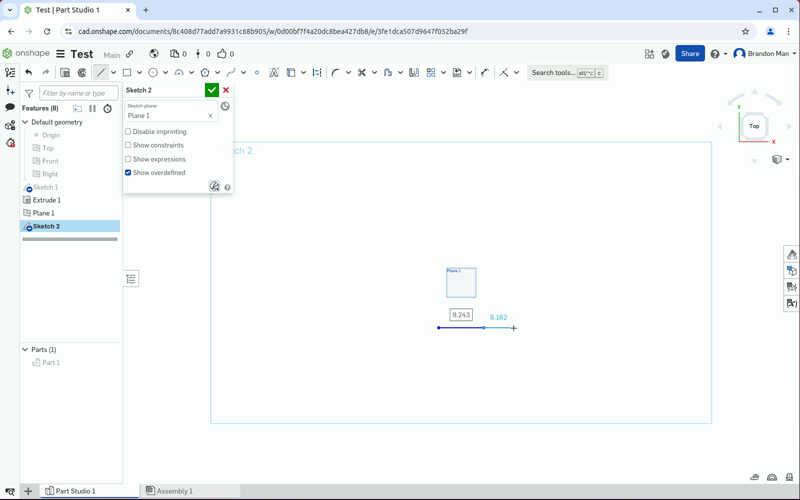
mouse_move(483, 282)
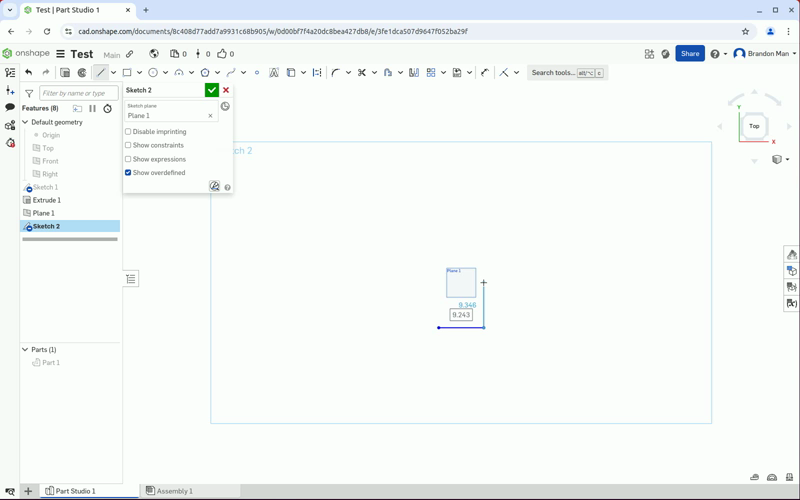
click(483, 282)
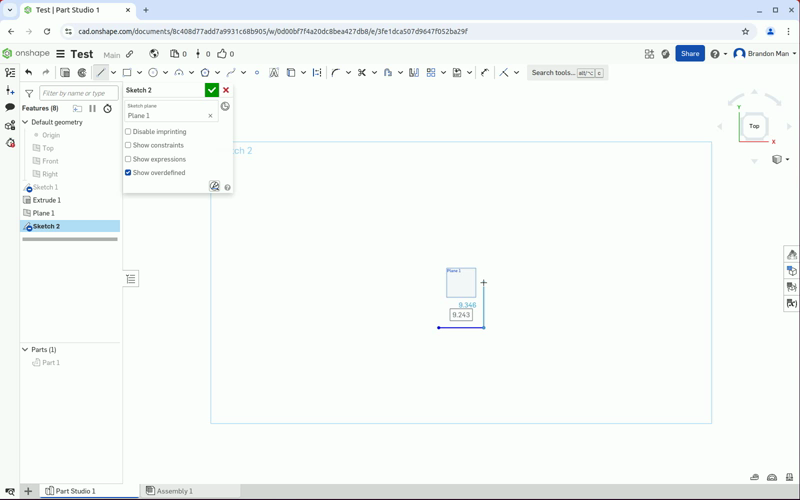
key_up(shift)
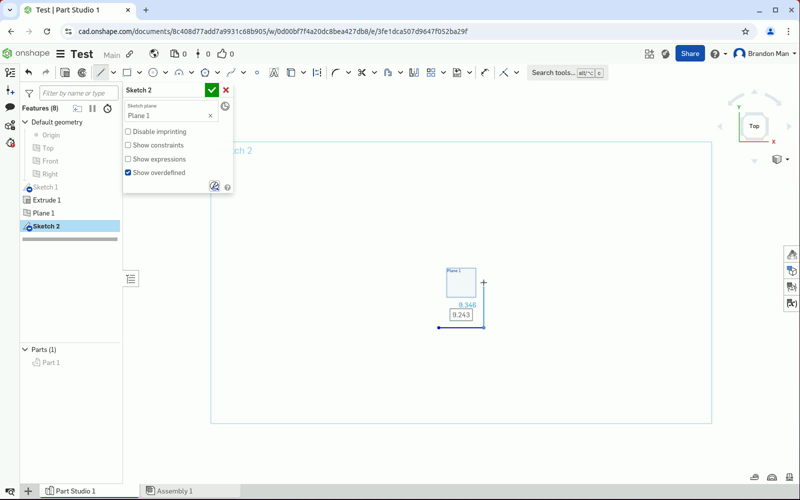
key_down(shift)
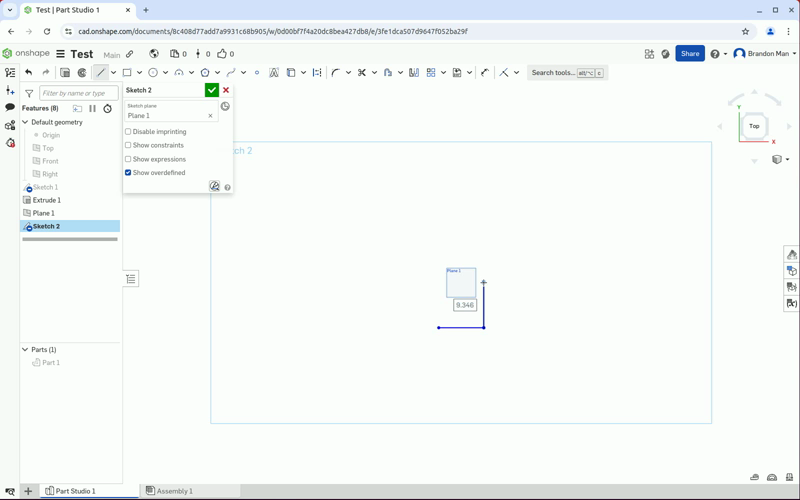
mouse_move(513, 282)
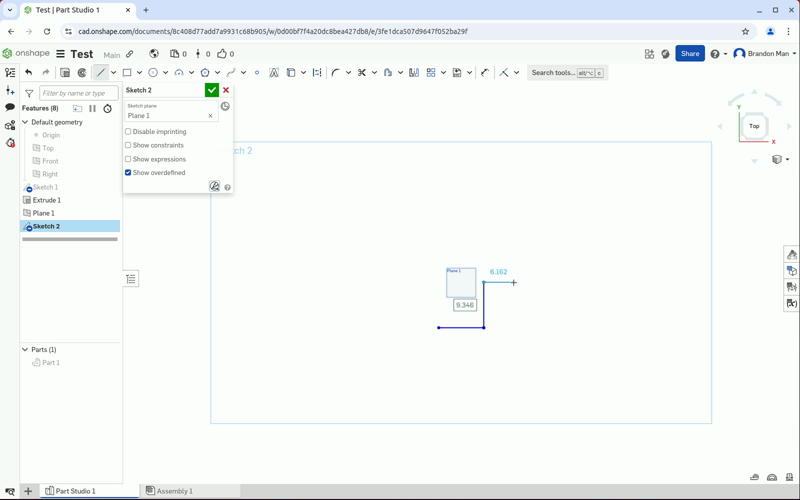
mouse_move(438, 282)
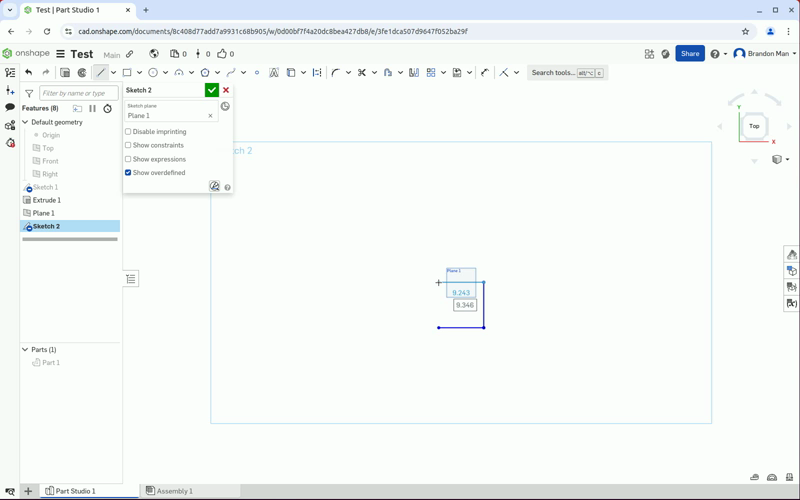
click(438, 282)
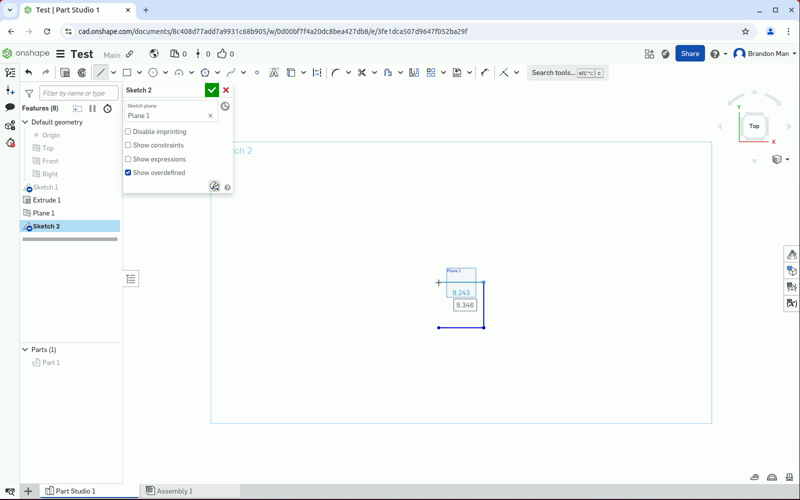
key_up(shift)
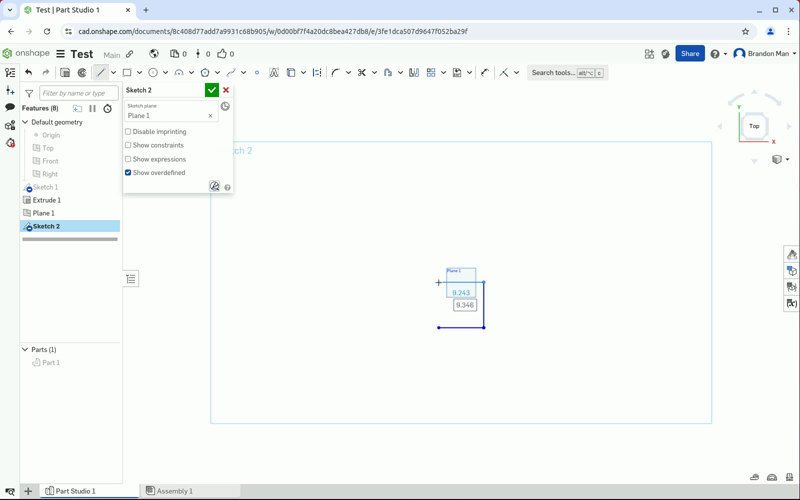
mouse_move(468, 282)
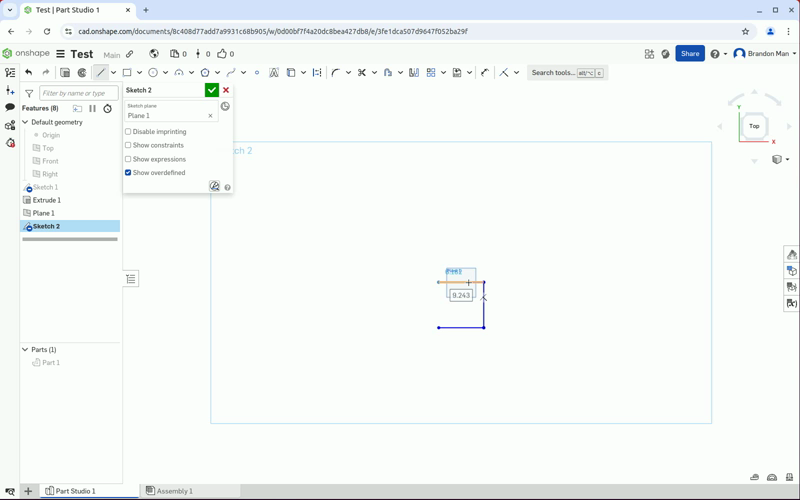
key_down(shift)
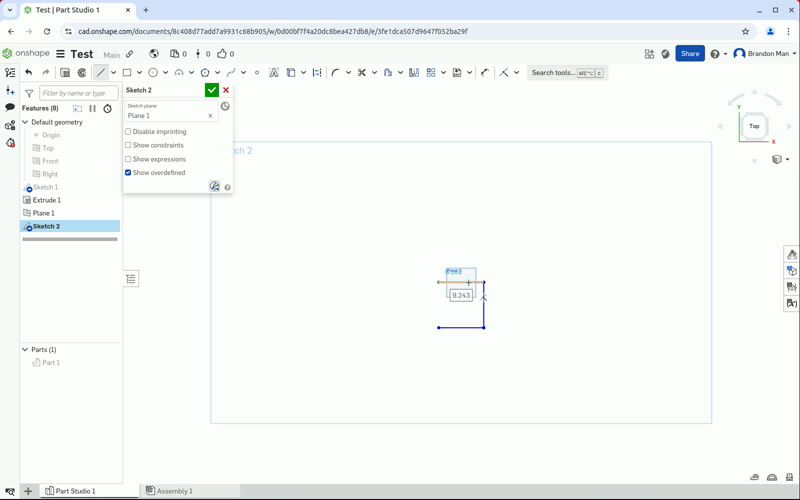
mouse_move(438, 327)
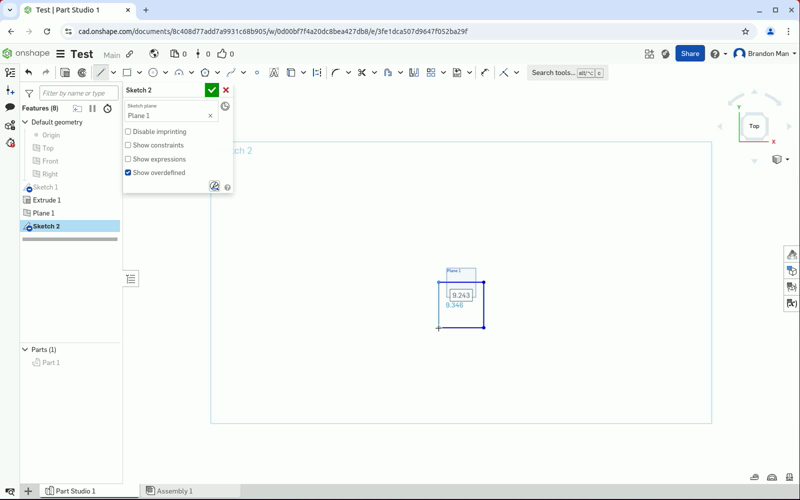
key_up(shift)
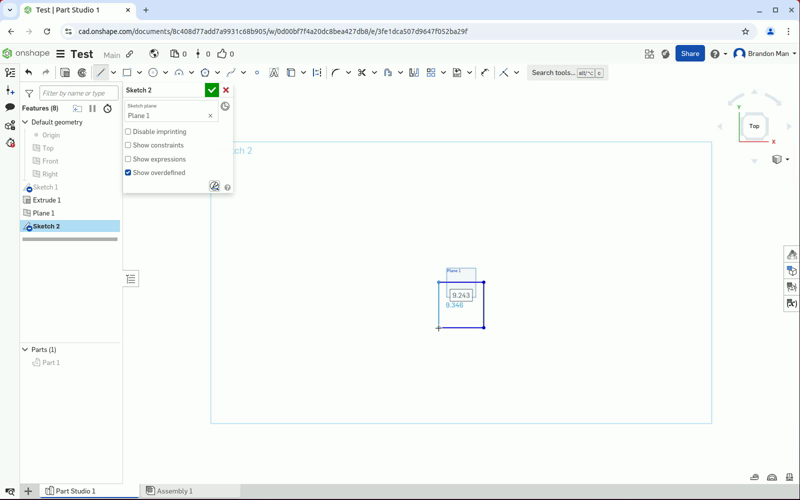
click(438, 327)
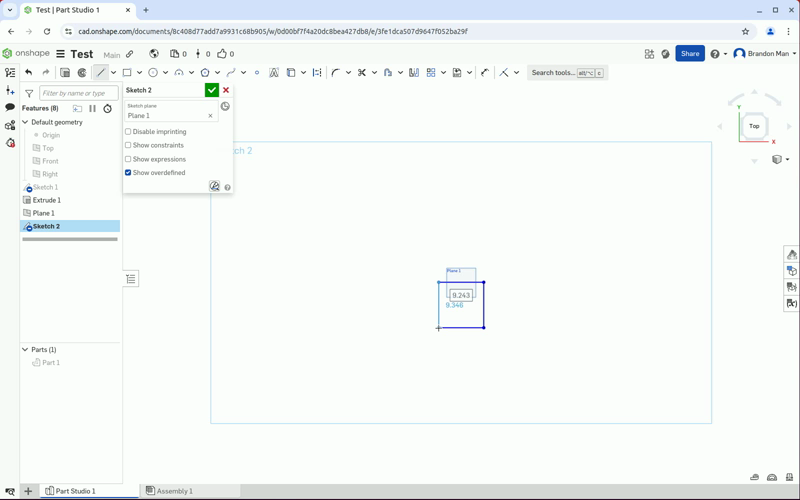
key(esc)
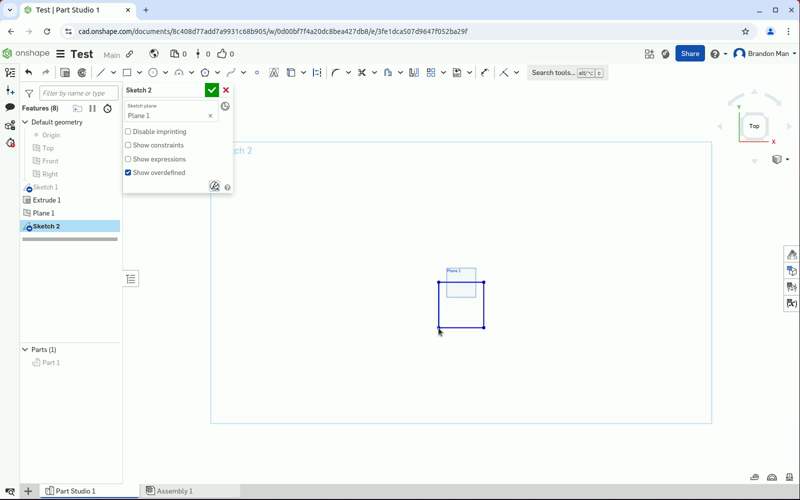
mouse_move(471, 308)
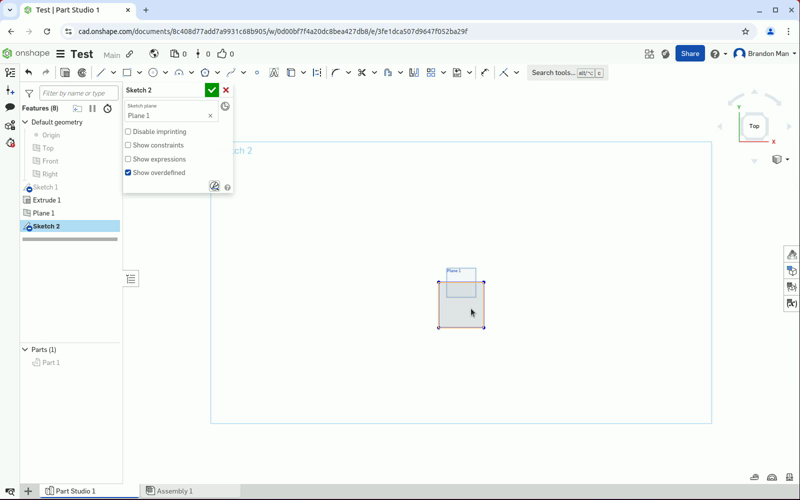
click(471, 308)
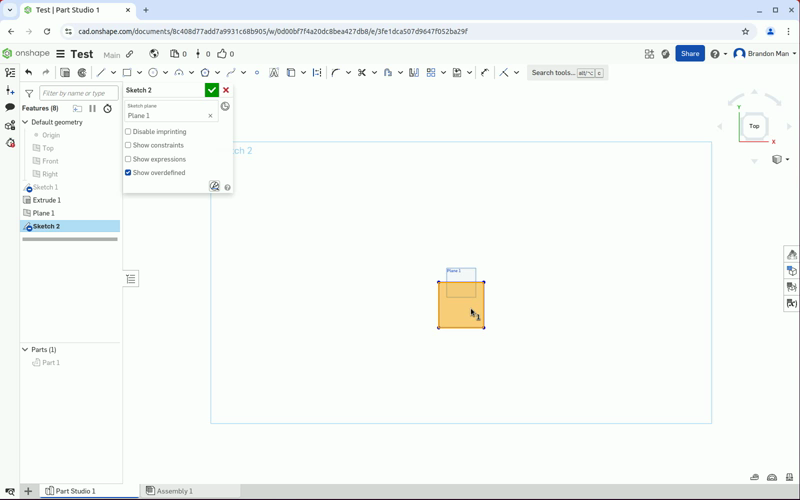
mouse_move(73, 352)
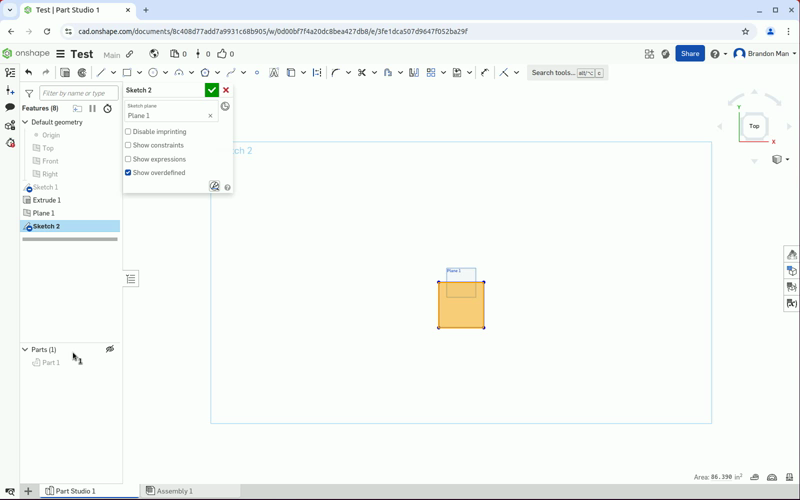
key(shift+y)
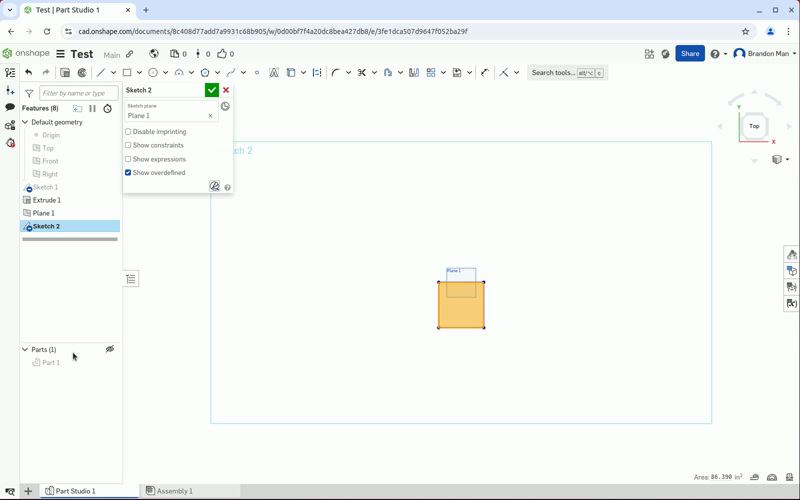
key(shift+e)
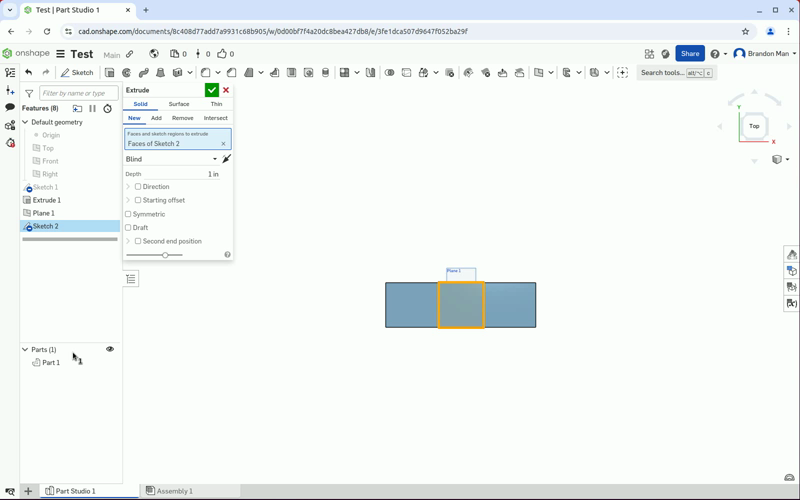
mouse_move(143, 106)
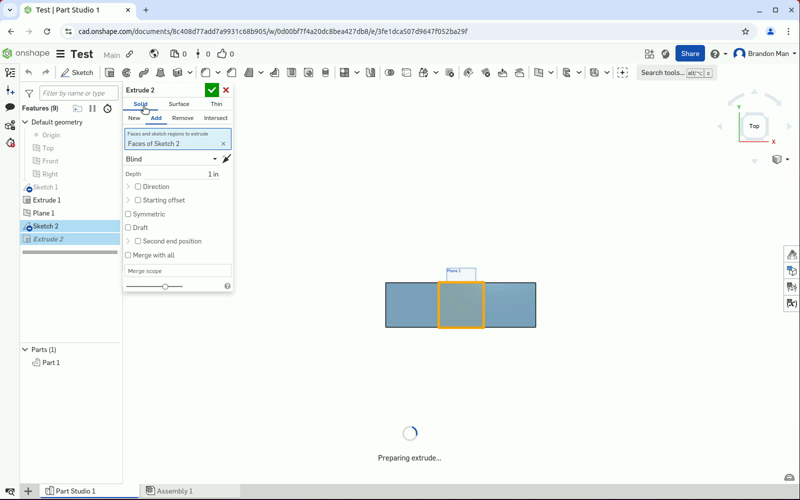
click(143, 106)
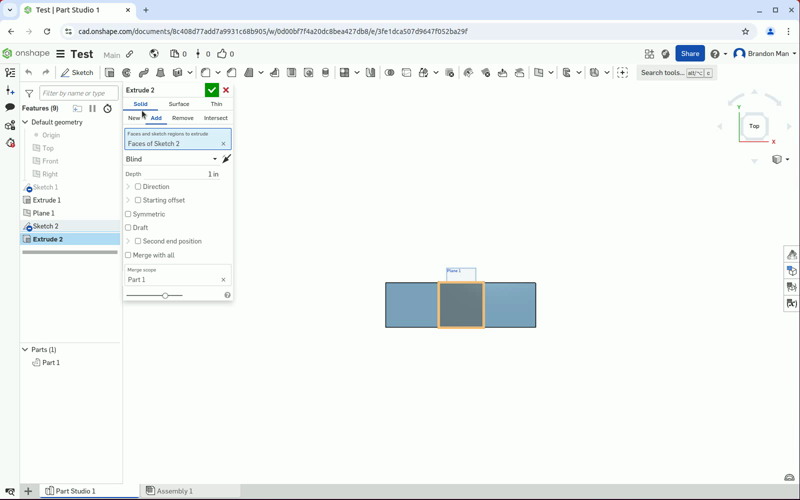
mouse_move(137, 120)
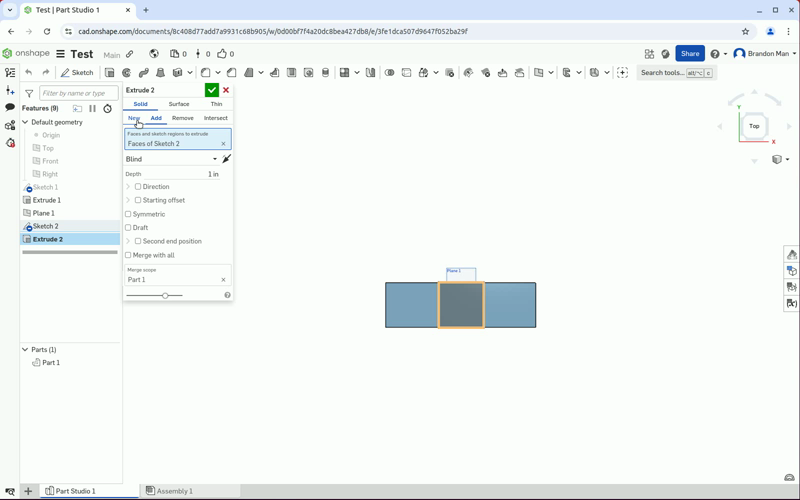
click(137, 120)
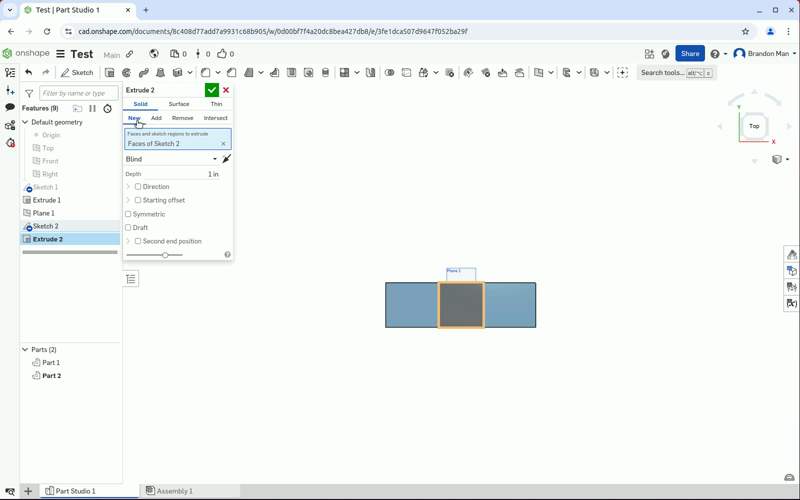
key(tab, 4)
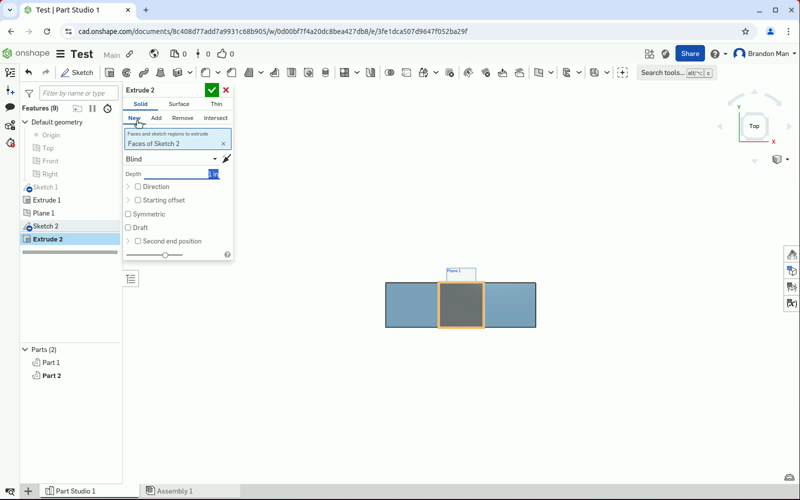
text(15.405)
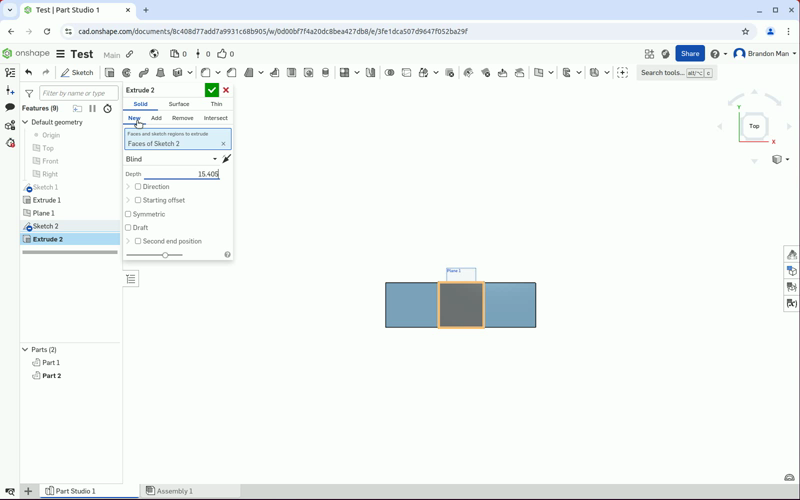
key(enter)
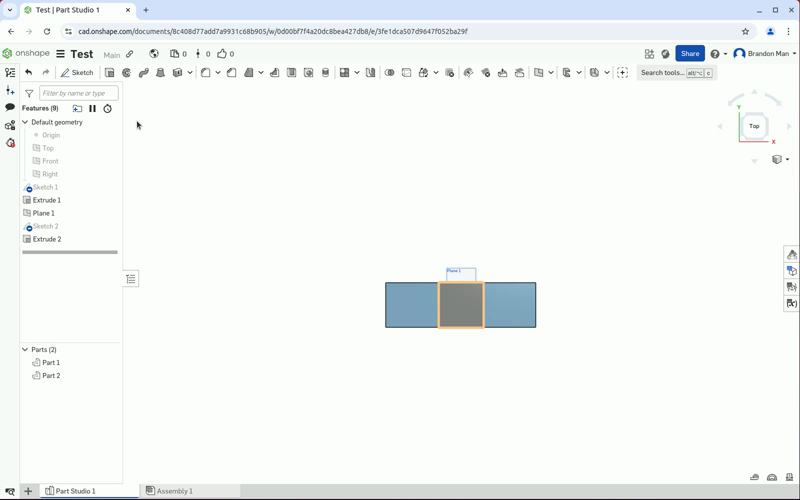
key(shift+h)
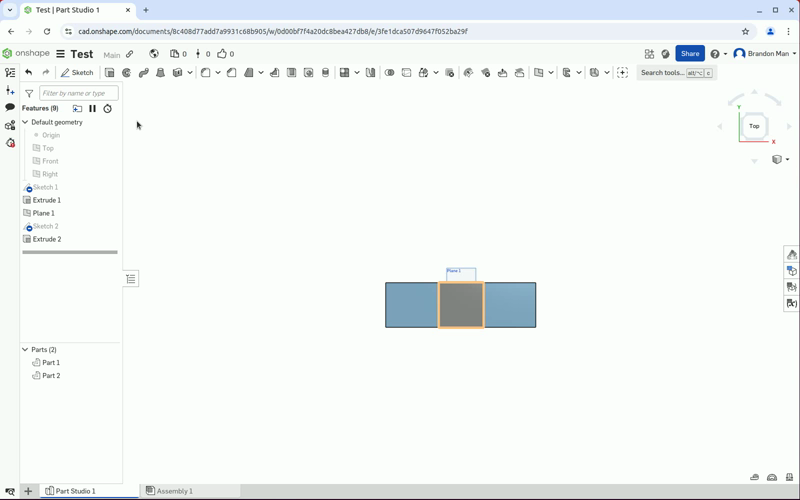
key(shift+h)
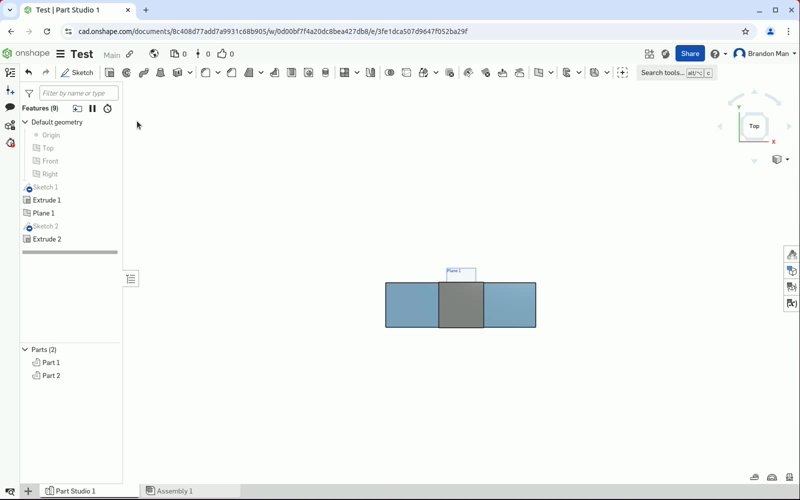
mouse_move(73, 189)
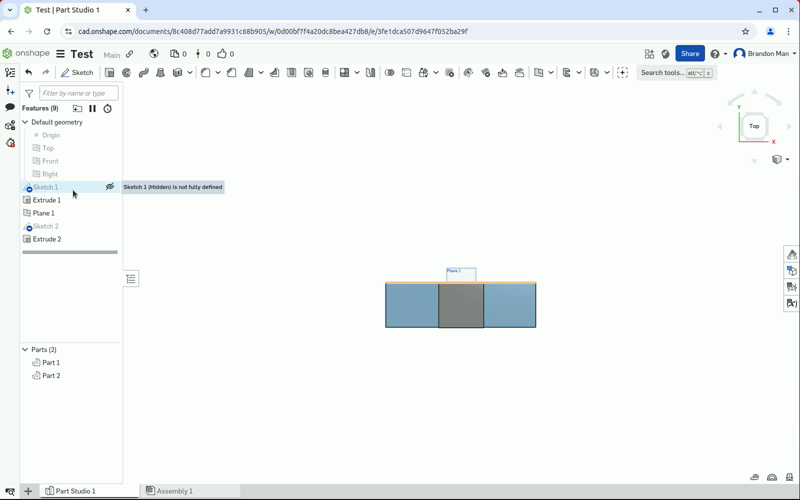
click(73, 189)
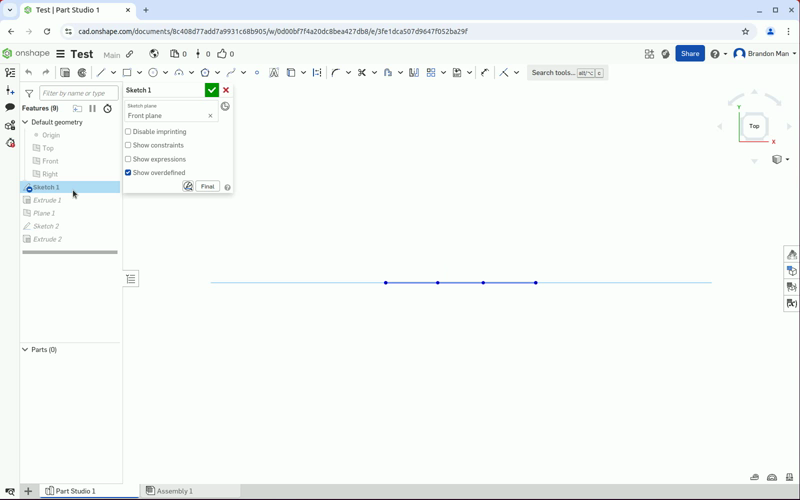
mouse_move(229, 92)
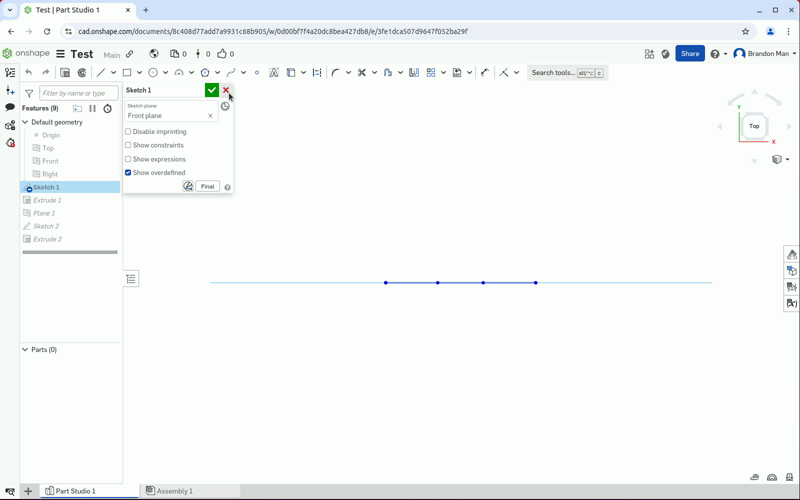
click(229, 92)
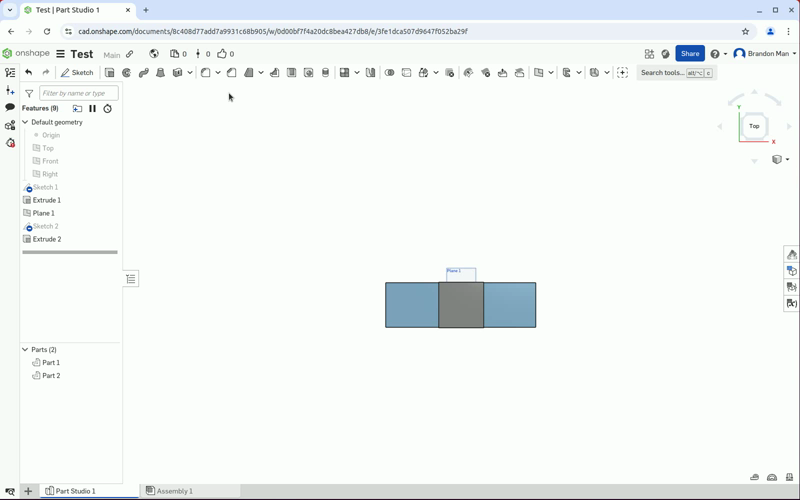
mouse_move(541, 75)
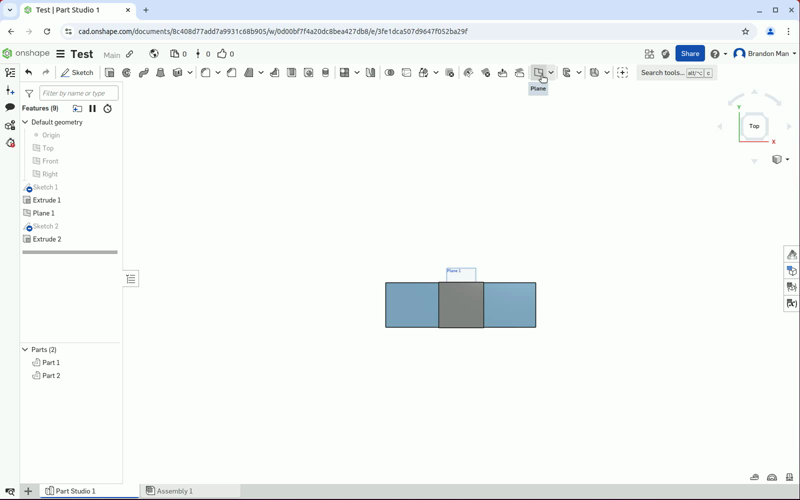
click(541, 75)
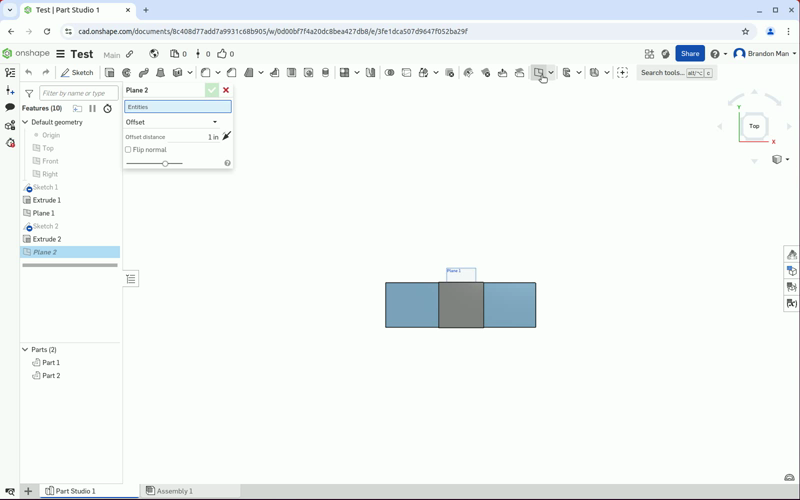
mouse_move(73, 150)
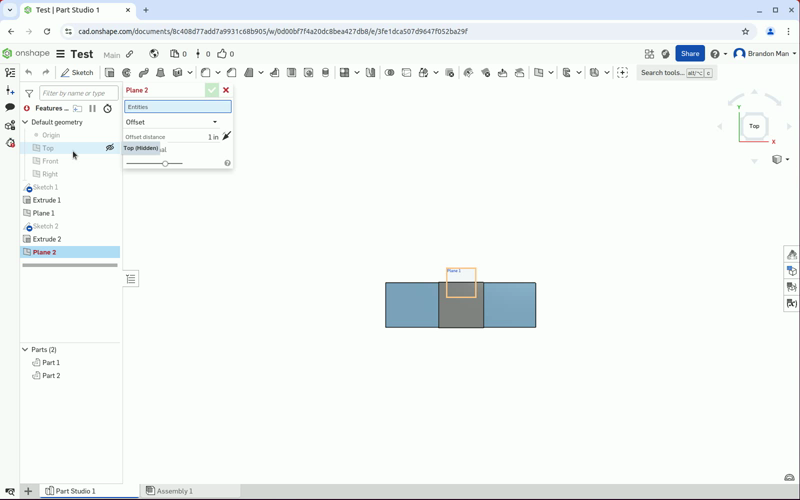
click(73, 150)
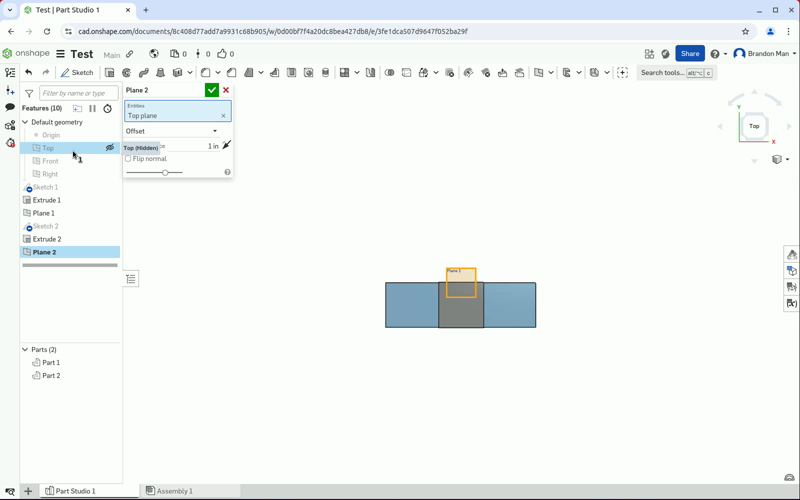
key(tab, 2)
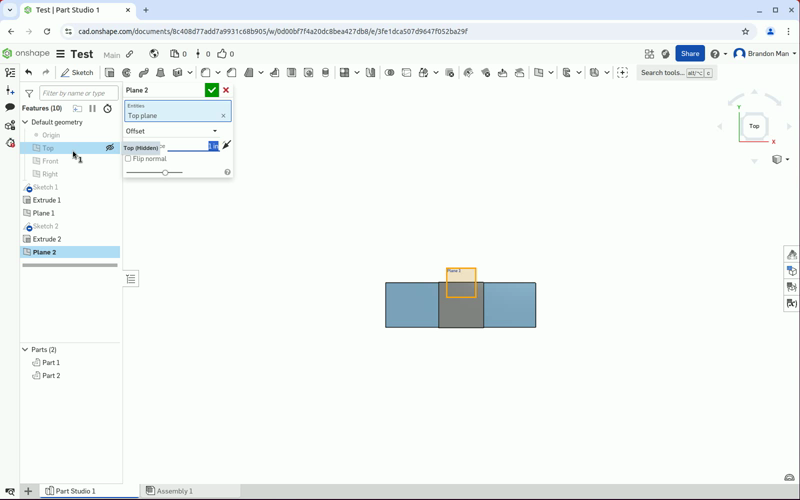
text(23.108)
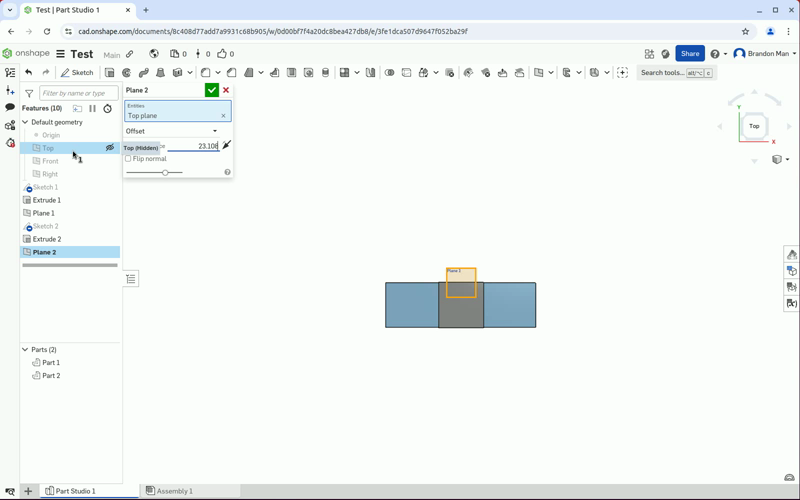
key(enter, 2)
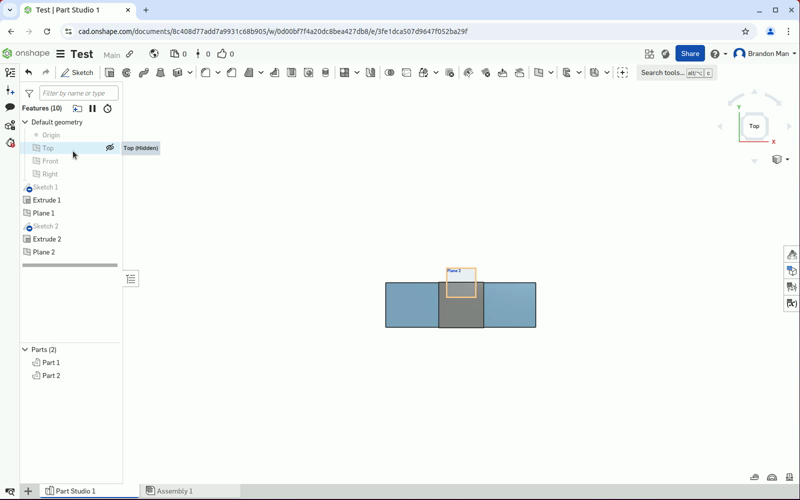
key(shift+s)
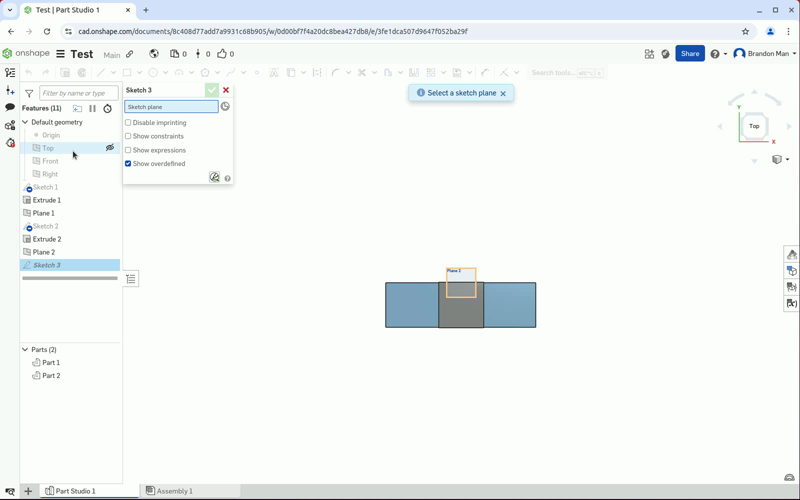
mouse_move(73, 254)
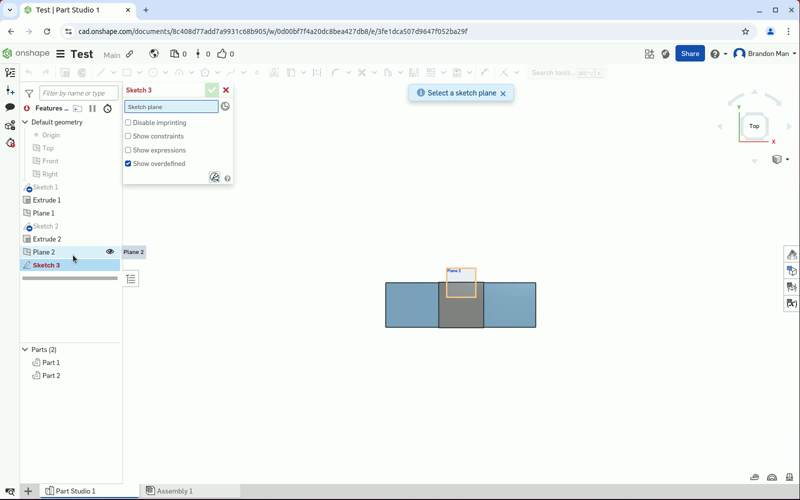
click(73, 254)
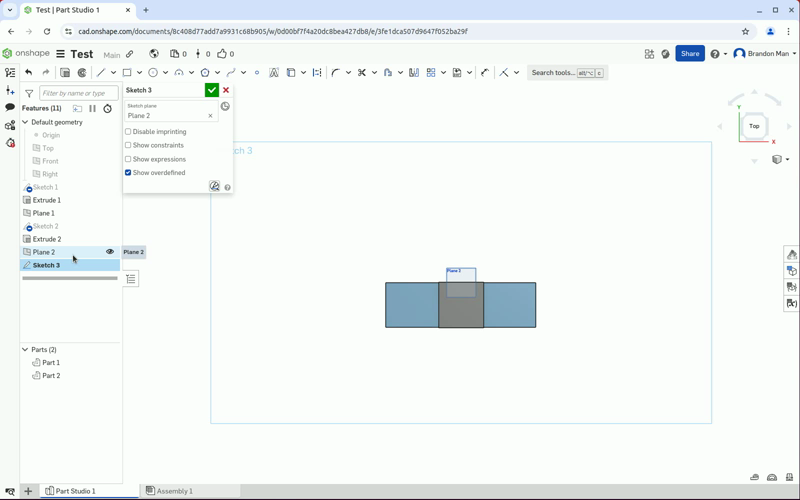
mouse_move(73, 352)
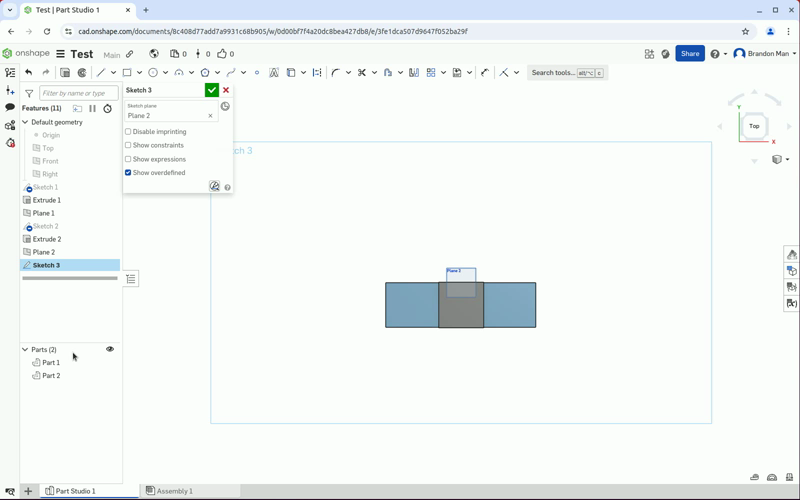
key(y)
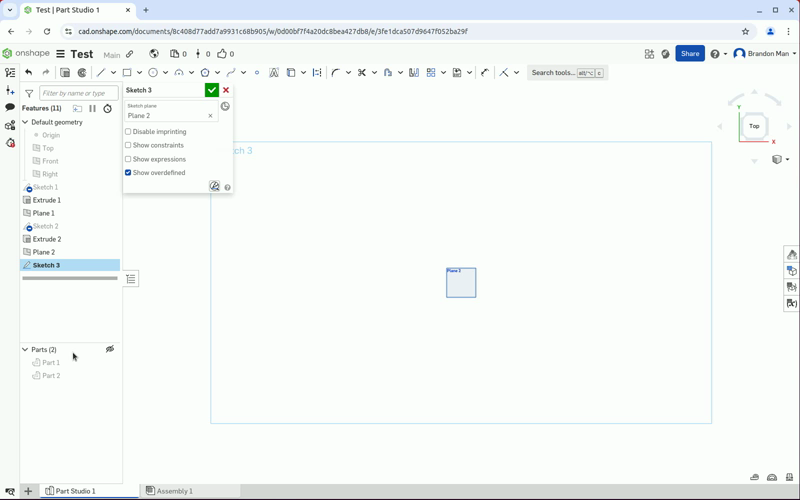
key(c)
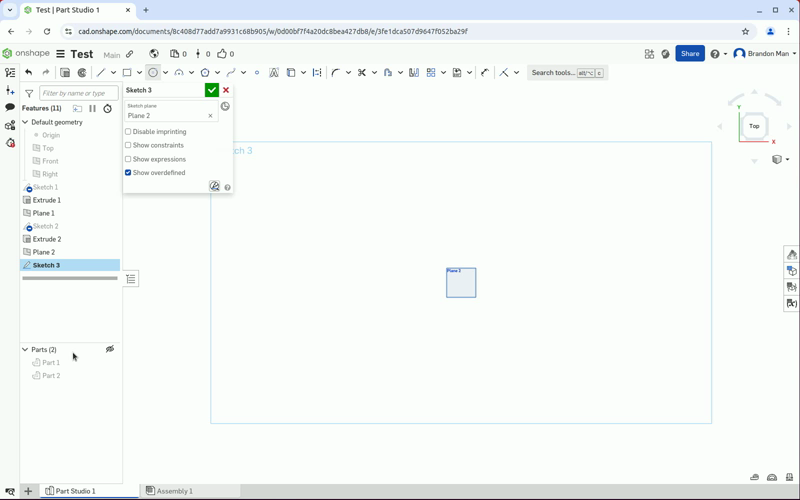
key_down(shift)
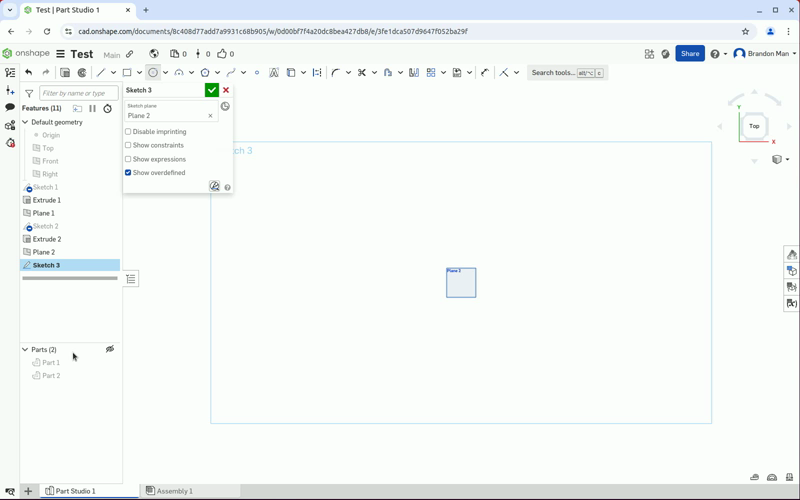
mouse_move(461, 305)
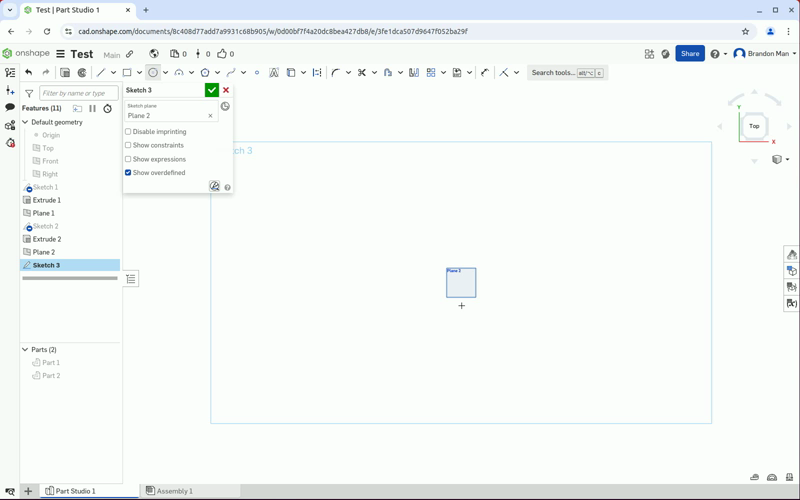
click(461, 305)
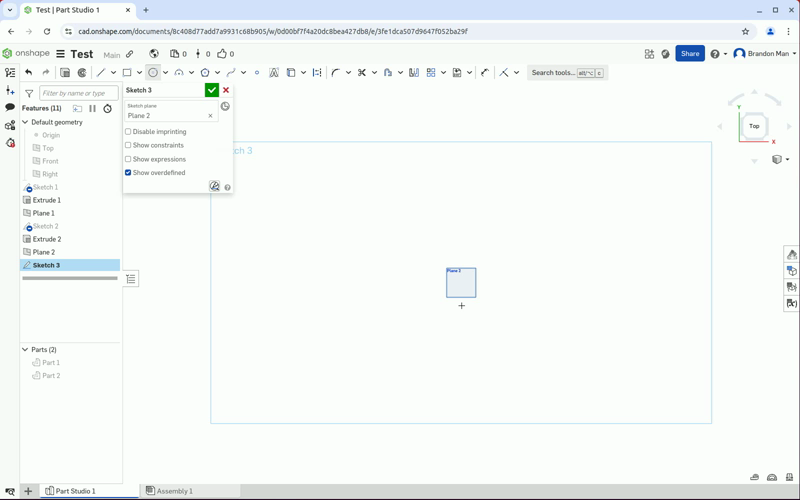
key_up(shift)
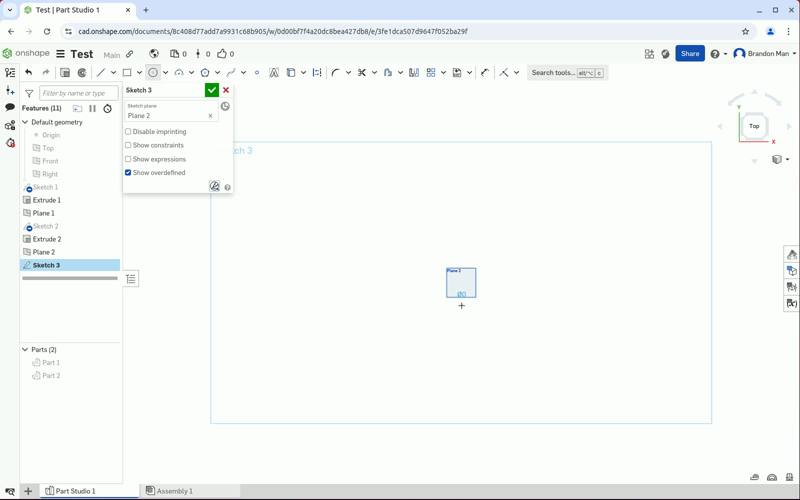
mouse_move(472, 305)
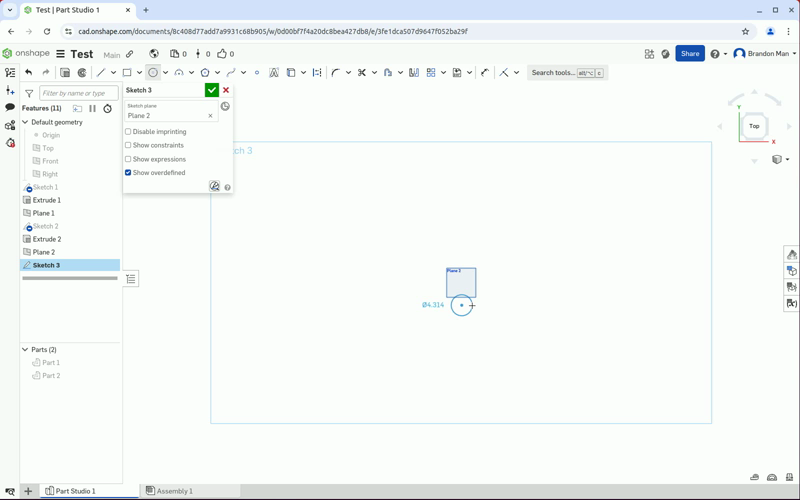
click(472, 305)
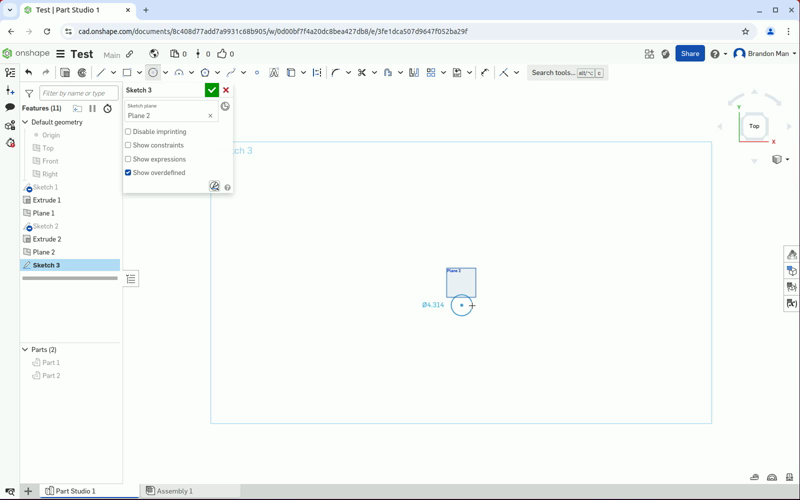
key(esc)
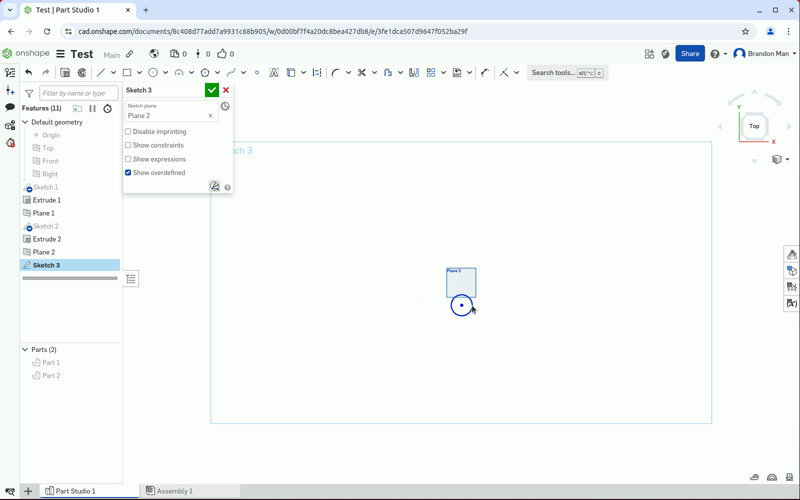
mouse_move(469, 307)
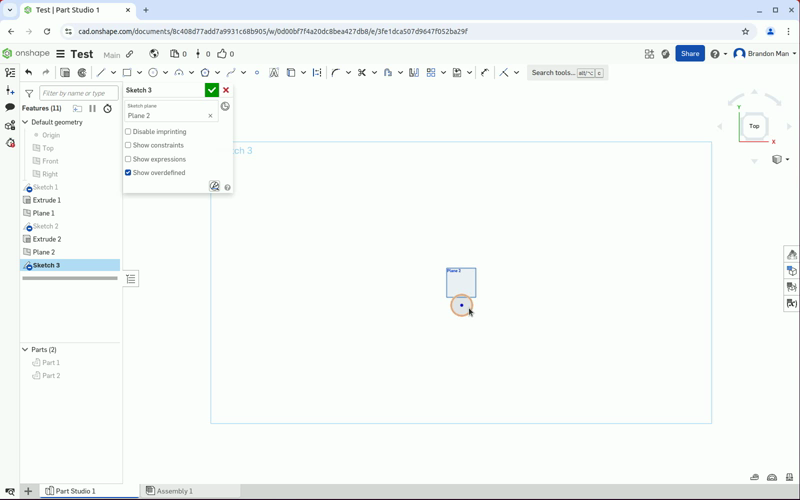
scroll(6)
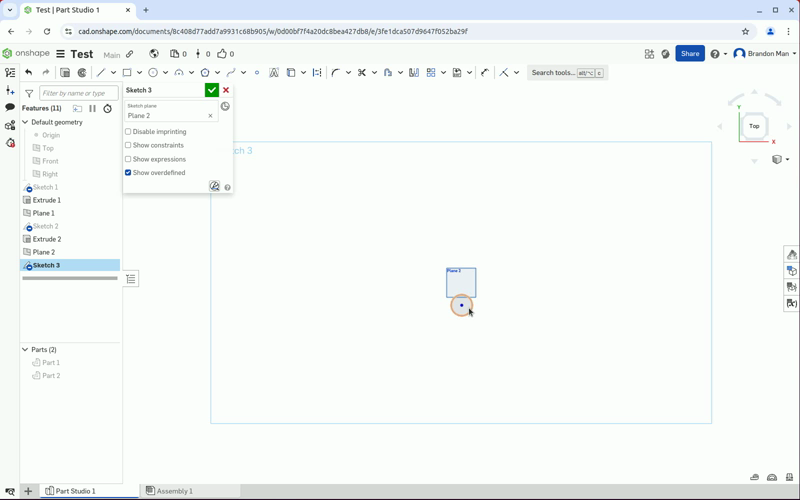
scroll(6)
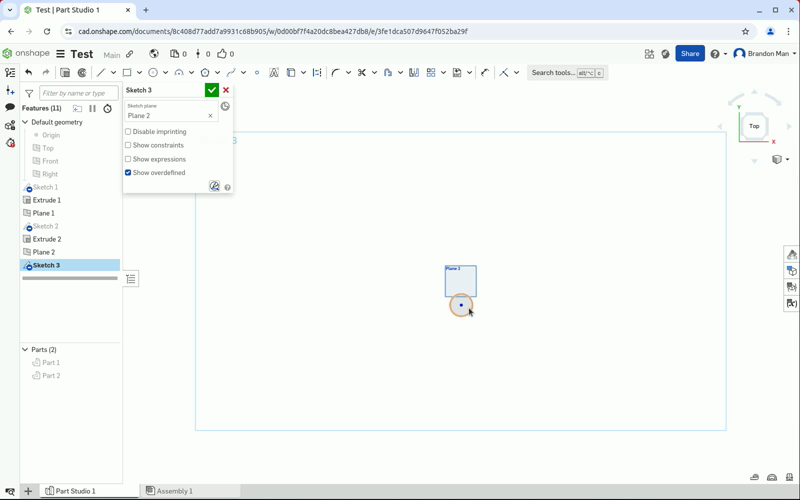
scroll(6)
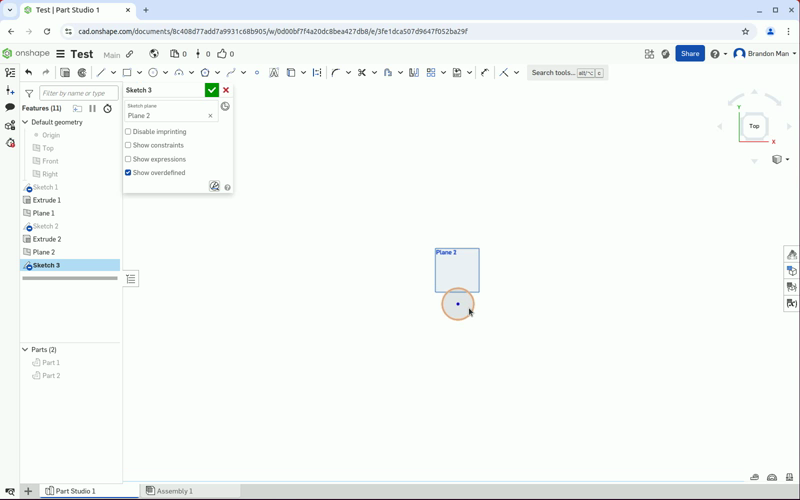
scroll(6)
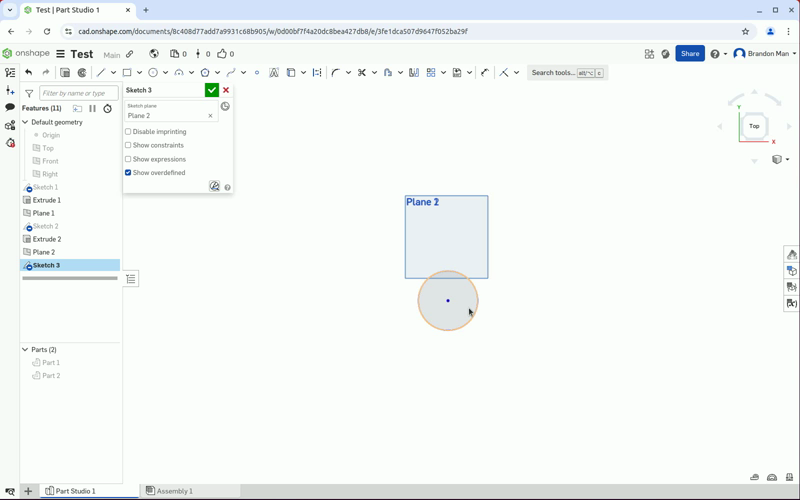
scroll(6)
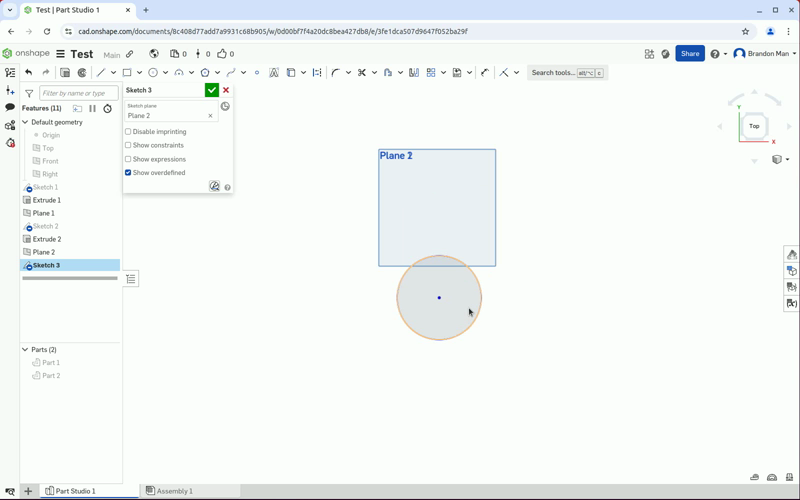
scroll(6)
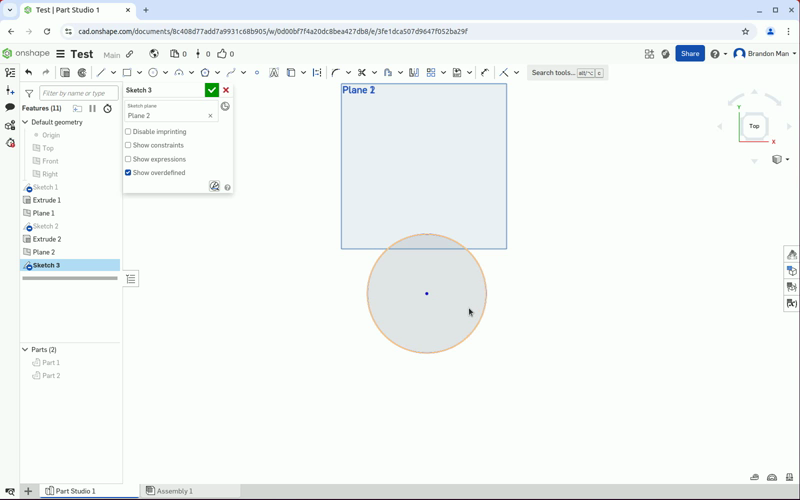
scroll(6)
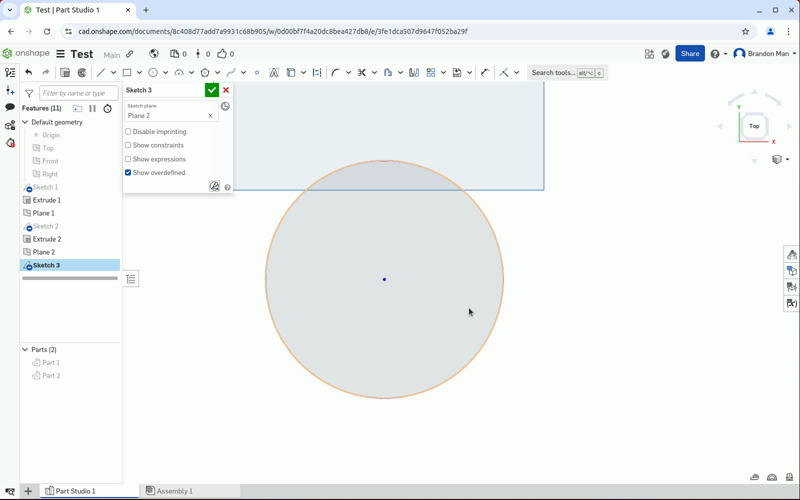
click(469, 307)
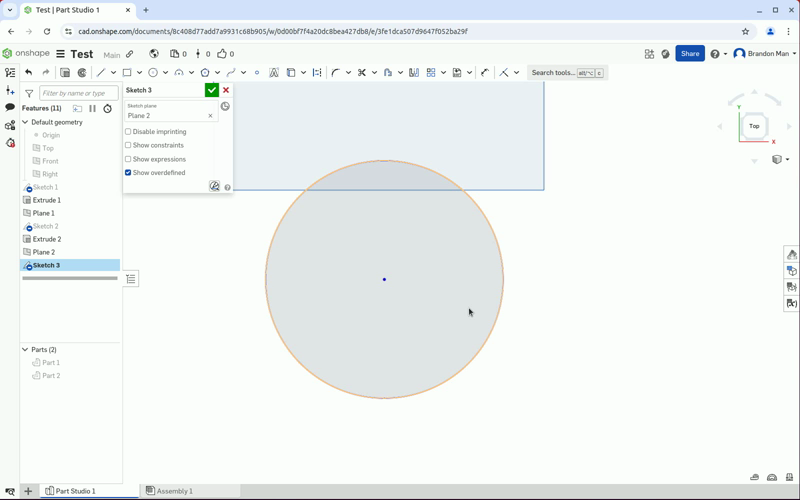
scroll(-6)
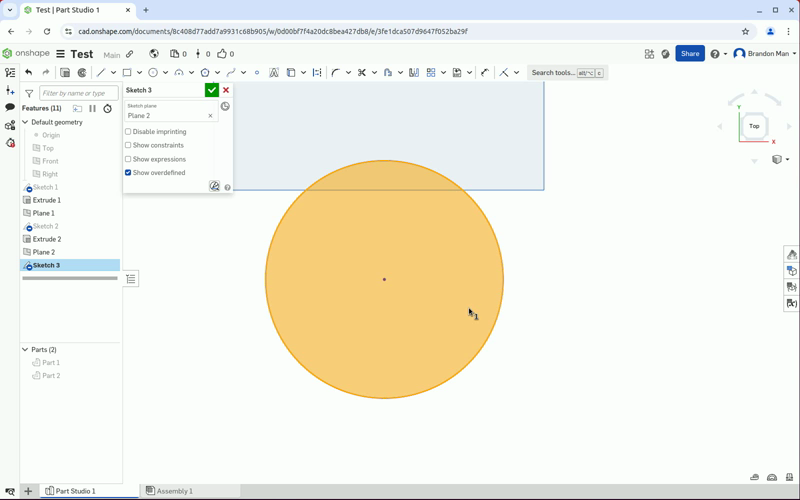
scroll(-6)
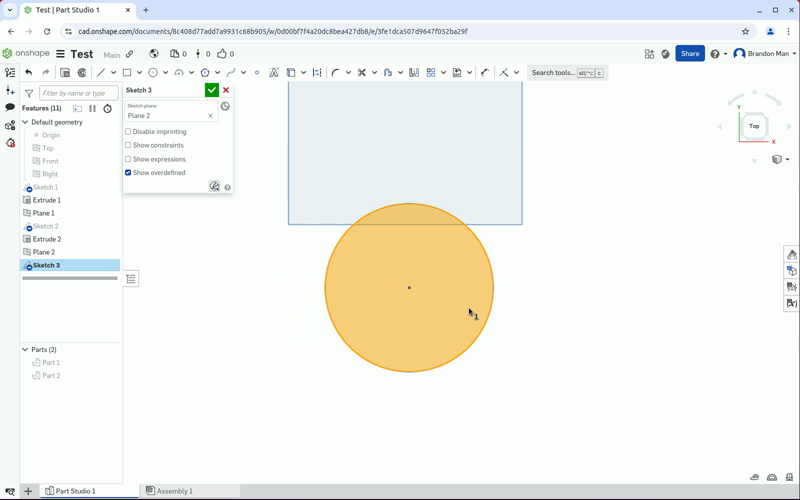
scroll(-6)
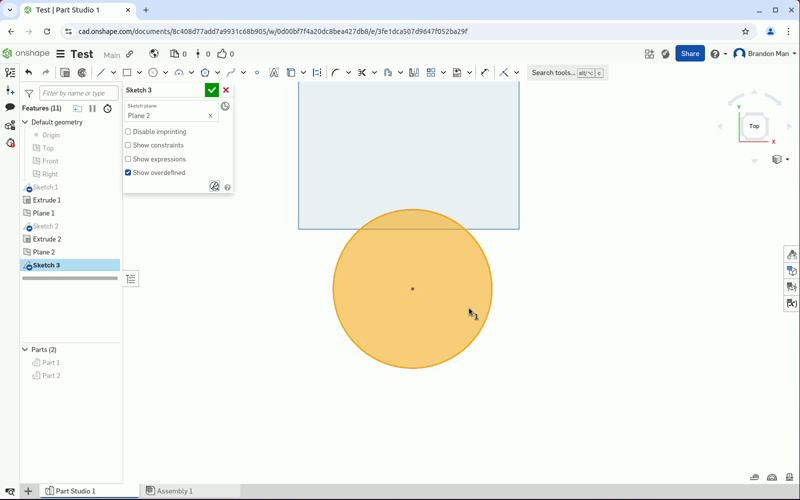
scroll(-6)
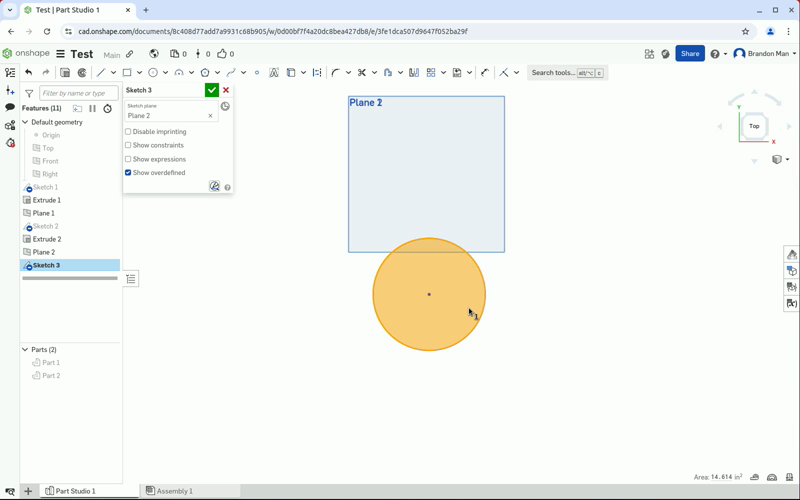
scroll(-6)
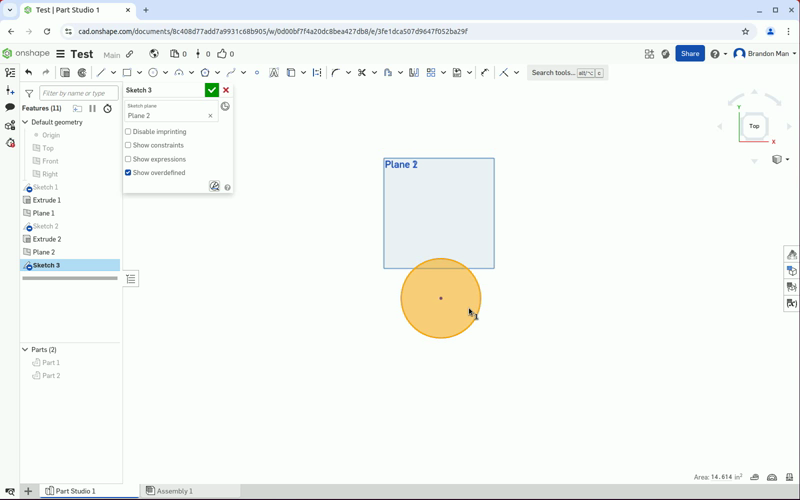
scroll(-6)
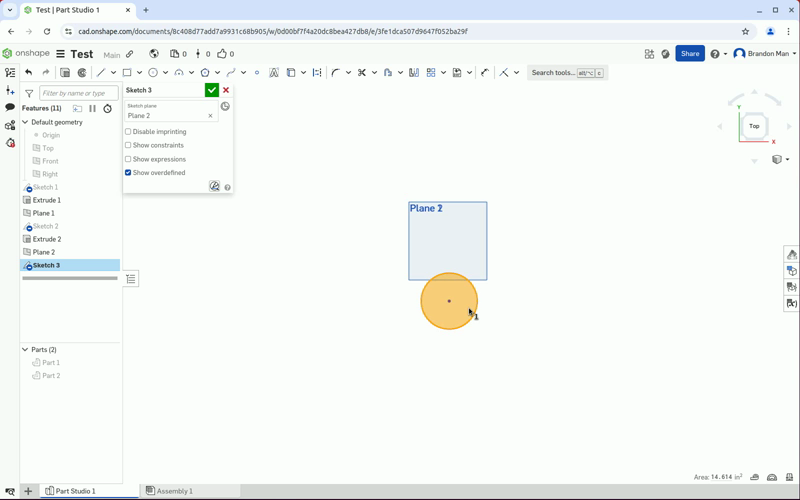
scroll(-6)
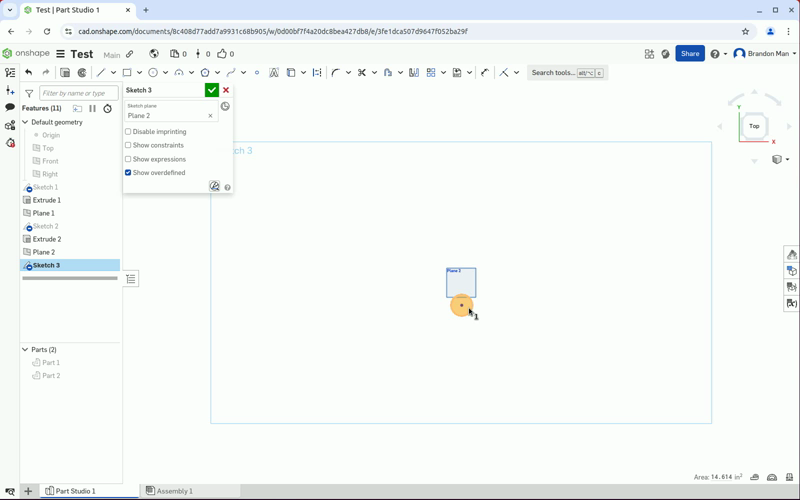
mouse_move(73, 352)
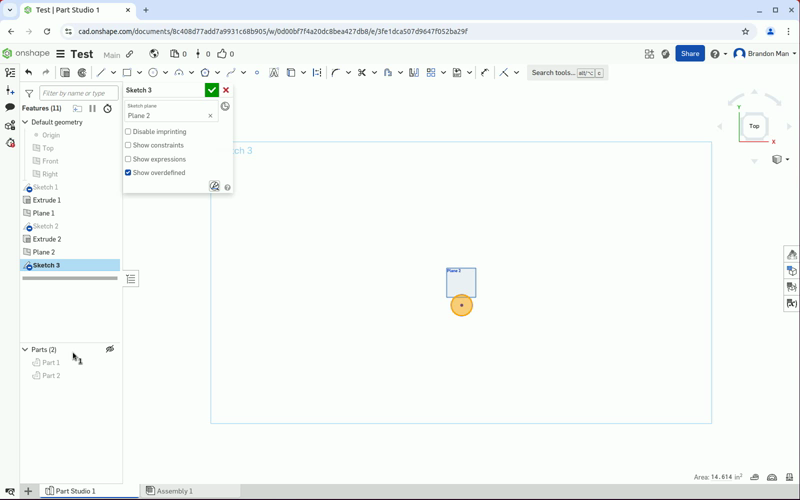
key(shift+y)
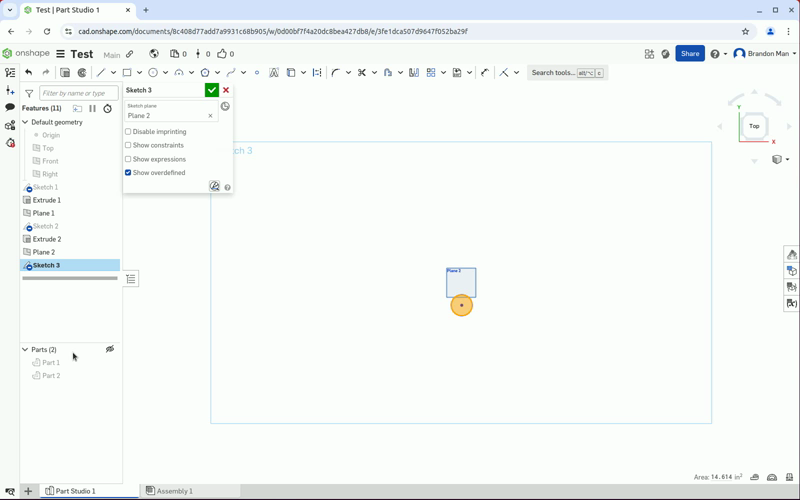
key(shift+e)
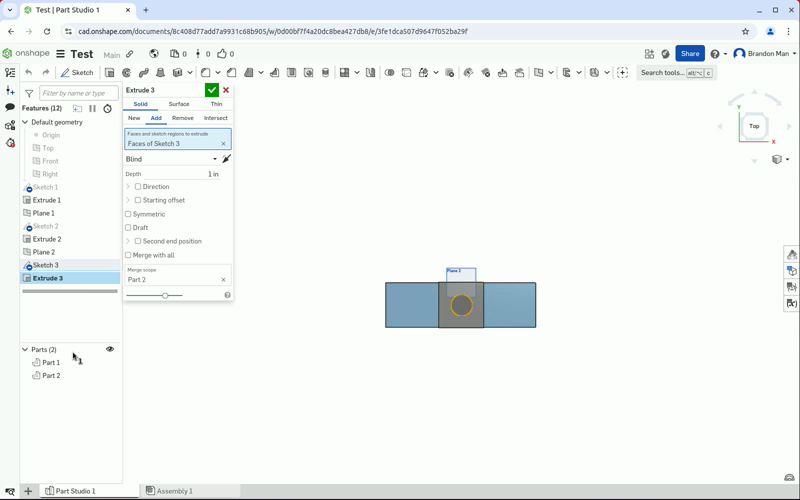
mouse_move(143, 106)
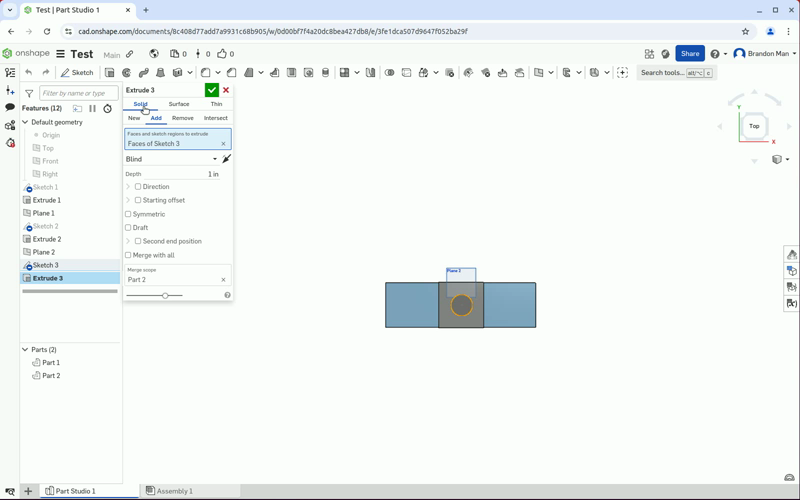
click(143, 106)
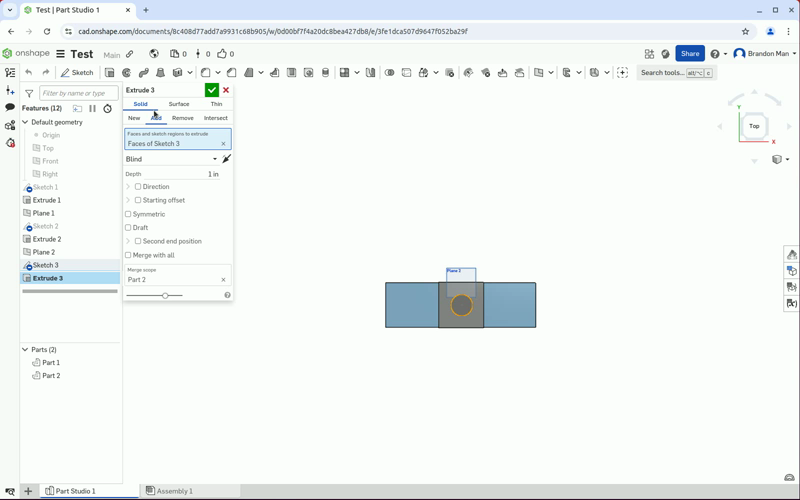
mouse_move(186, 120)
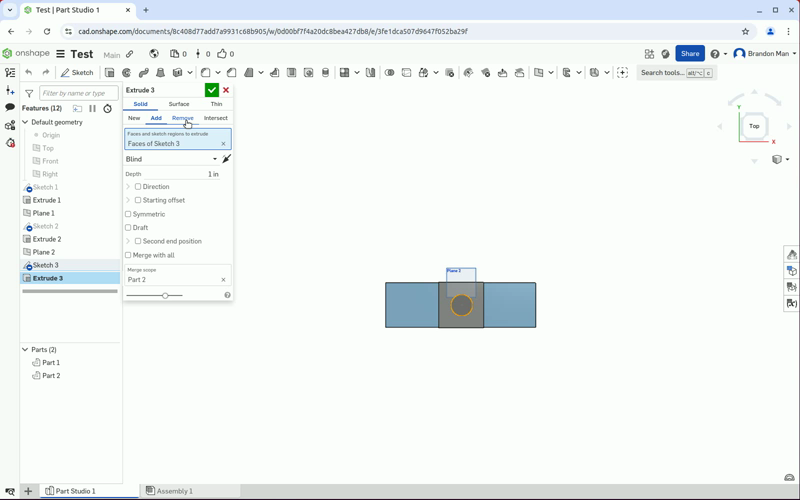
click(186, 120)
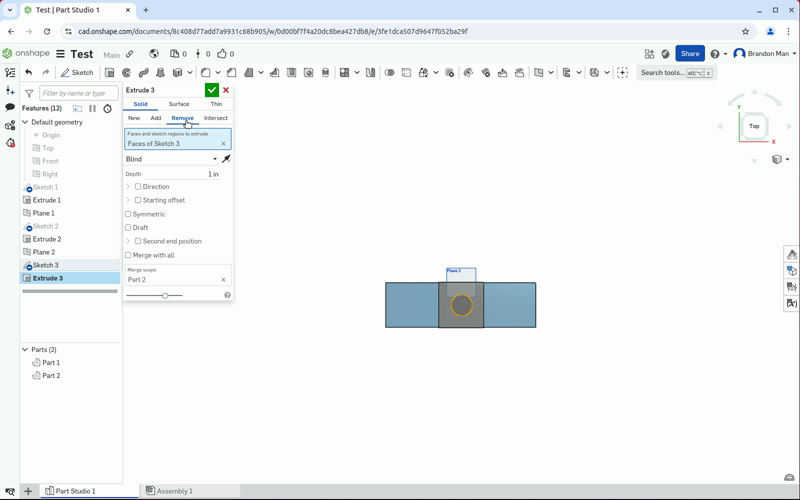
key(tab, 4)
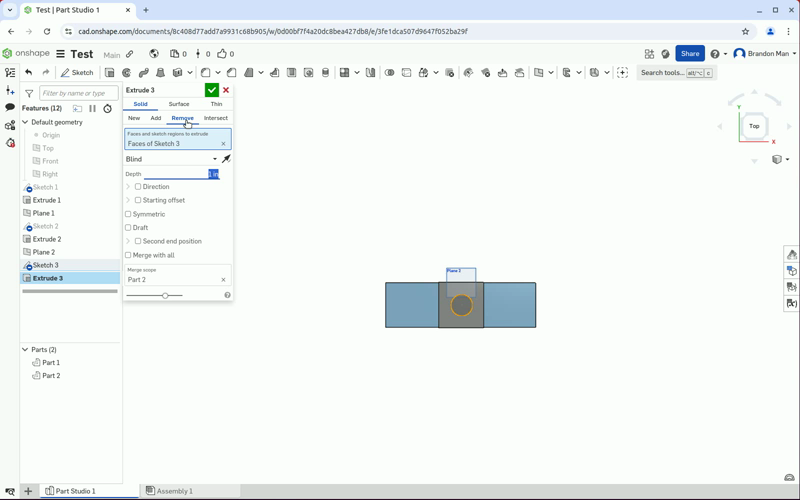
text(21.664)
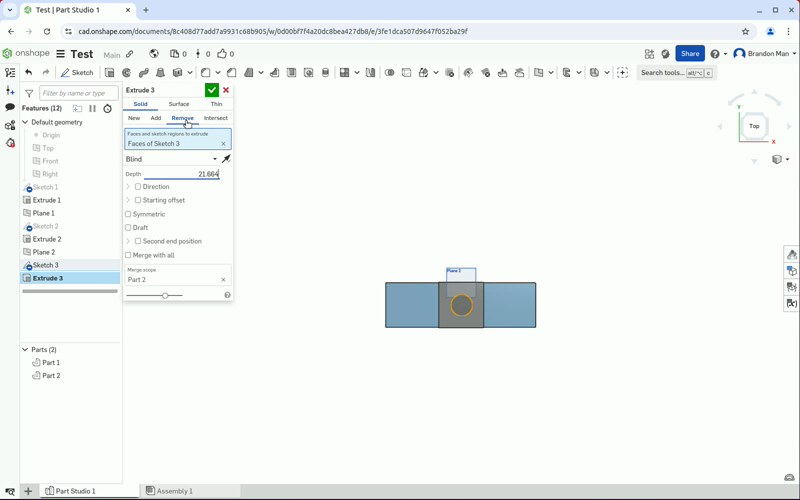
key(tab, 6)
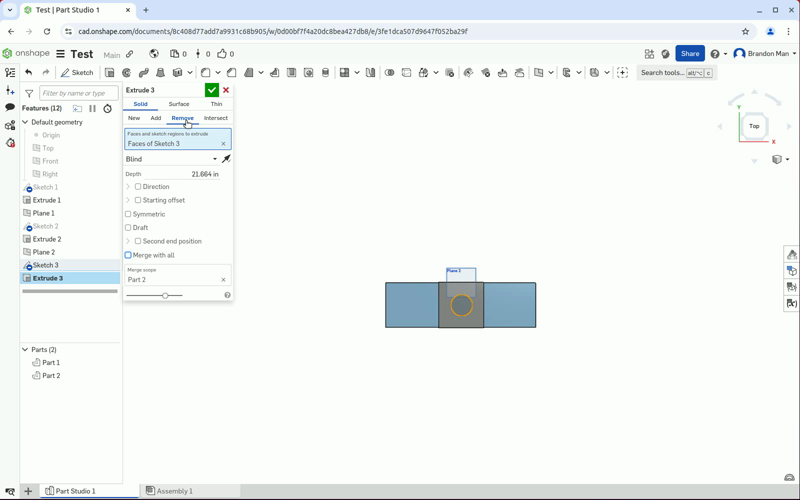
key(space)
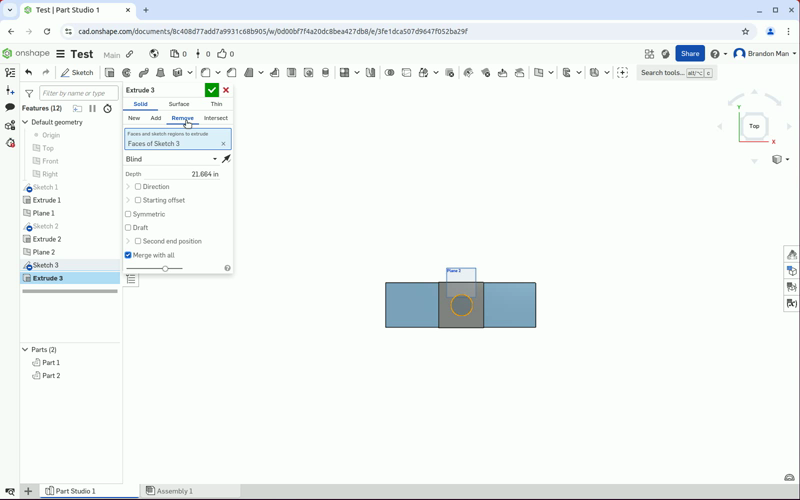
key(enter)
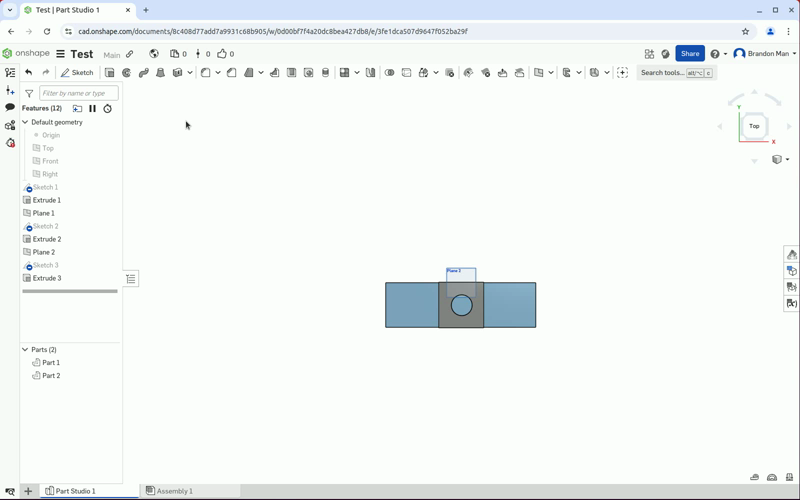
key(shift+h)
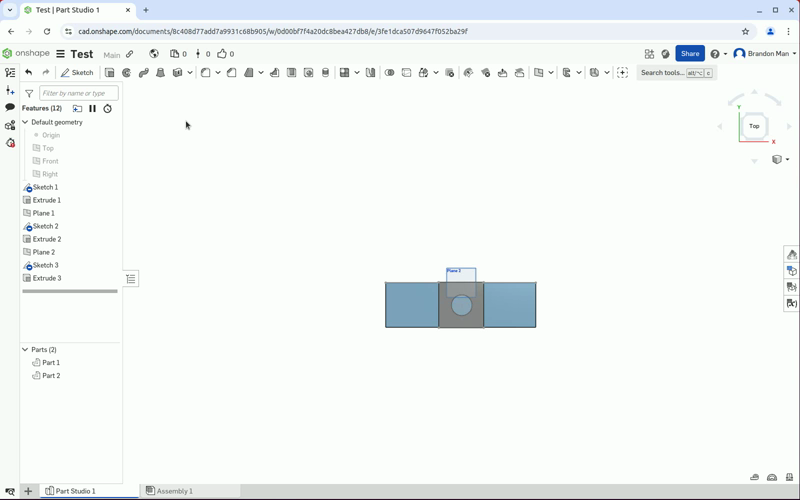
key(shift+h)
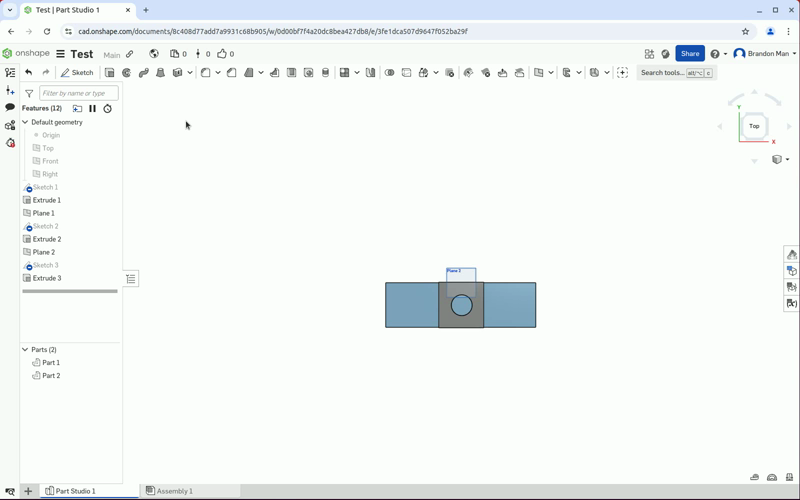
mouse_move(73, 189)
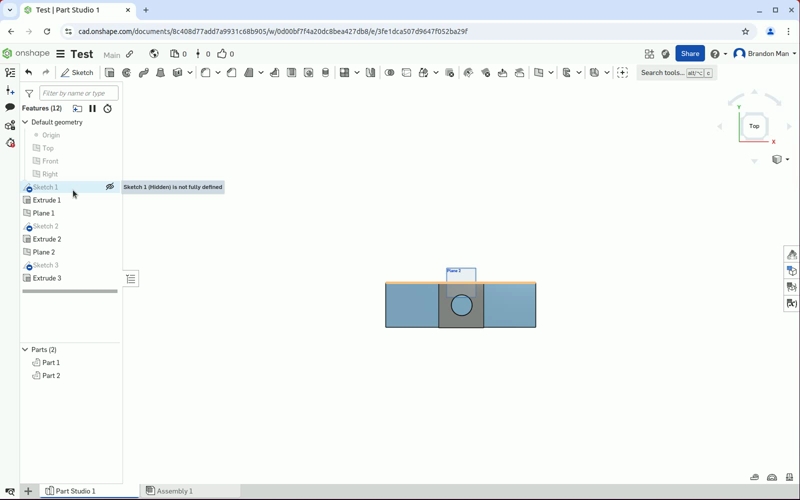
click(73, 189)
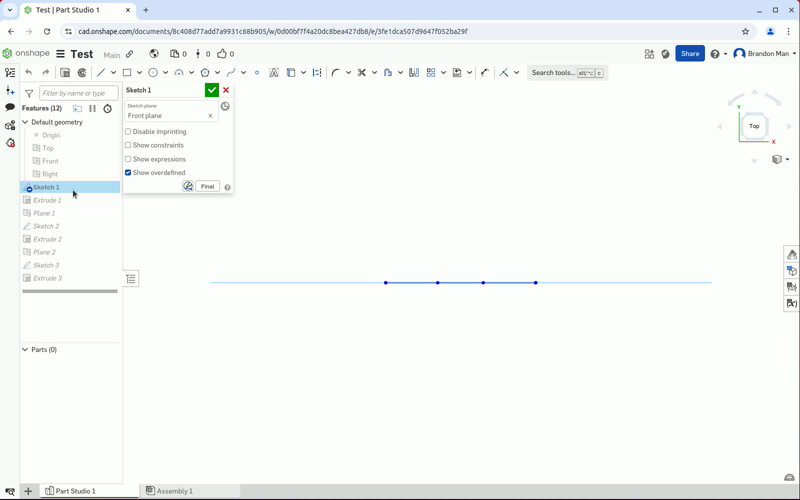
mouse_move(229, 92)
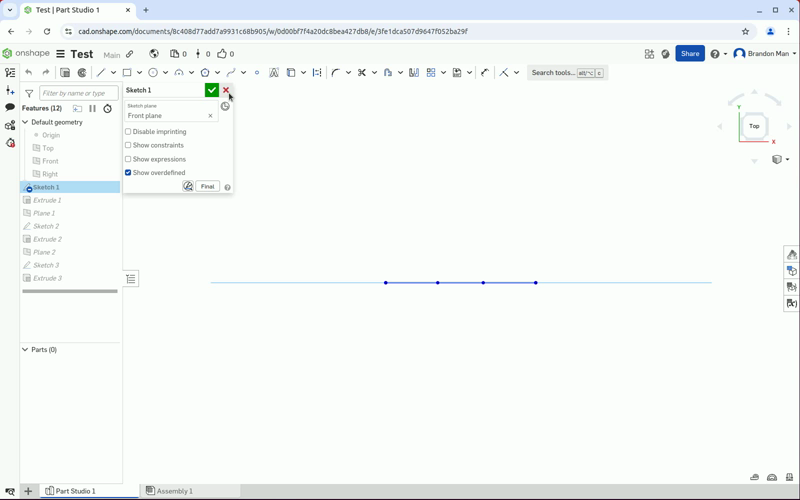
click(229, 92)
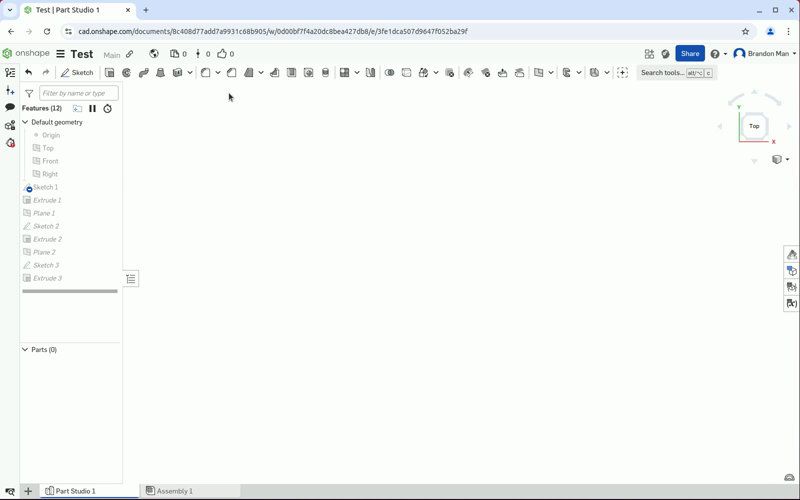
key(shift+s)
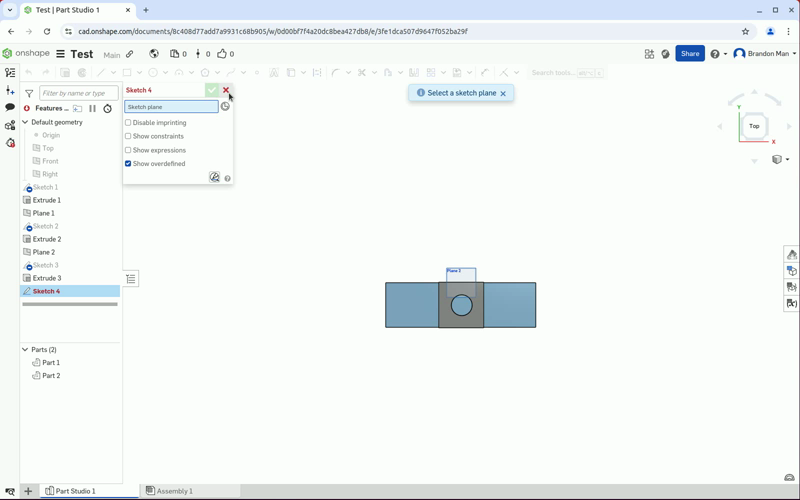
mouse_move(73, 254)
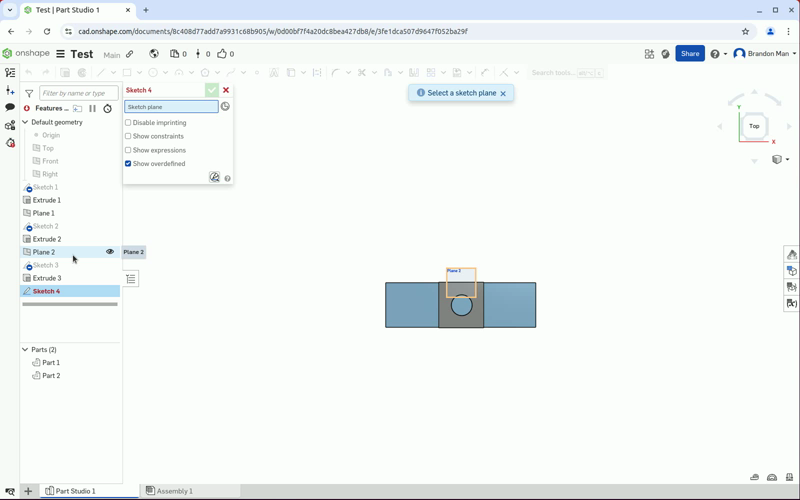
click(73, 254)
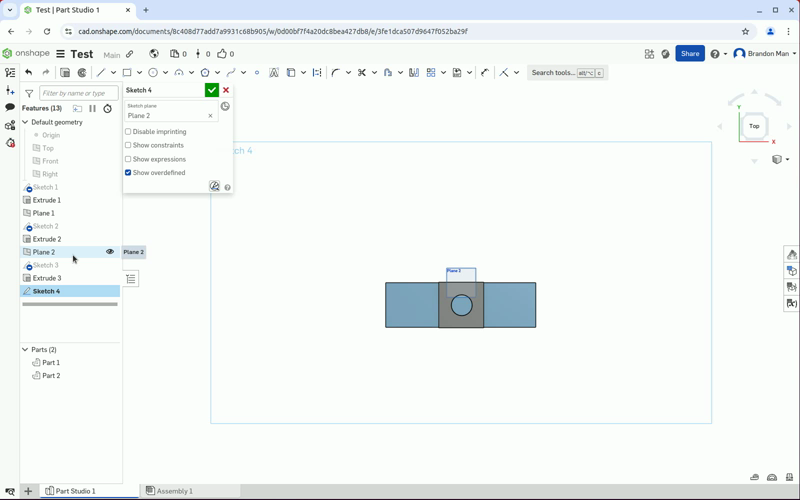
mouse_move(73, 352)
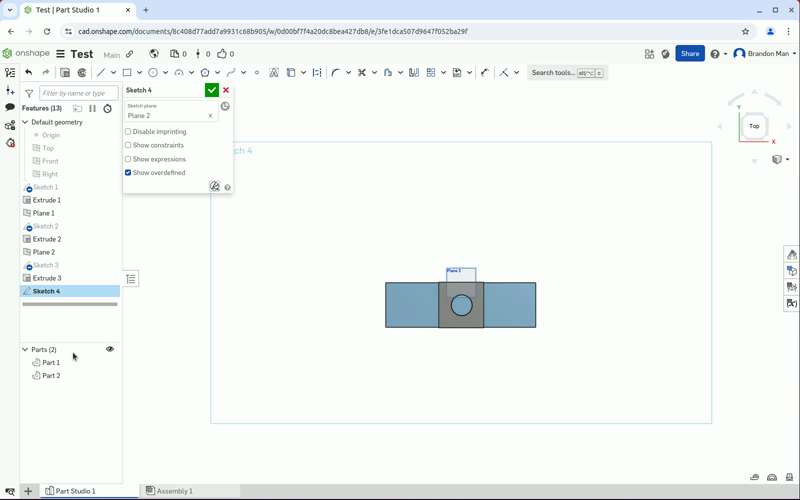
key(y)
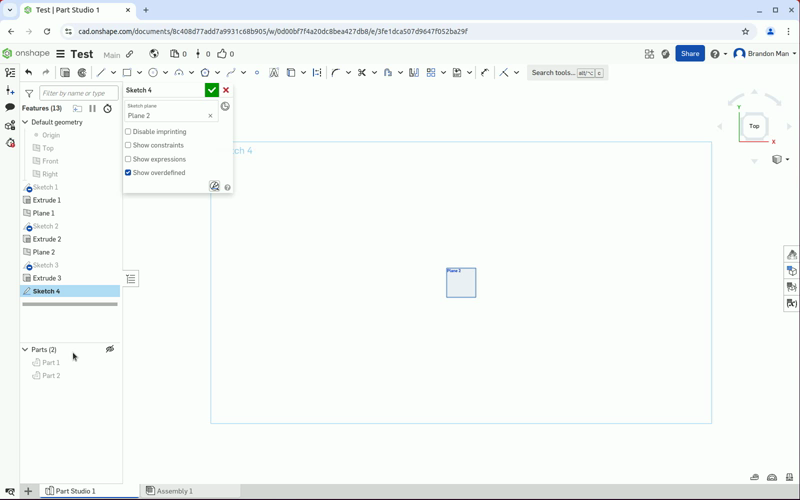
key(c)
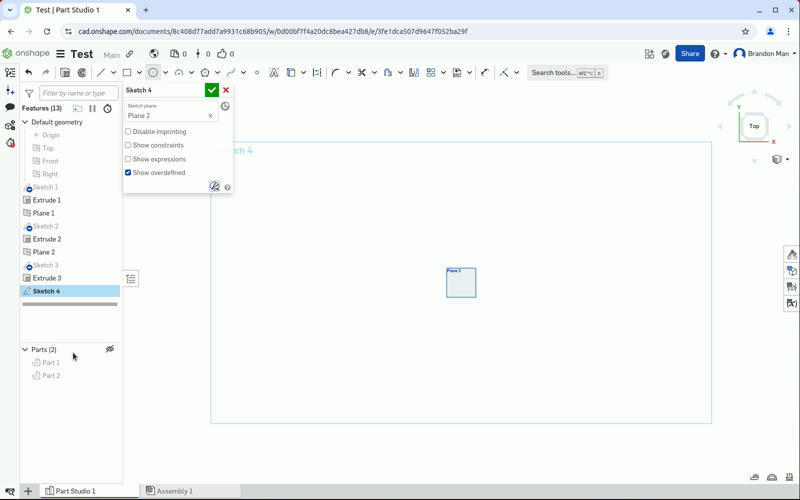
key_down(shift)
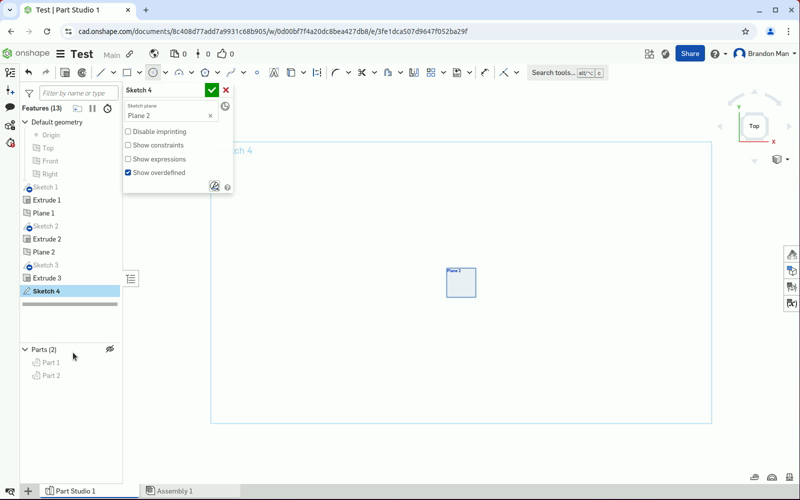
mouse_move(461, 305)
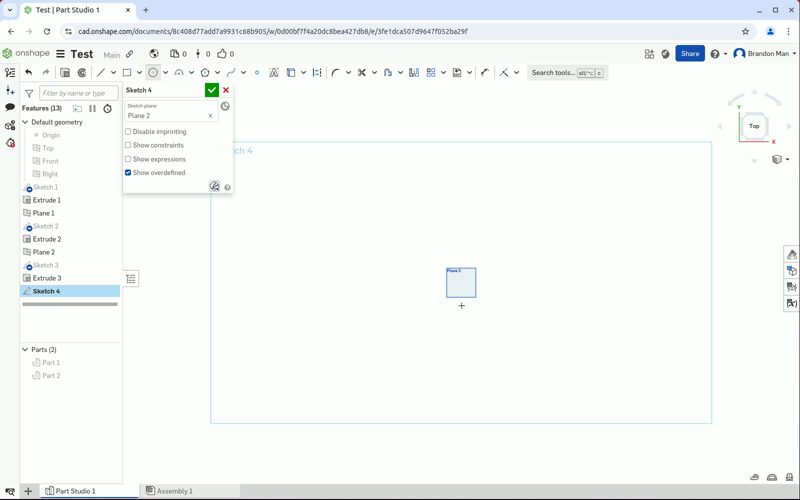
click(461, 305)
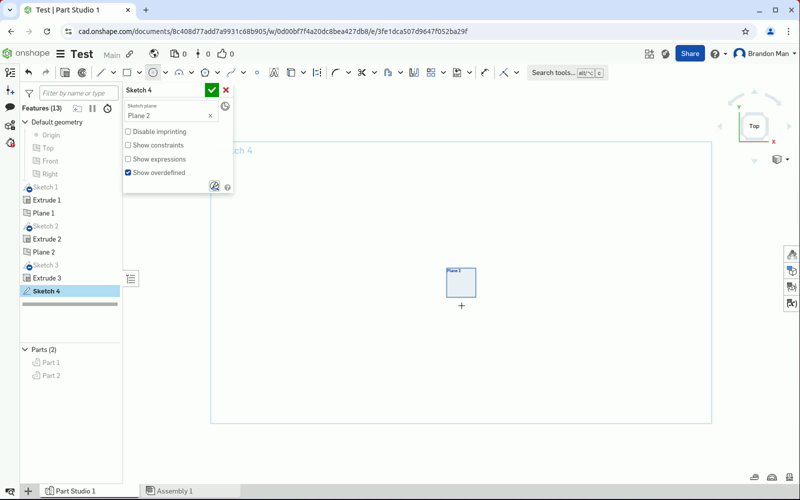
key_up(shift)
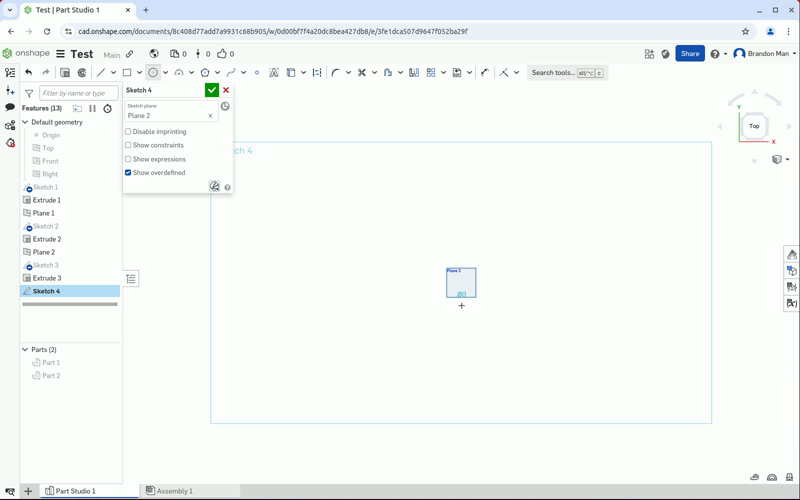
mouse_move(472, 305)
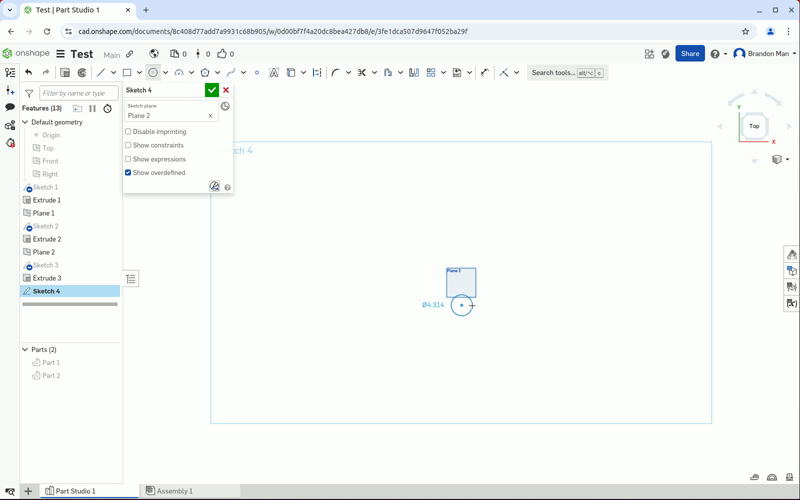
click(472, 305)
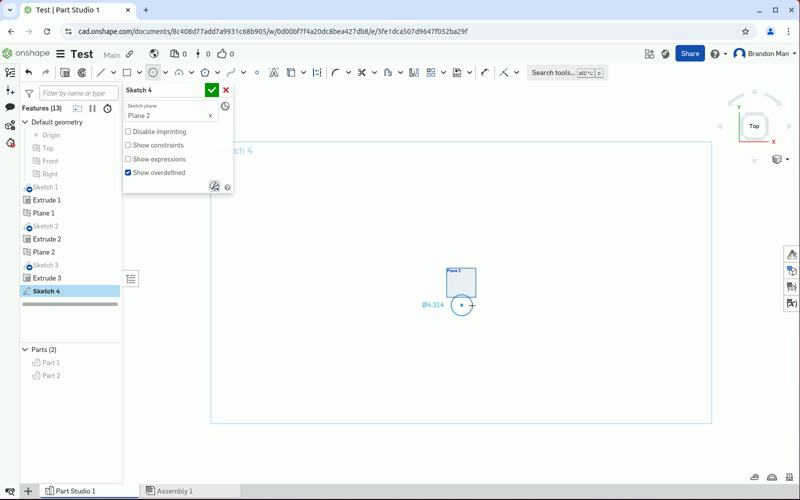
key(esc)
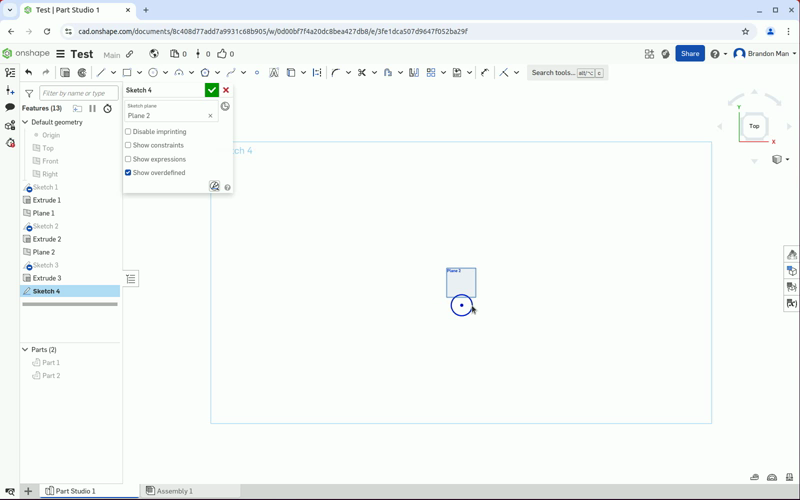
mouse_move(461, 313)
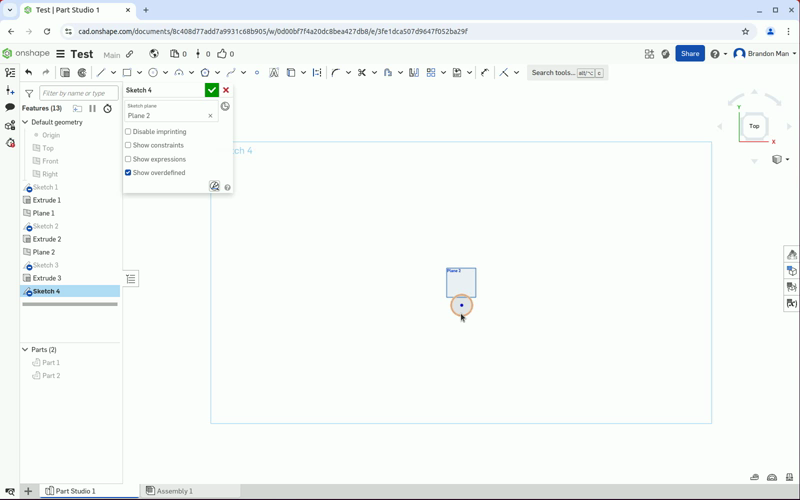
scroll(6)
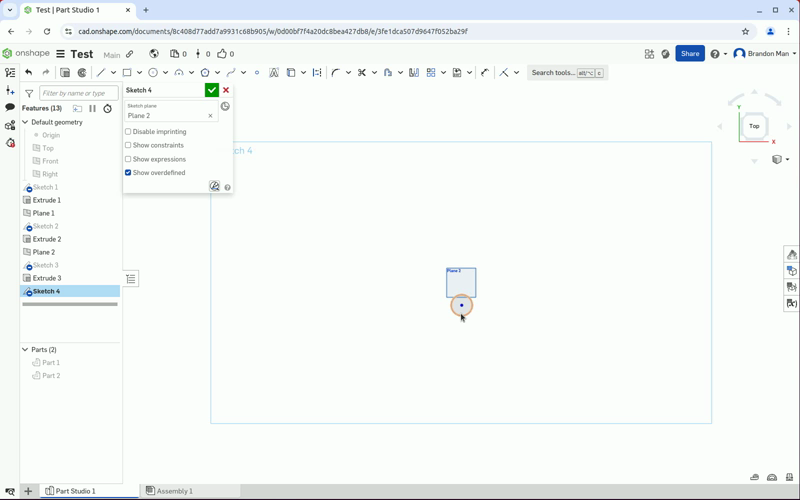
scroll(6)
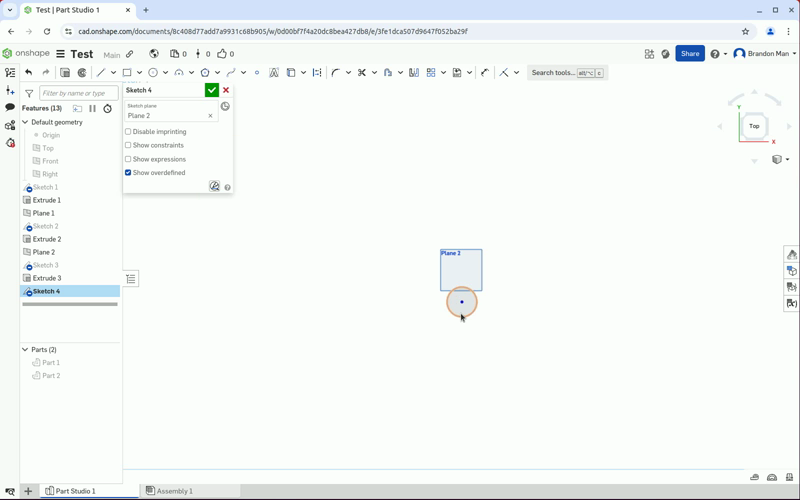
scroll(6)
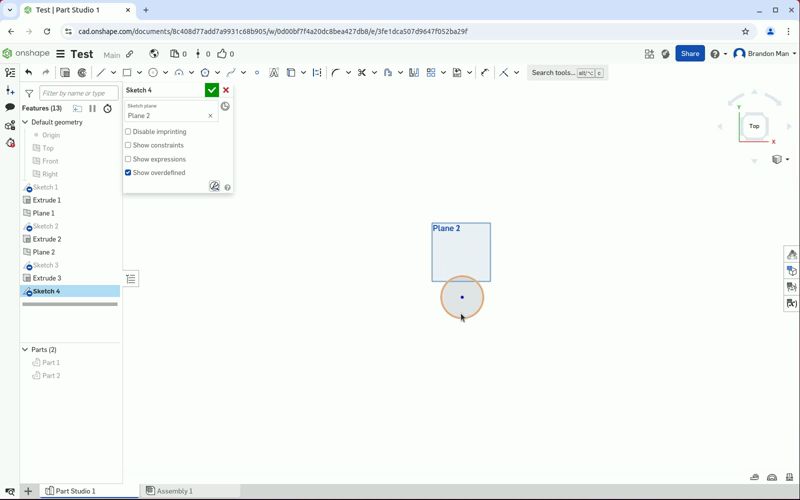
scroll(6)
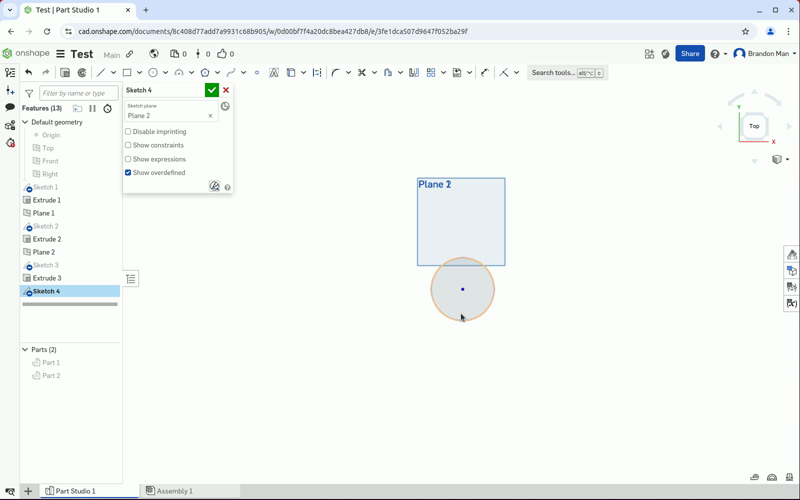
scroll(6)
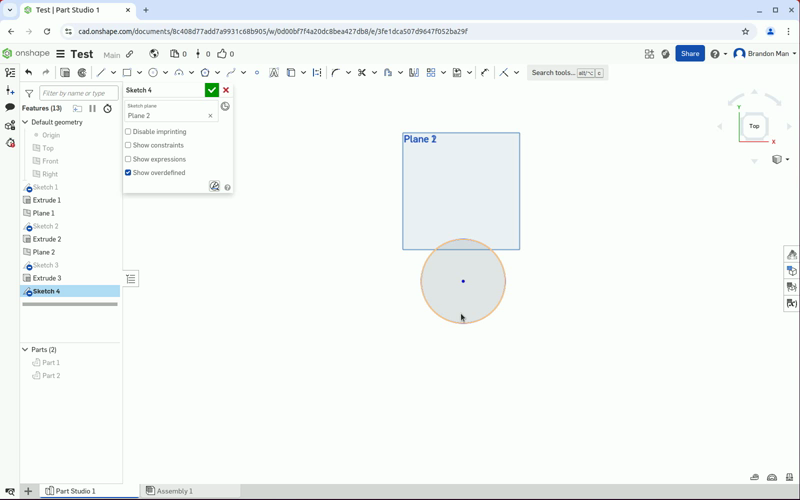
scroll(6)
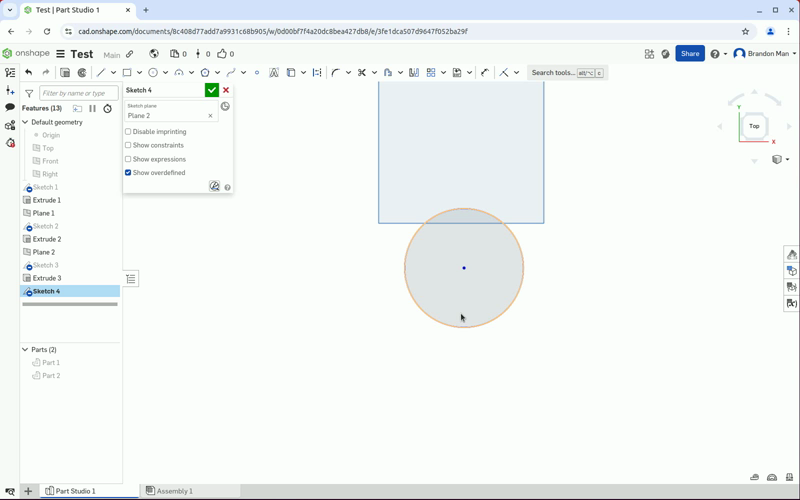
scroll(6)
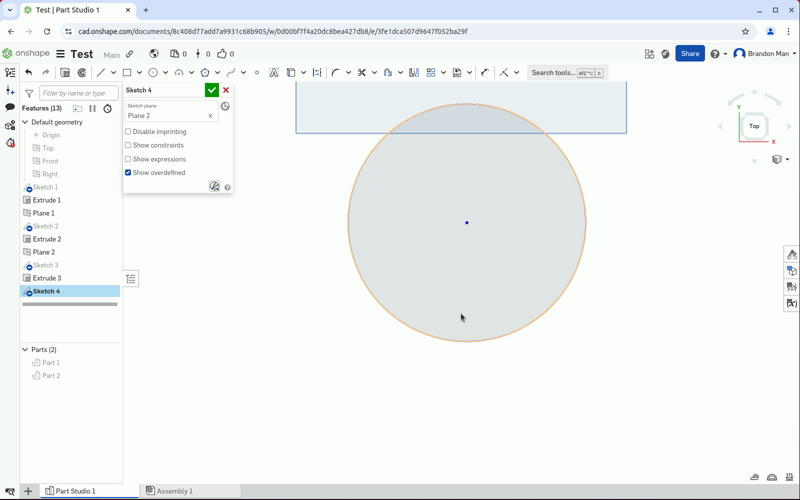
click(461, 313)
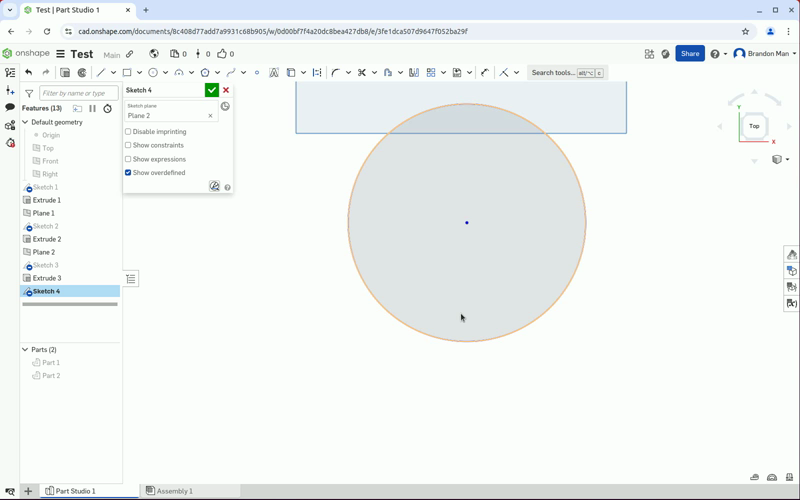
scroll(-6)
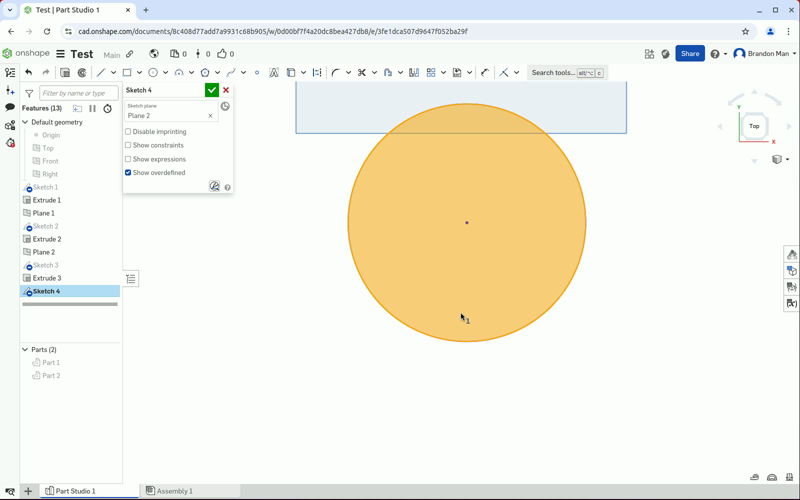
scroll(-6)
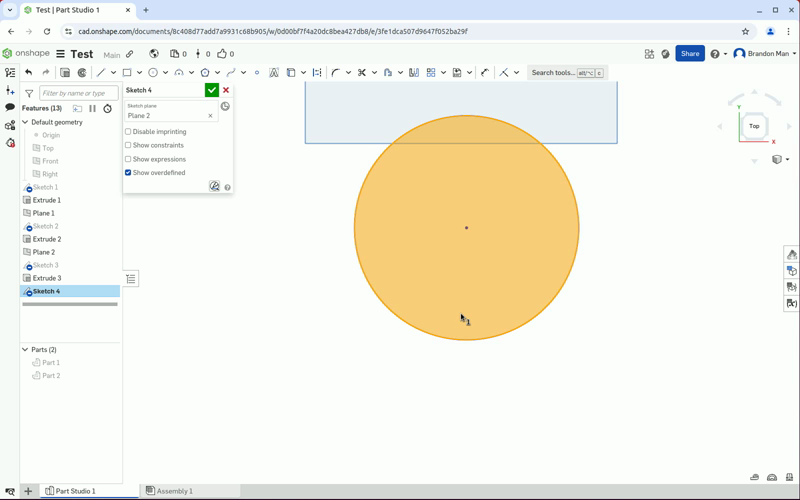
scroll(-6)
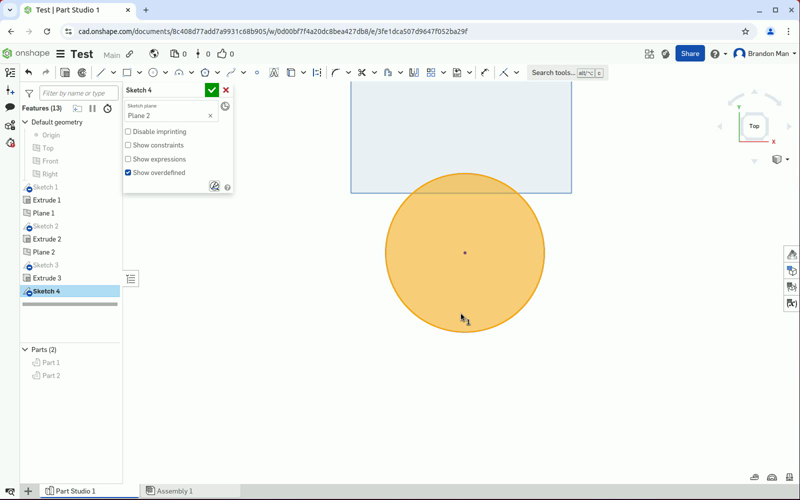
scroll(-6)
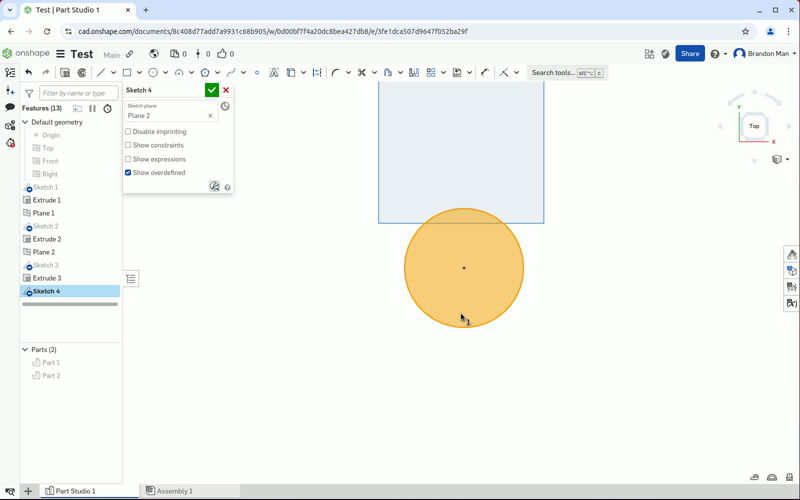
scroll(-6)
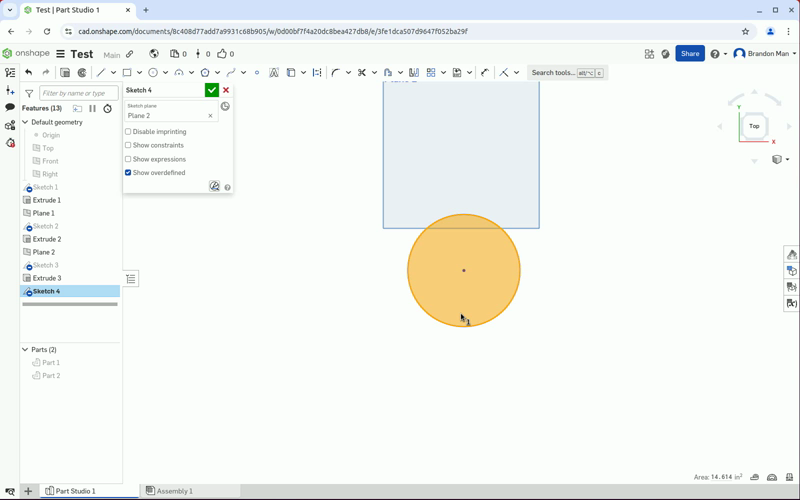
scroll(-6)
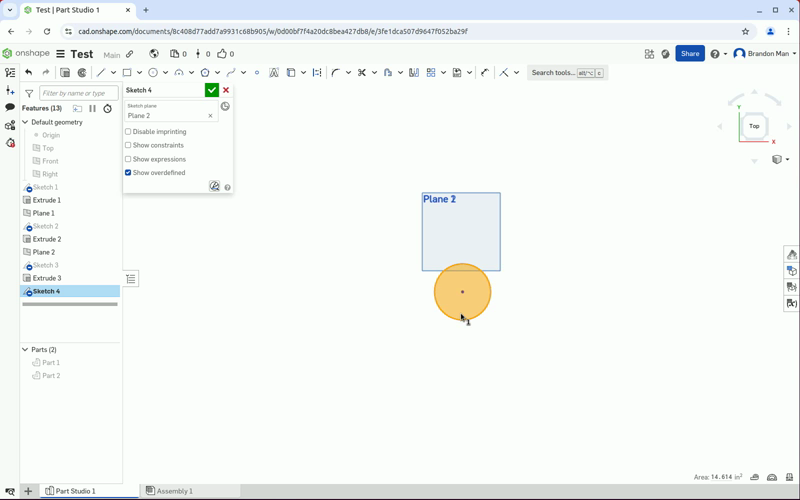
scroll(-6)
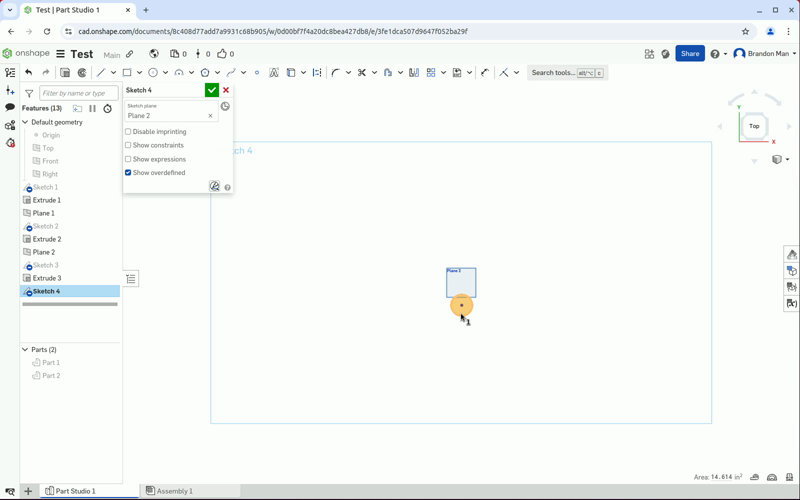
mouse_move(73, 352)
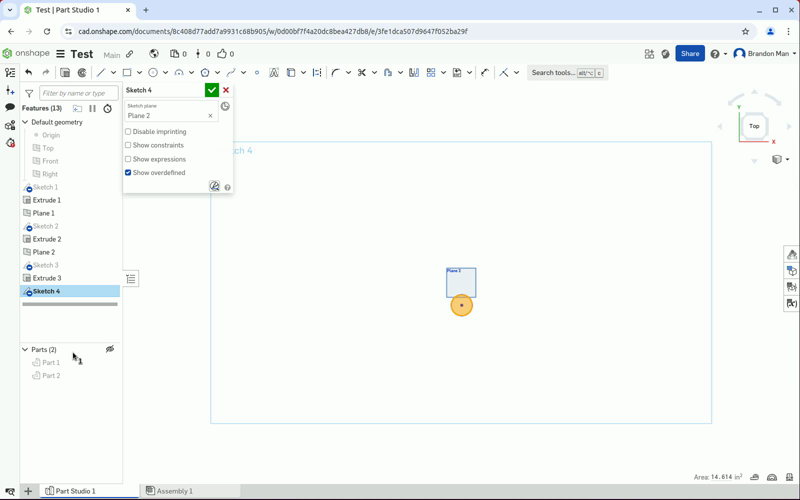
key(shift+y)
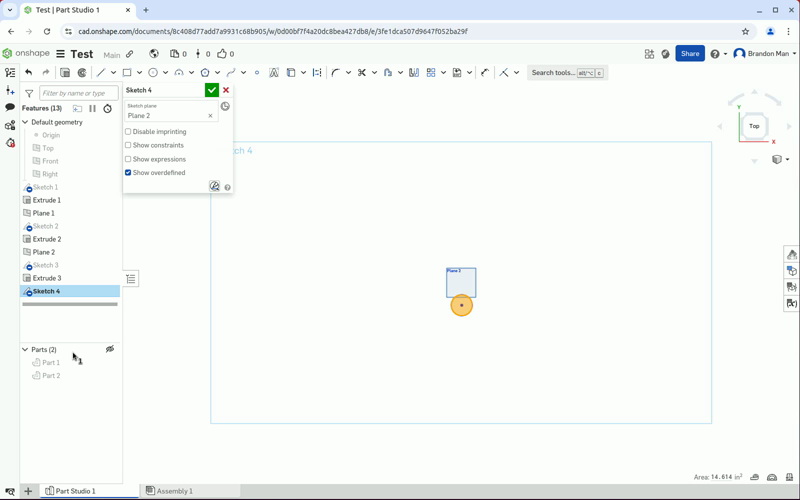
key(shift+e)
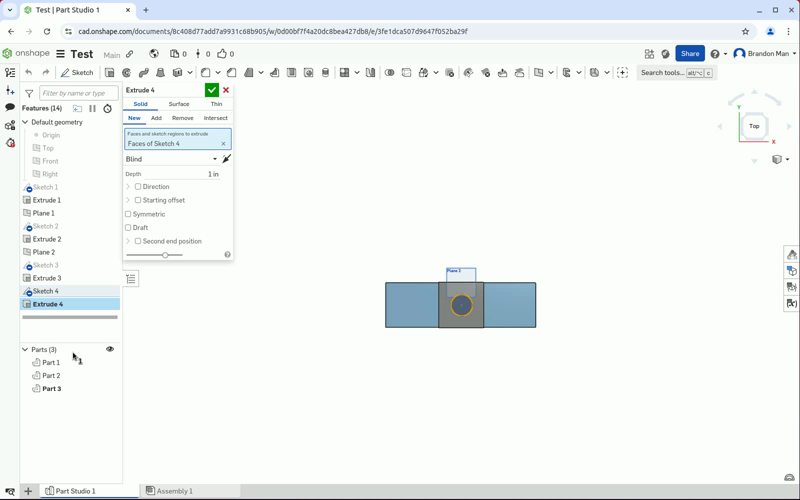
mouse_move(143, 106)
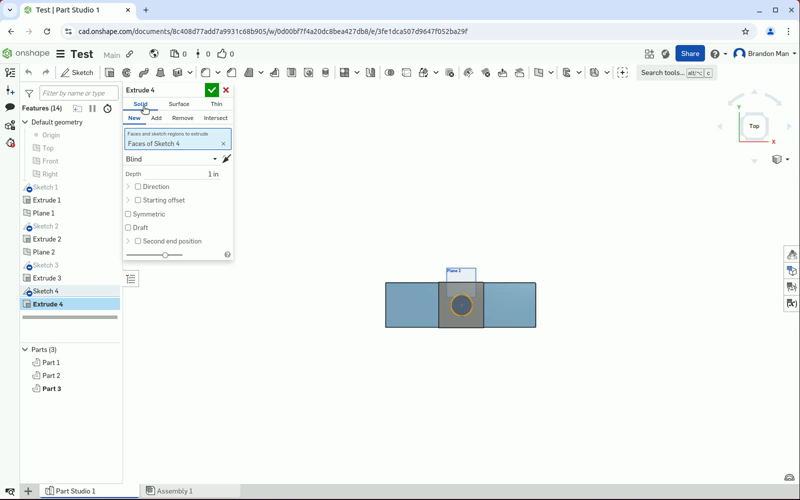
click(143, 106)
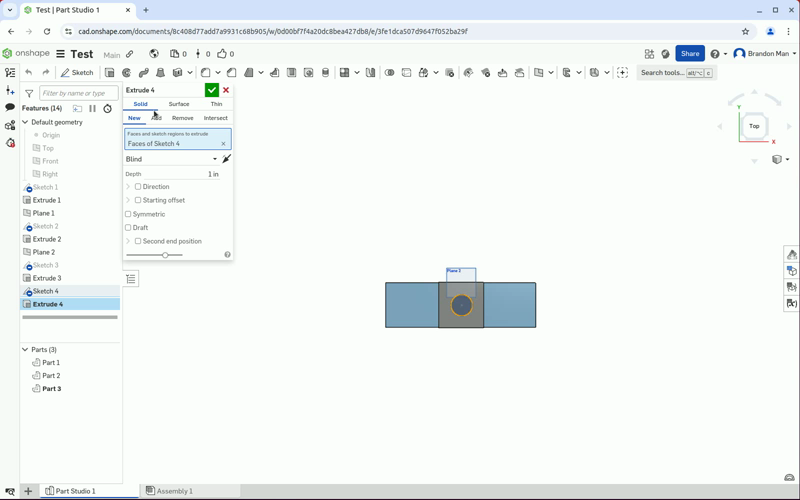
mouse_move(186, 120)
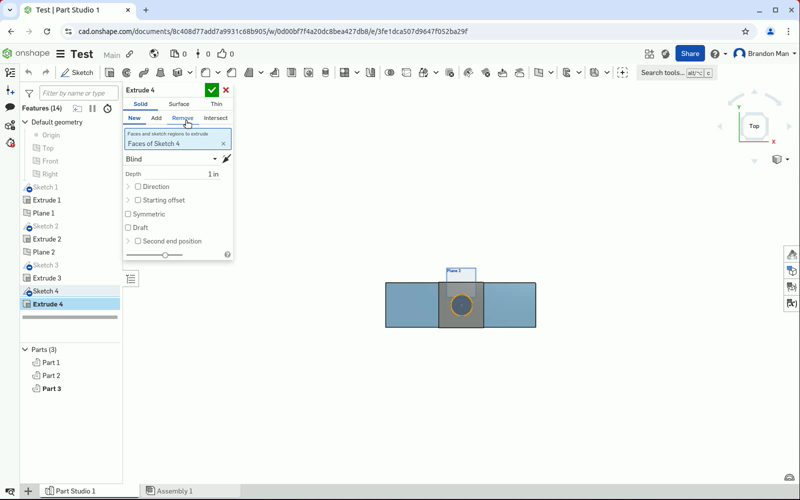
click(186, 120)
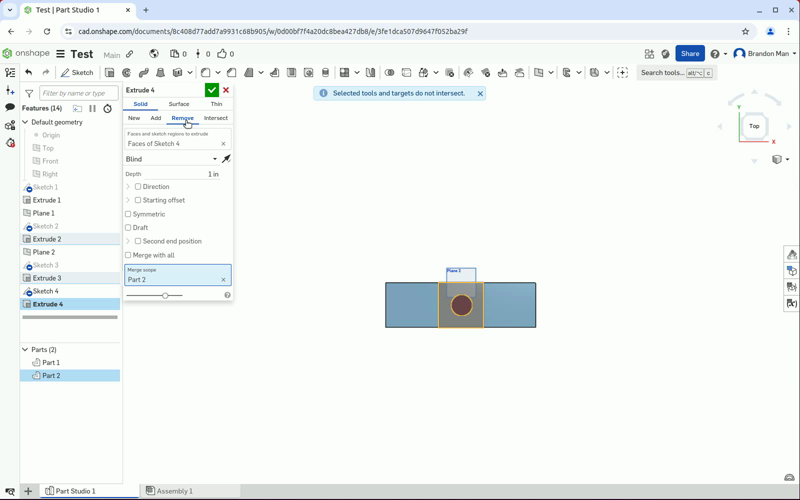
key(tab, 4)
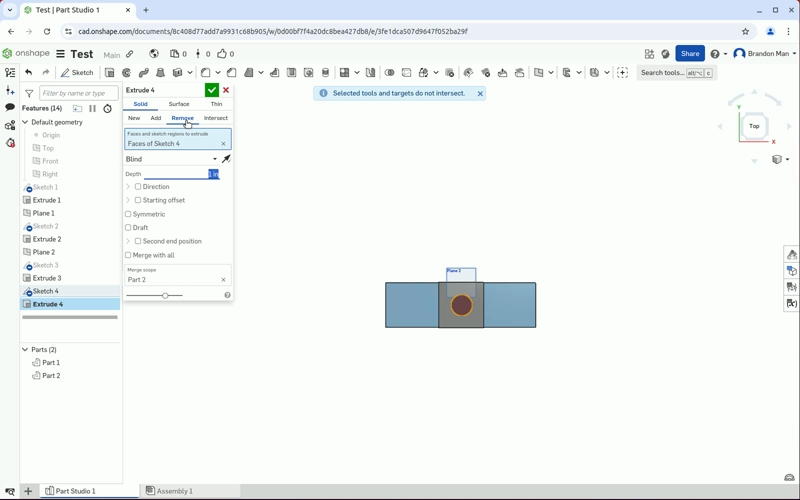
text(0.722)
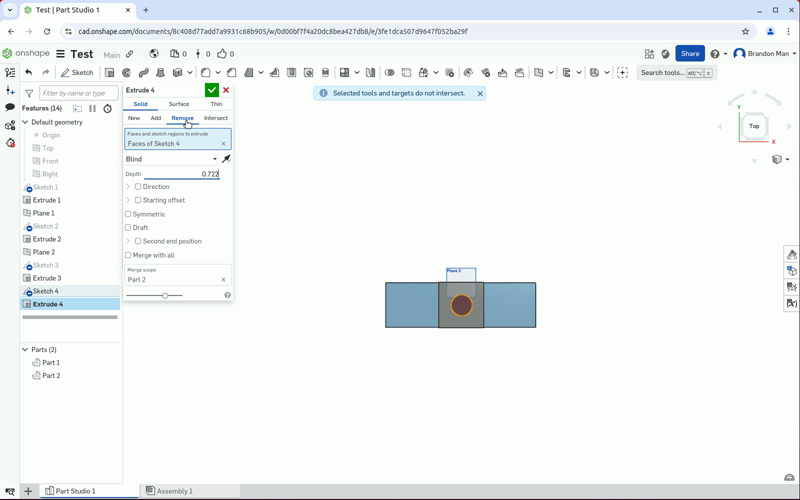
key(tab, 6)
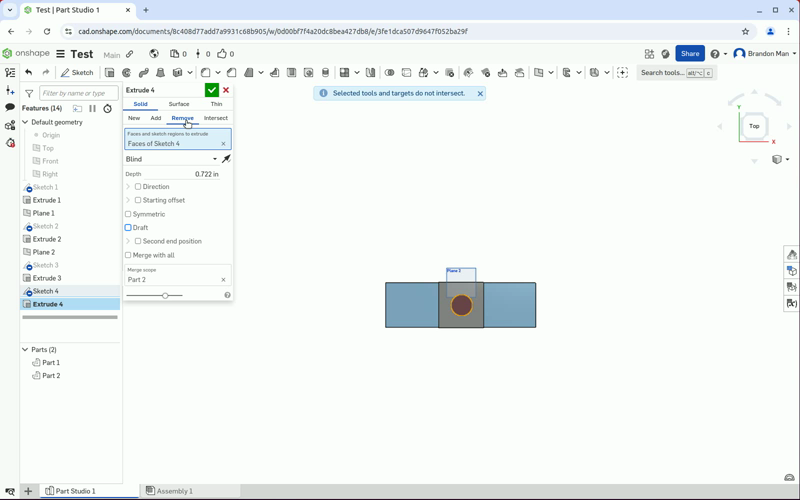
key(space)
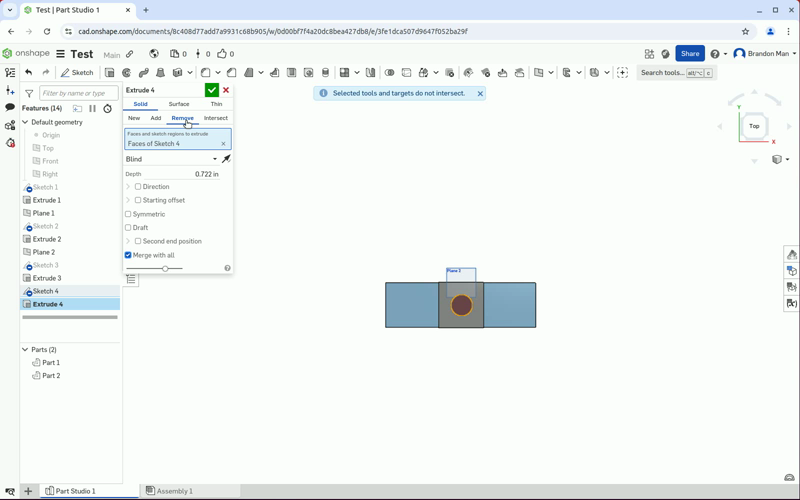
key(enter)
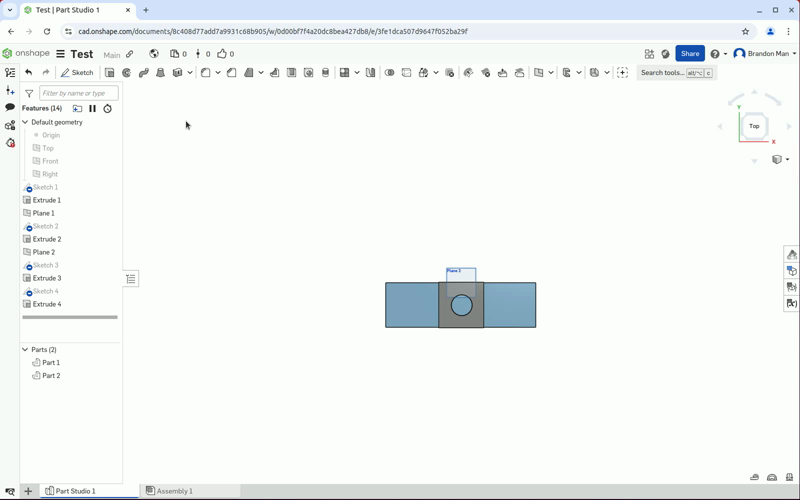
key(shift+h)
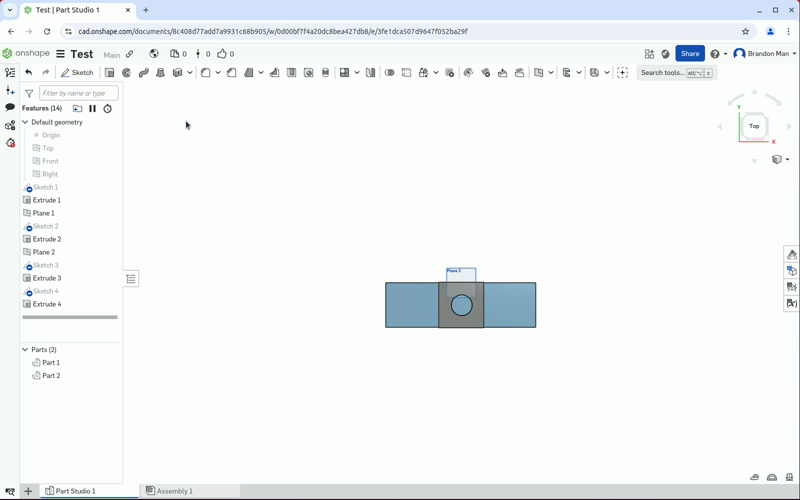
key(shift+h)
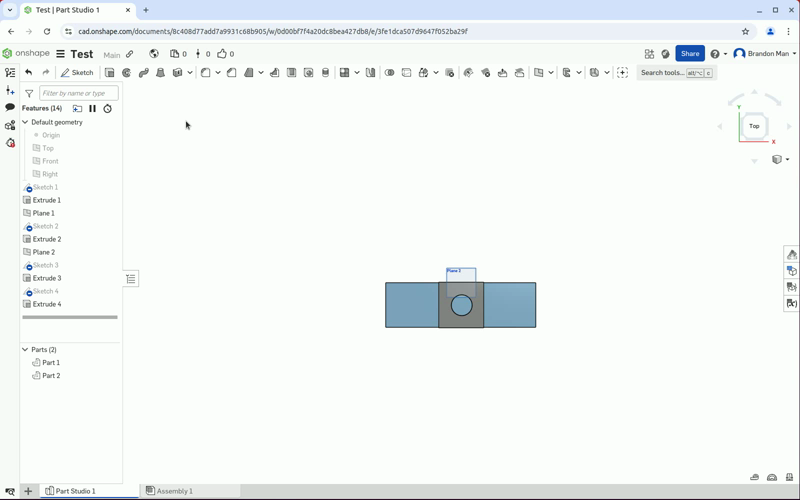
mouse_move(73, 189)
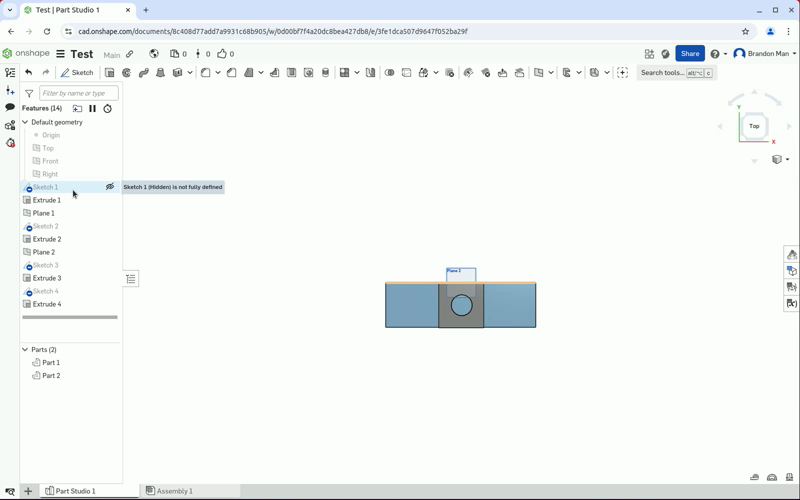
click(73, 189)
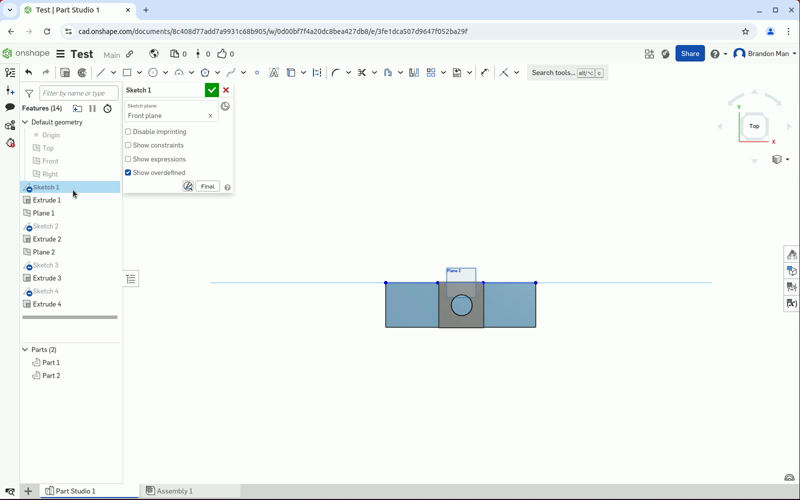
mouse_move(229, 92)
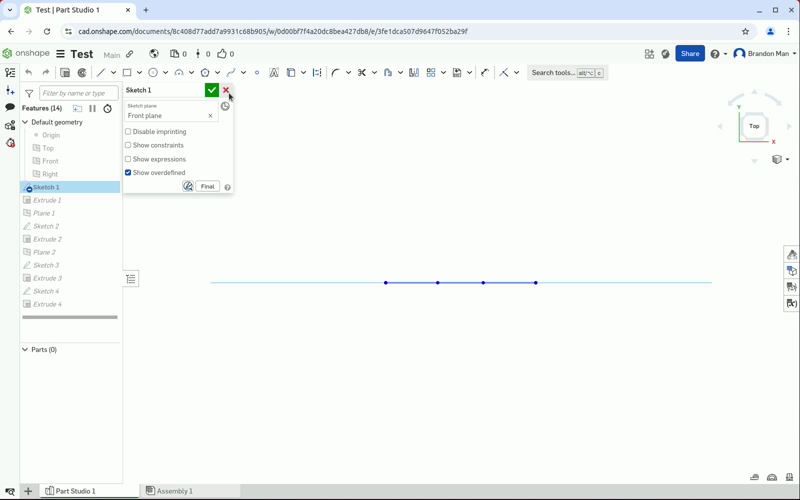
click(229, 92)
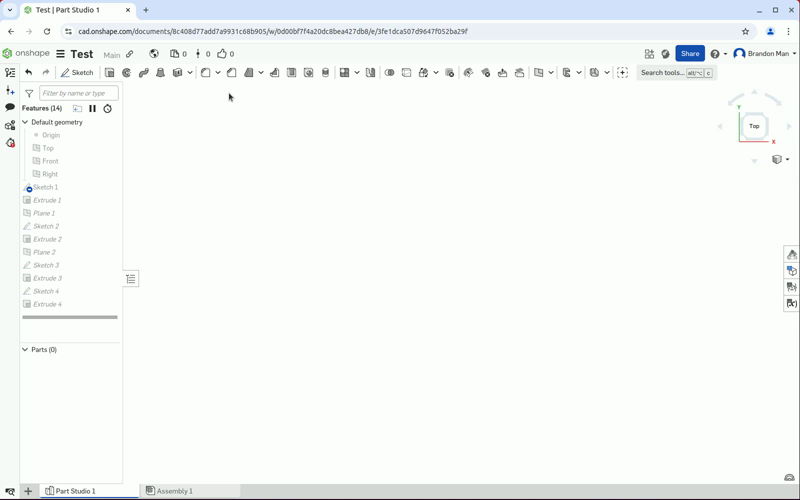
key(shift+s)
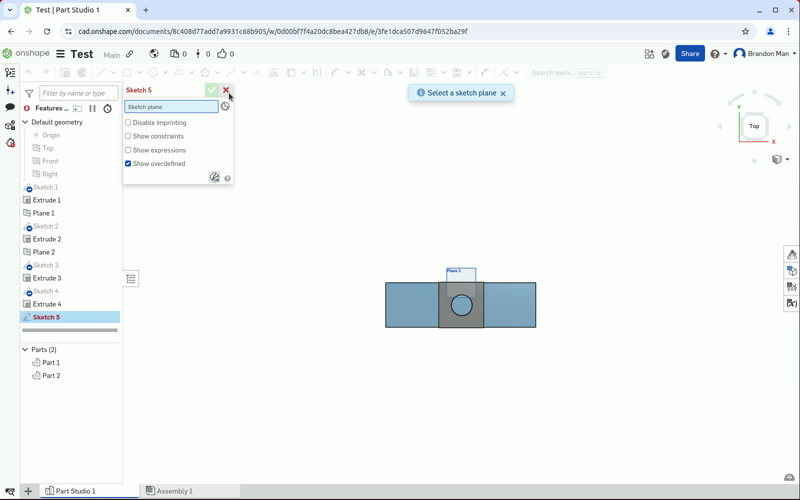
mouse_move(73, 254)
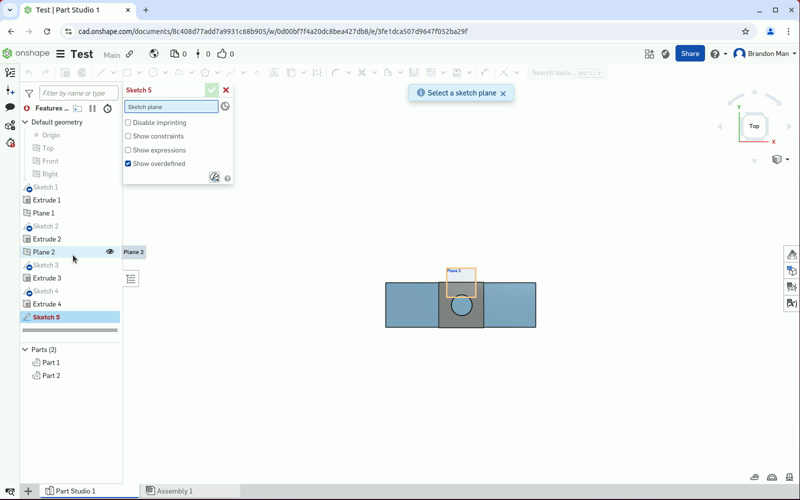
click(73, 254)
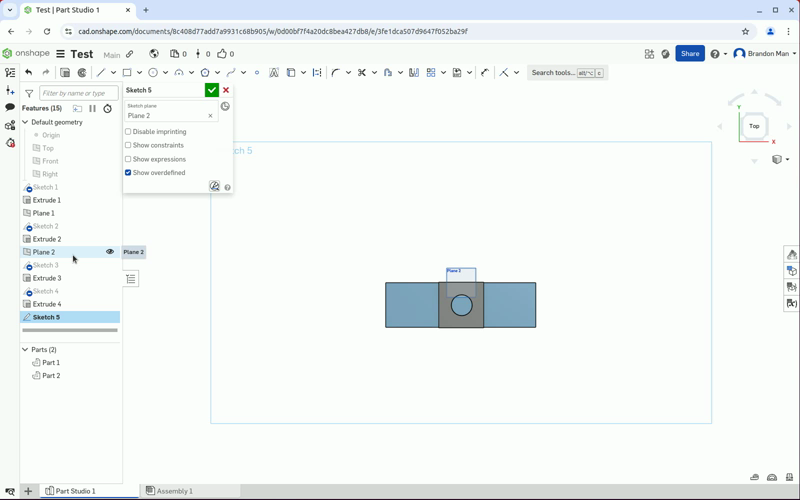
mouse_move(73, 352)
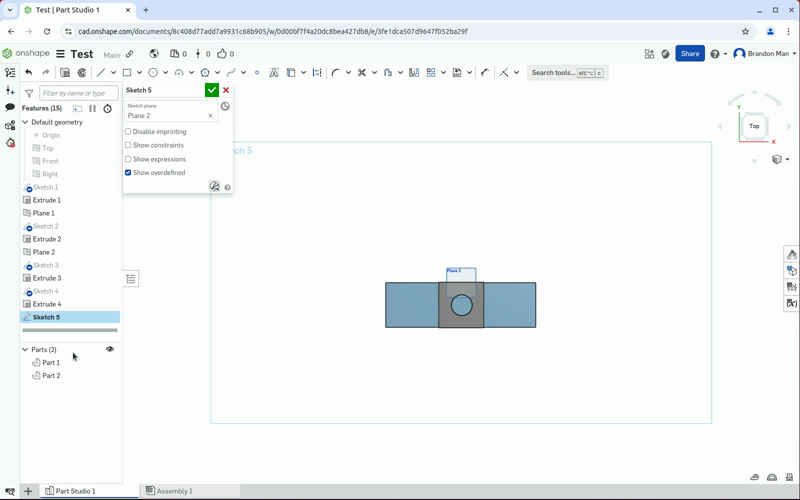
key(y)
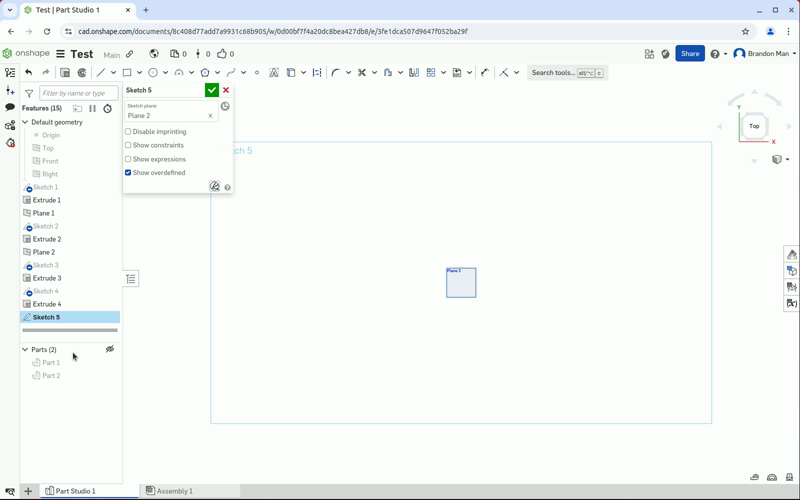
key(c)
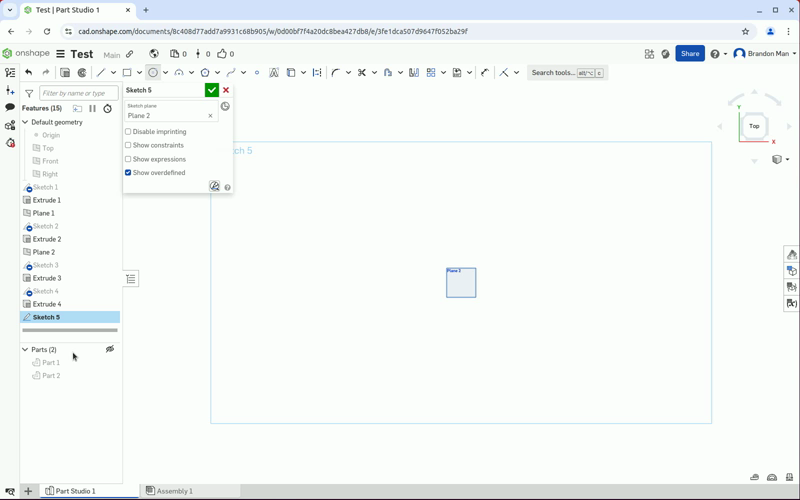
key_down(shift)
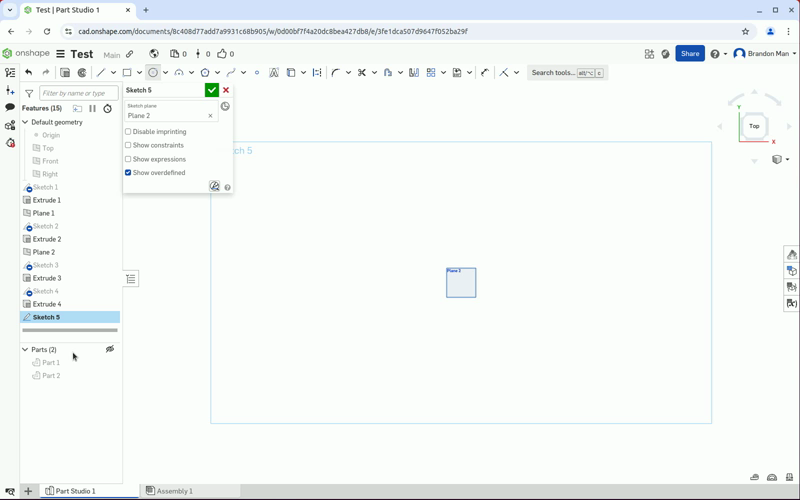
mouse_move(461, 305)
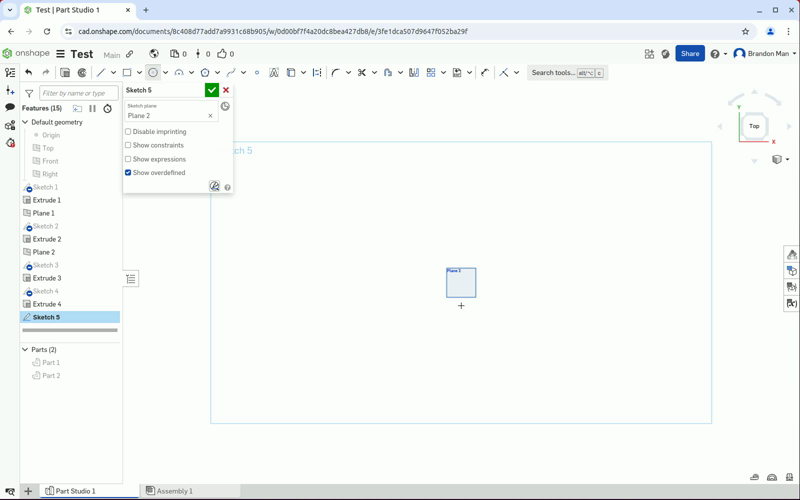
click(461, 305)
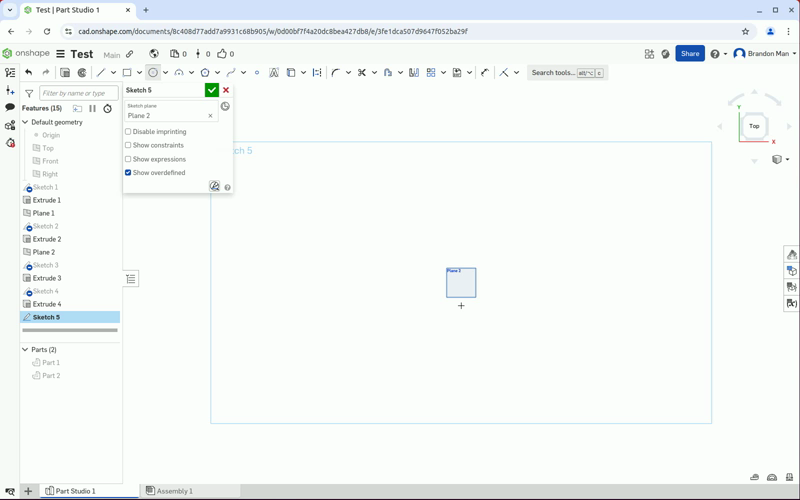
key_up(shift)
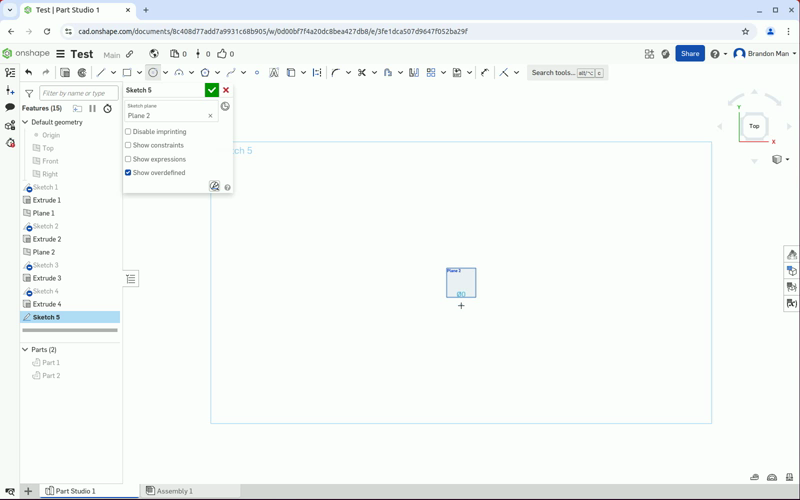
mouse_move(480, 305)
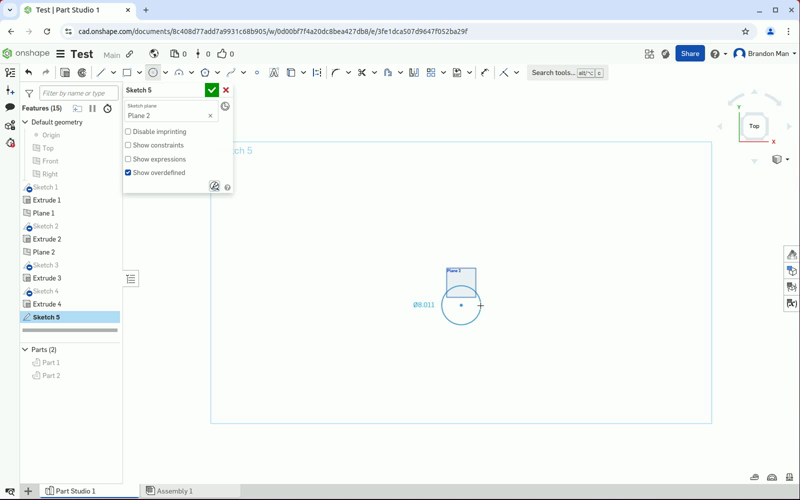
click(480, 305)
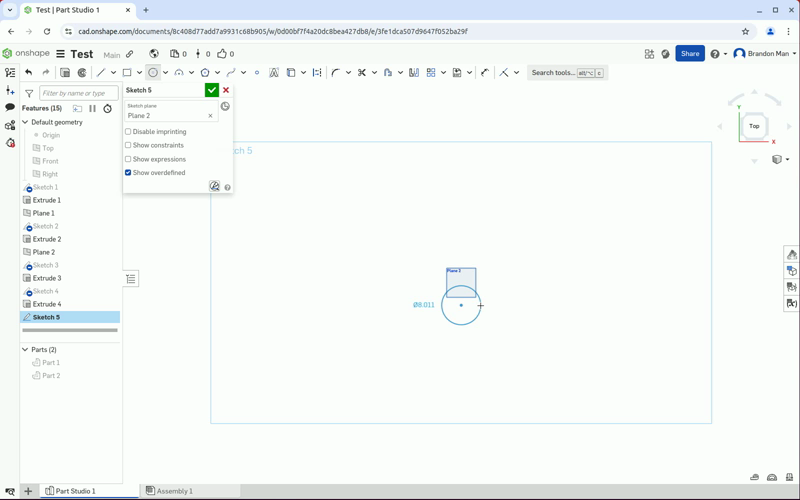
key(esc)
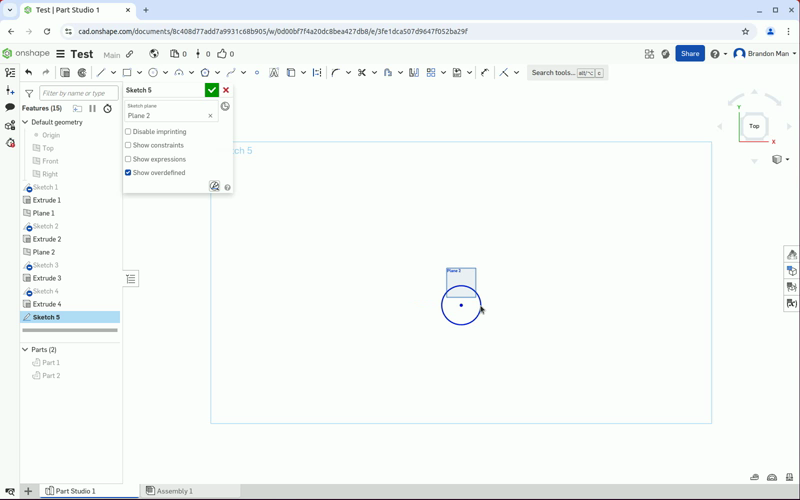
key(c)
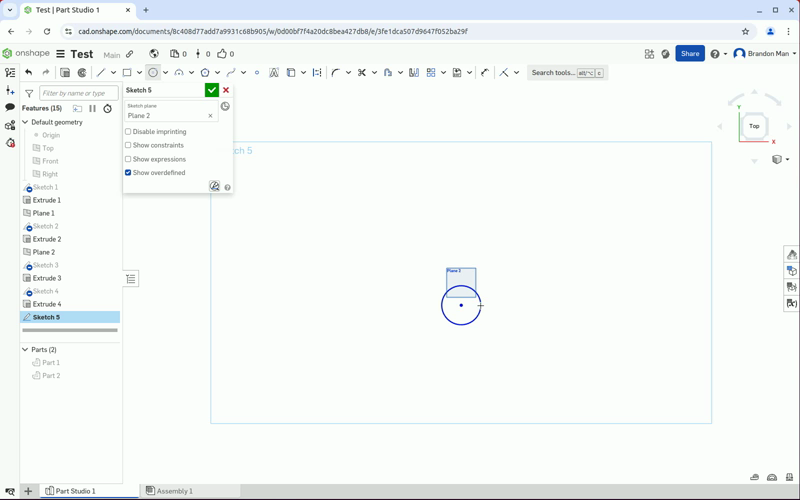
key_down(shift)
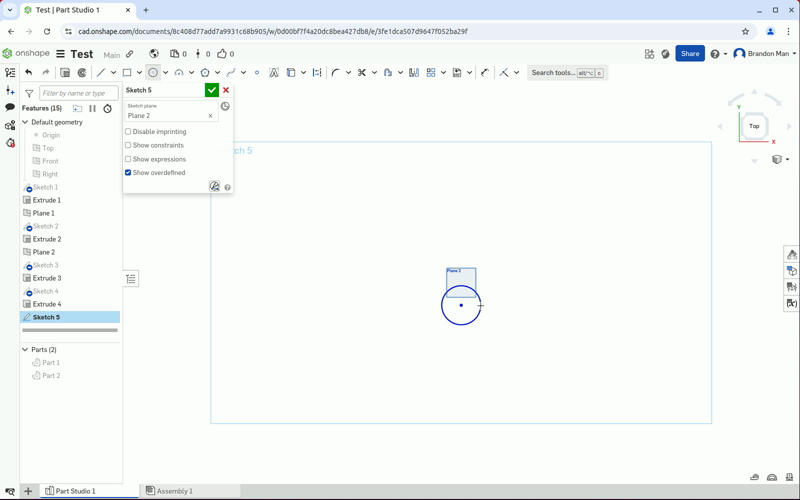
mouse_move(461, 305)
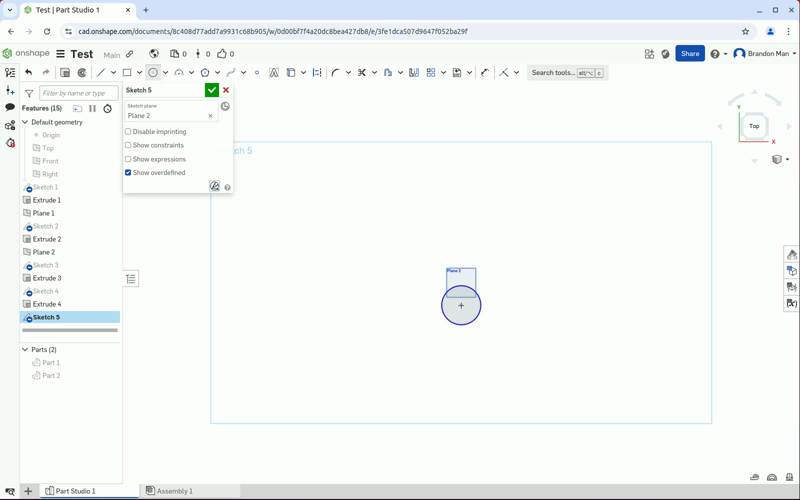
click(461, 305)
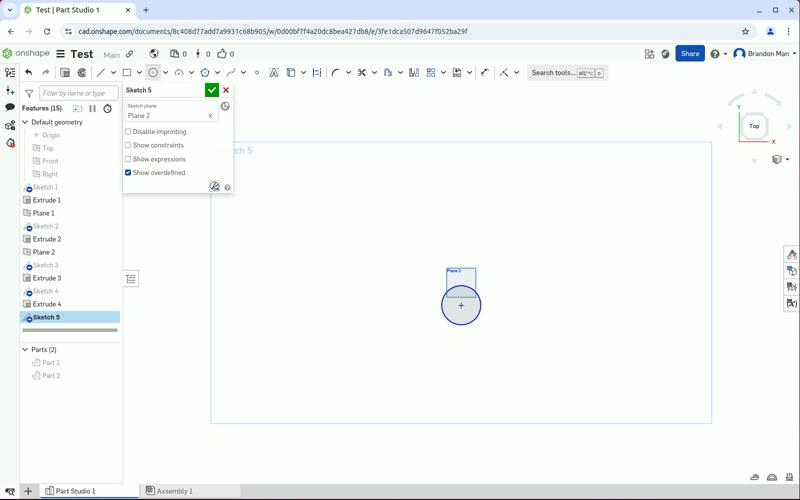
key_up(shift)
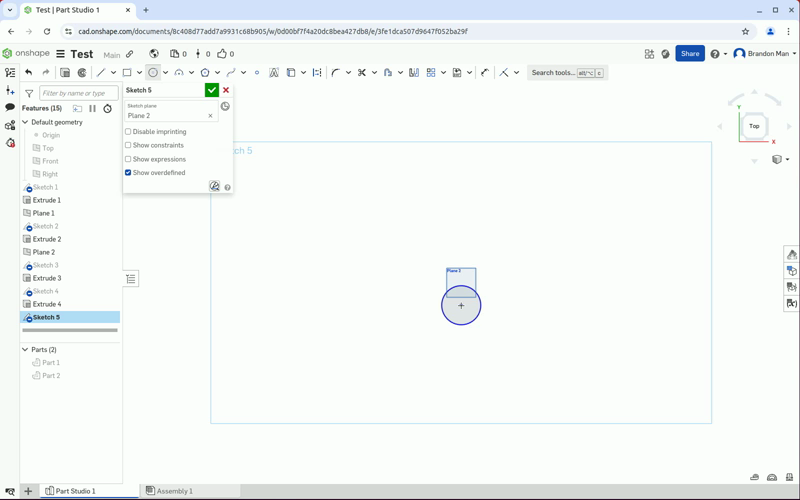
mouse_move(471, 305)
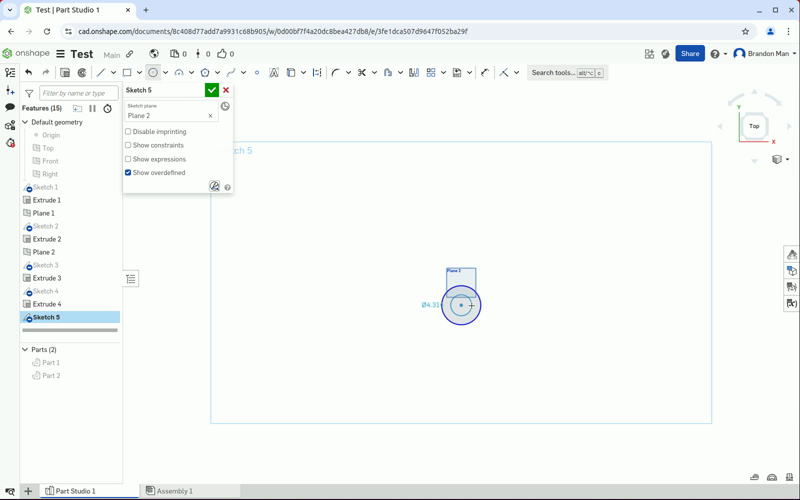
click(471, 305)
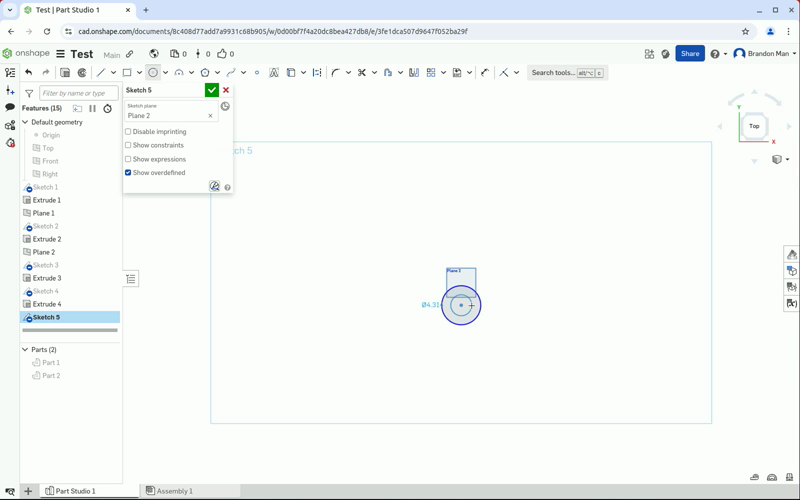
key(esc)
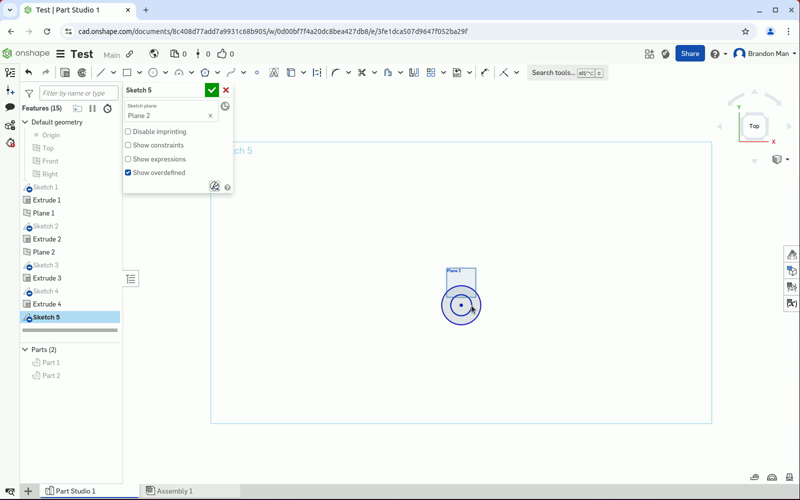
mouse_move(460, 291)
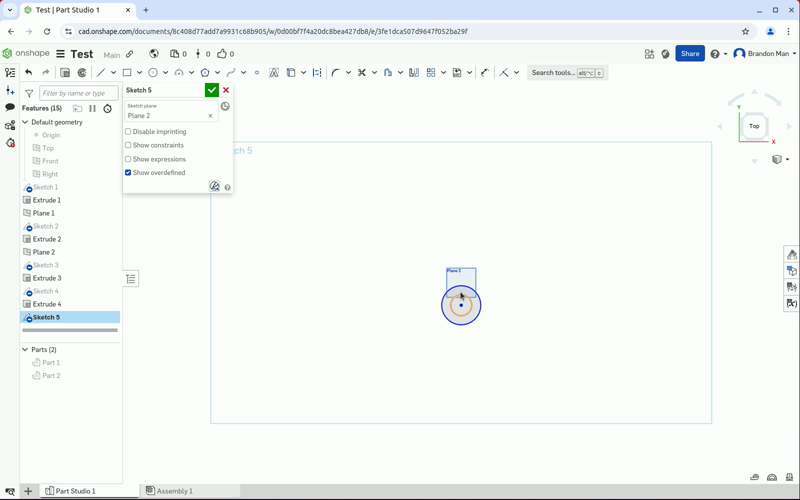
scroll(6)
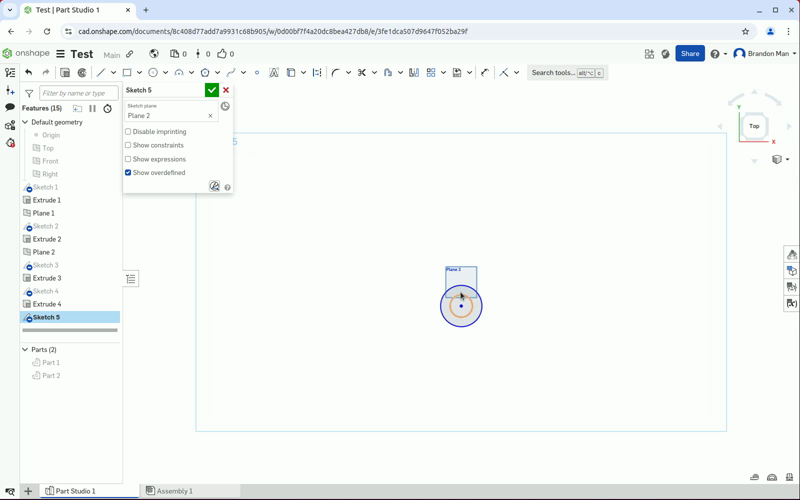
scroll(6)
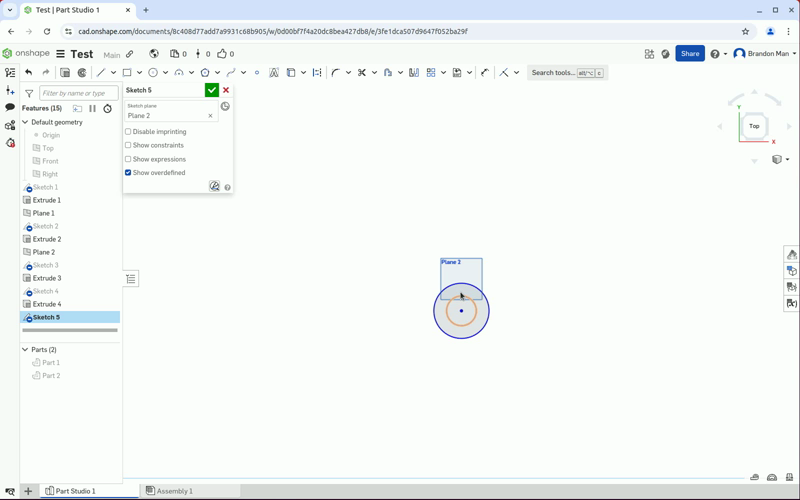
scroll(6)
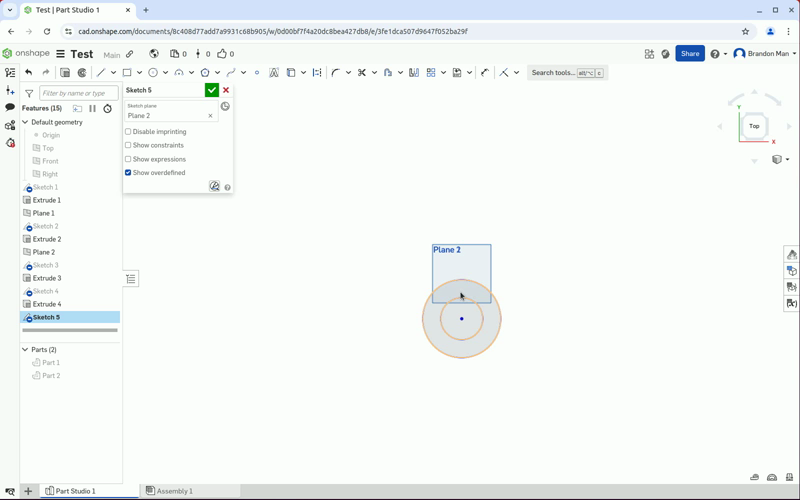
scroll(6)
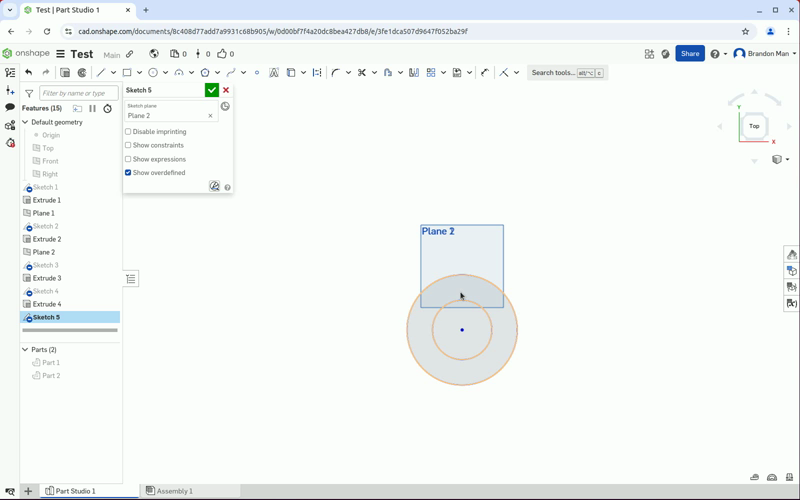
scroll(6)
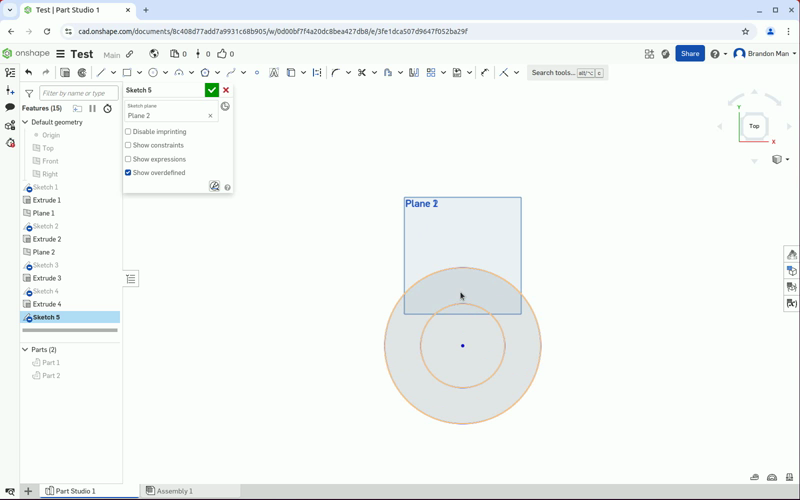
scroll(6)
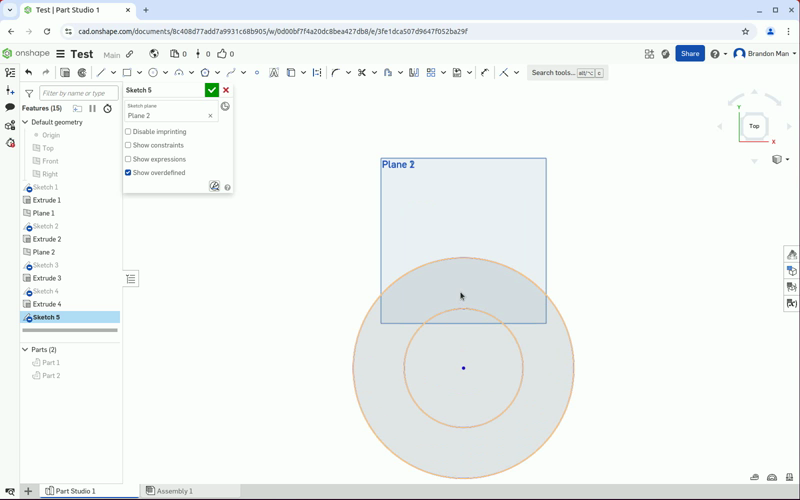
scroll(6)
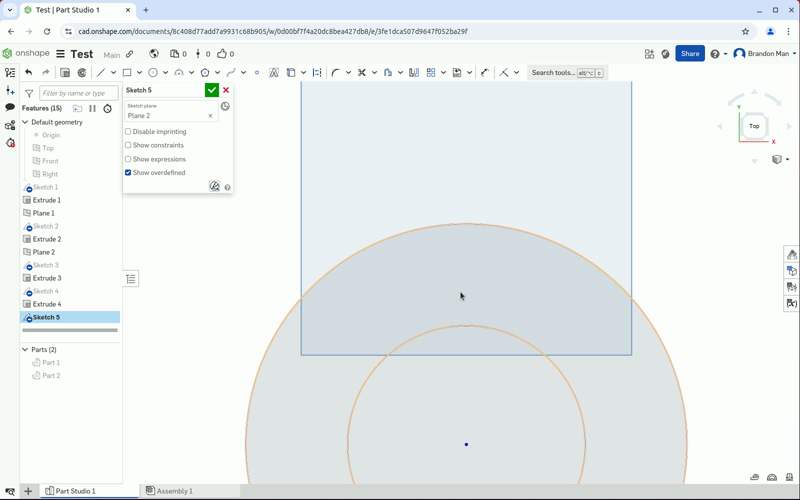
click(460, 291)
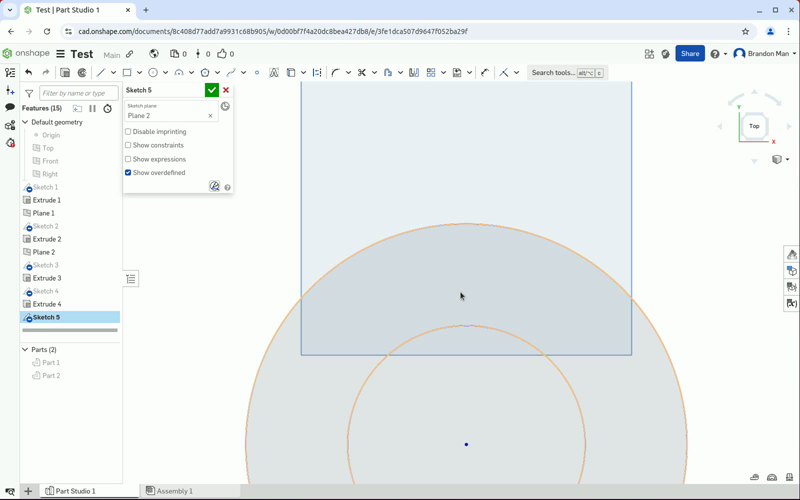
scroll(-6)
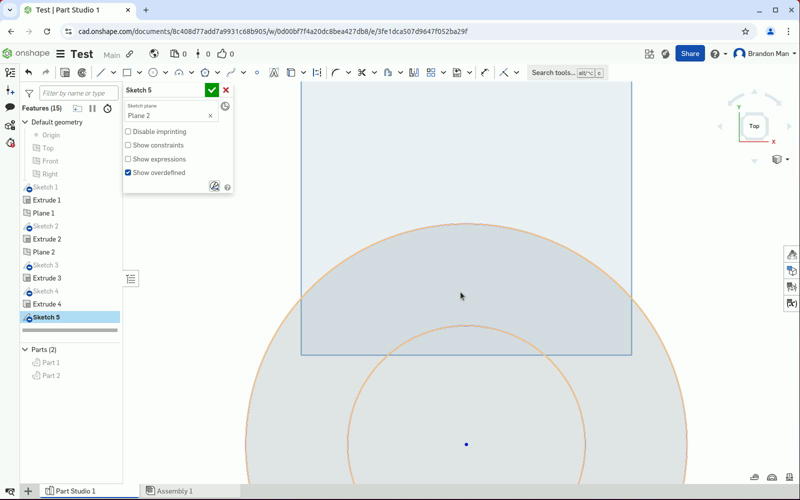
scroll(-6)
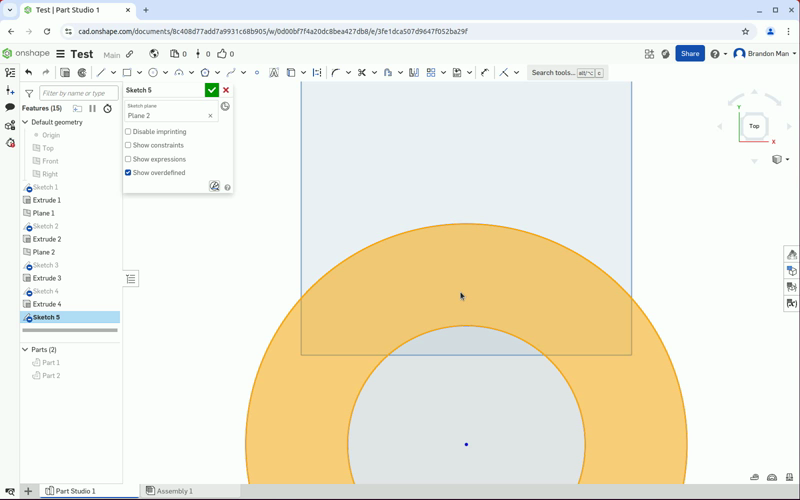
scroll(-6)
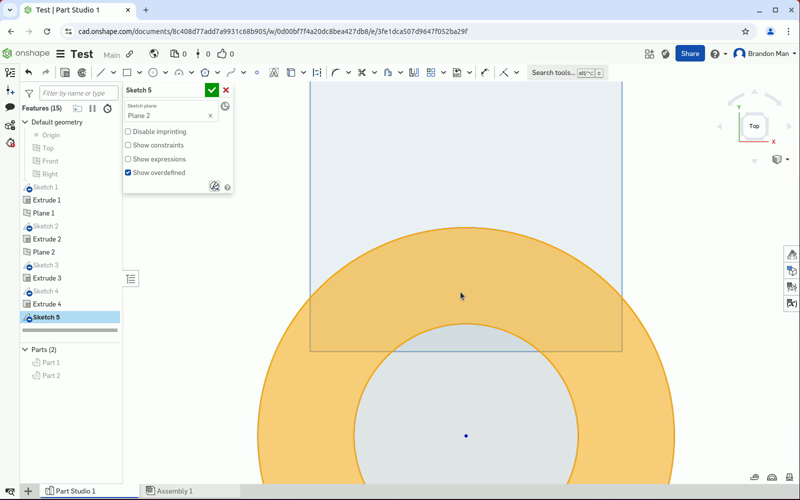
scroll(-6)
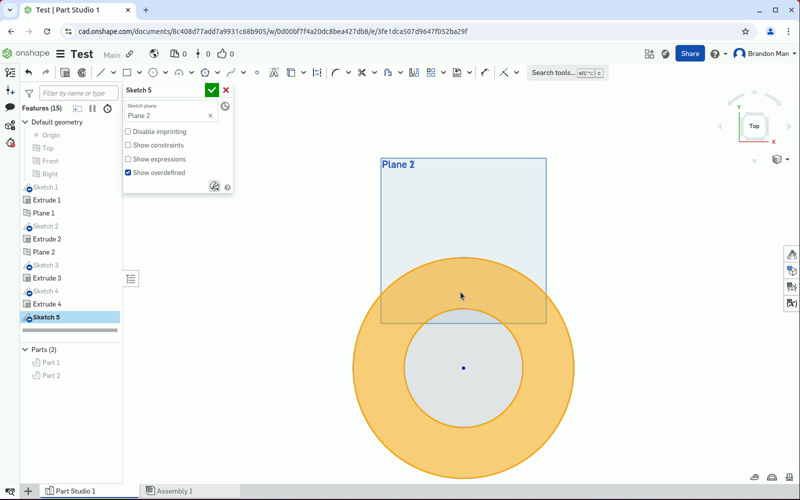
scroll(-6)
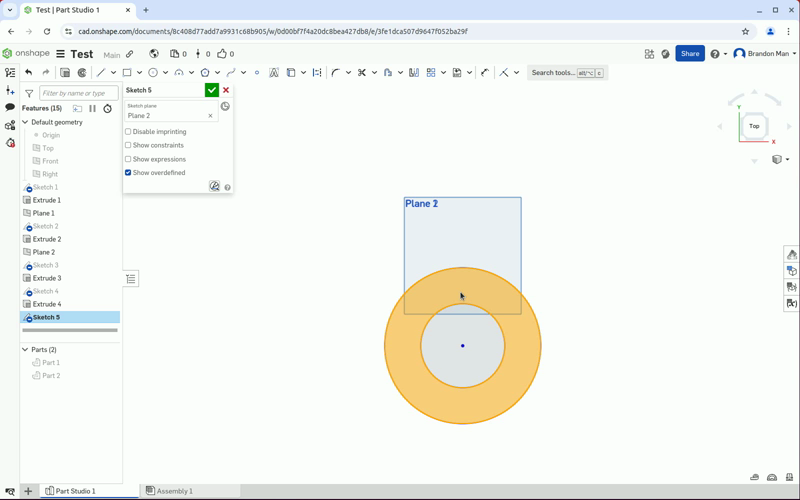
scroll(-6)
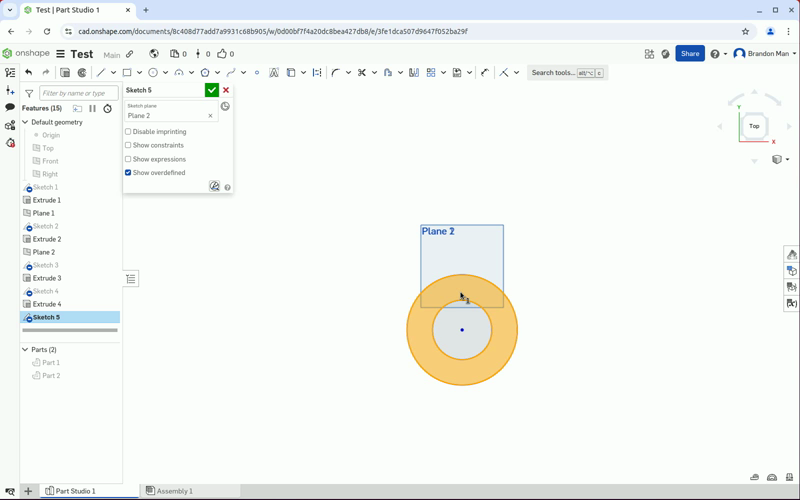
scroll(-6)
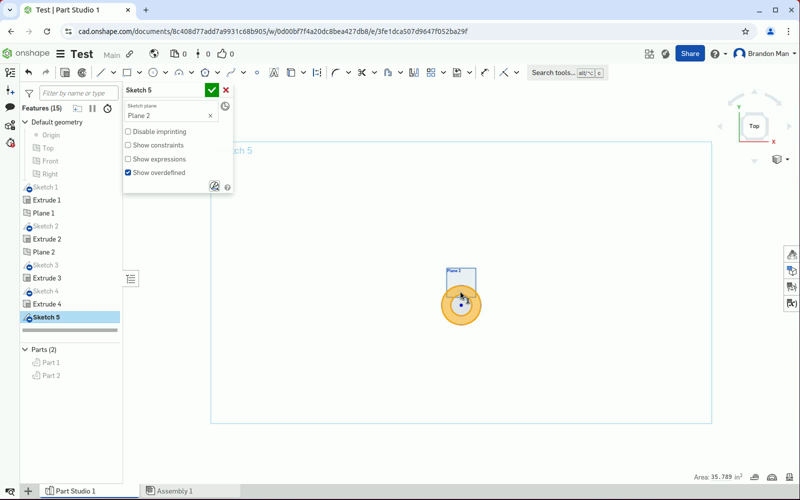
mouse_move(73, 352)
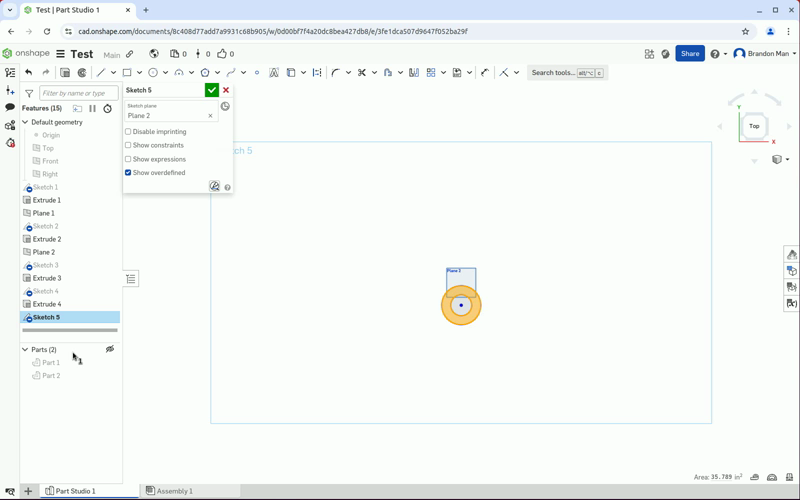
key(shift+y)
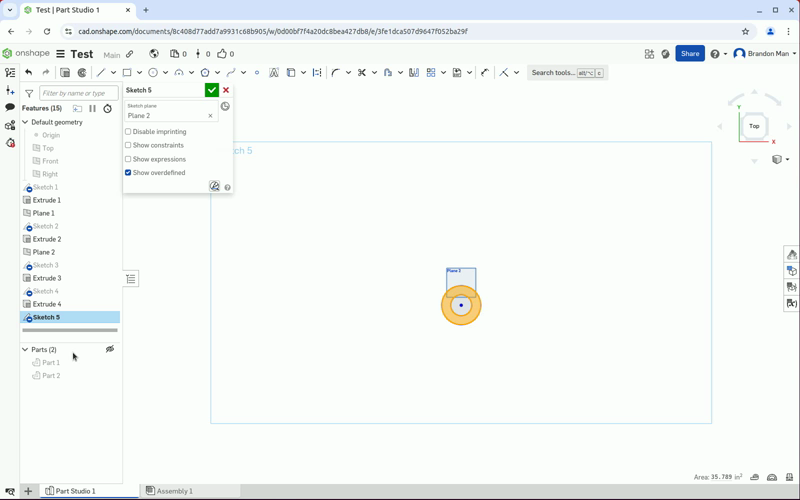
key(shift+e)
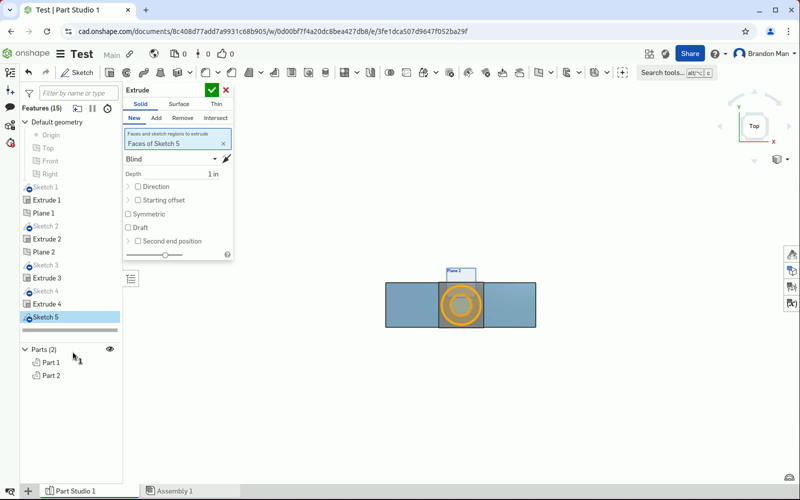
mouse_move(143, 106)
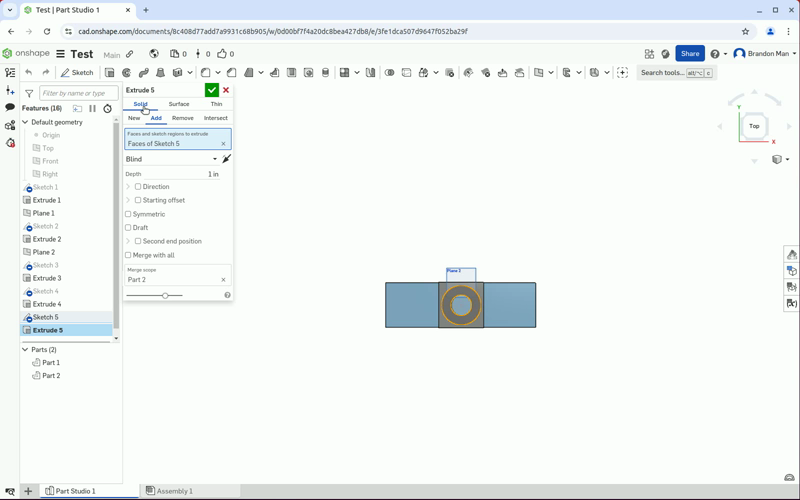
click(143, 106)
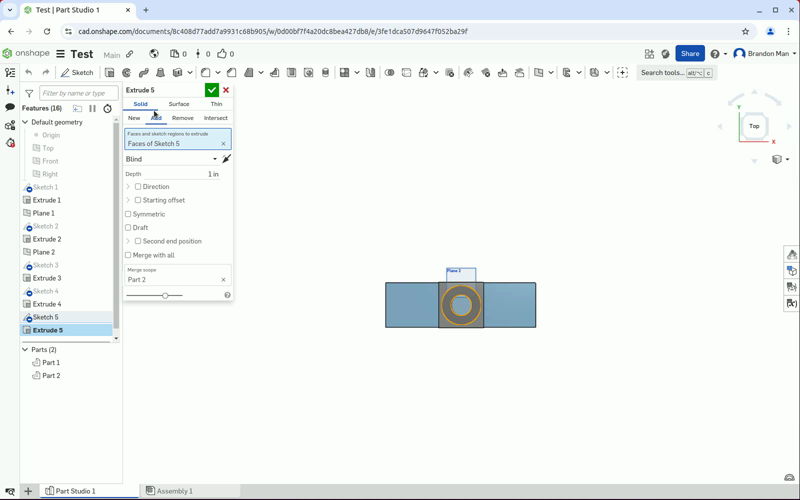
mouse_move(186, 120)
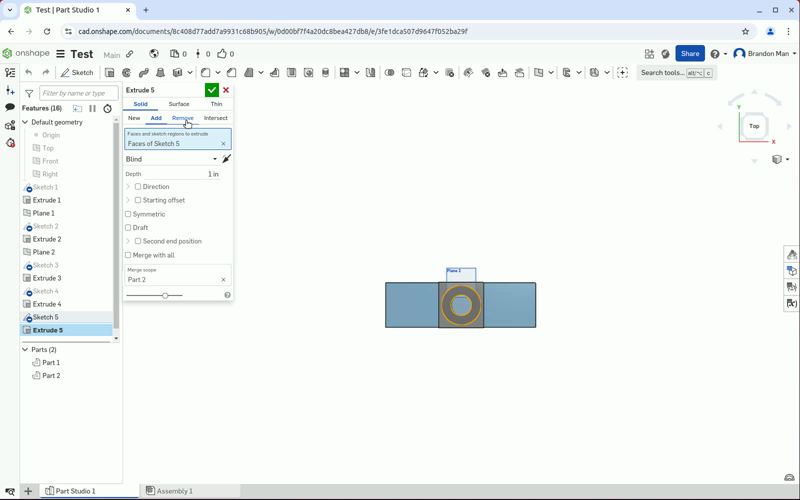
click(186, 120)
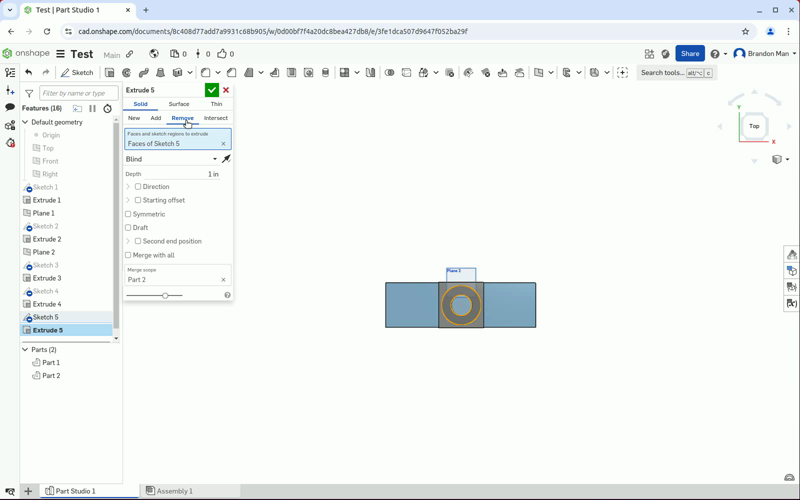
key(tab, 4)
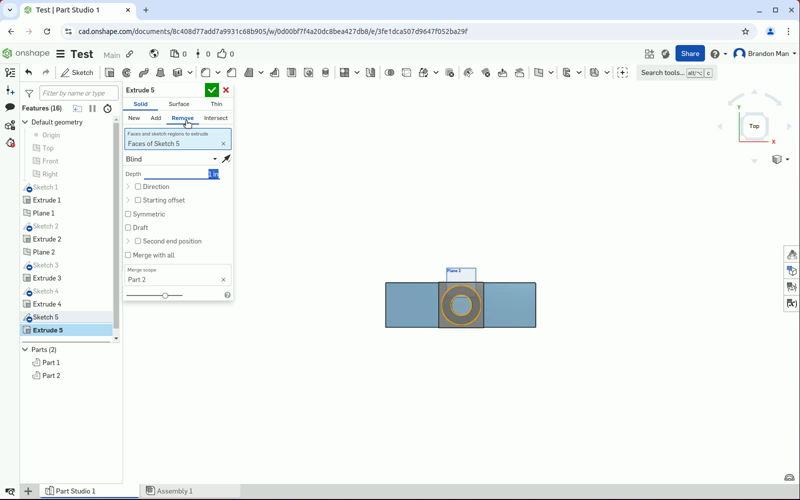
text(0.722)
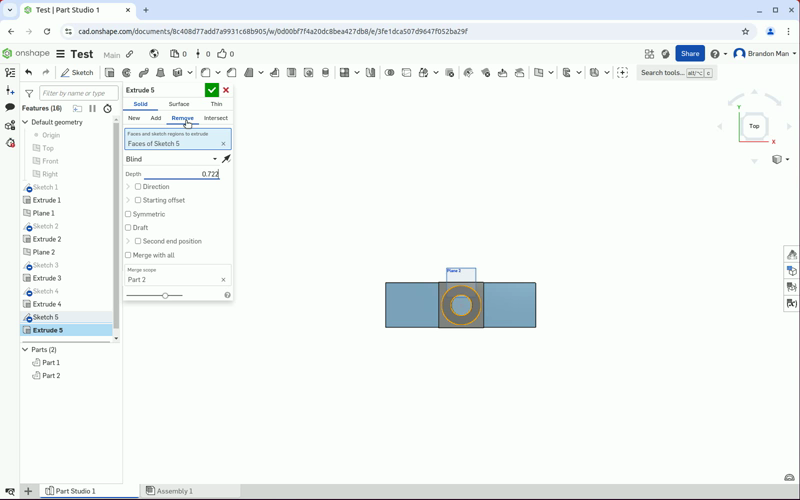
key(tab, 6)
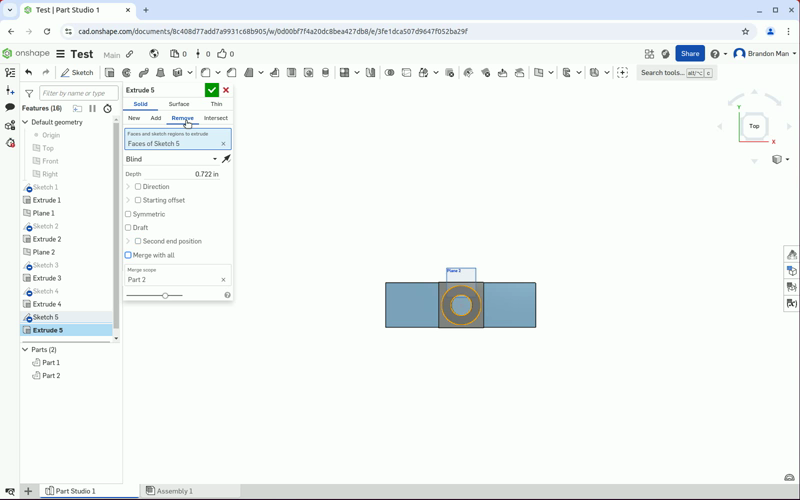
key(space)
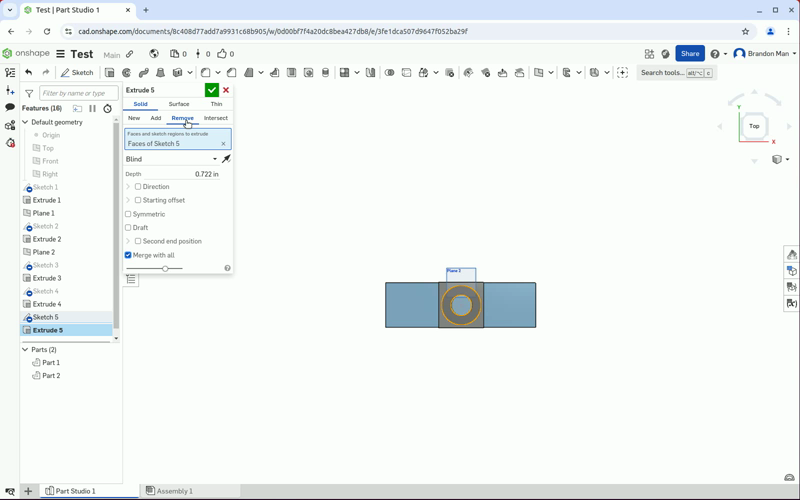
key(enter)
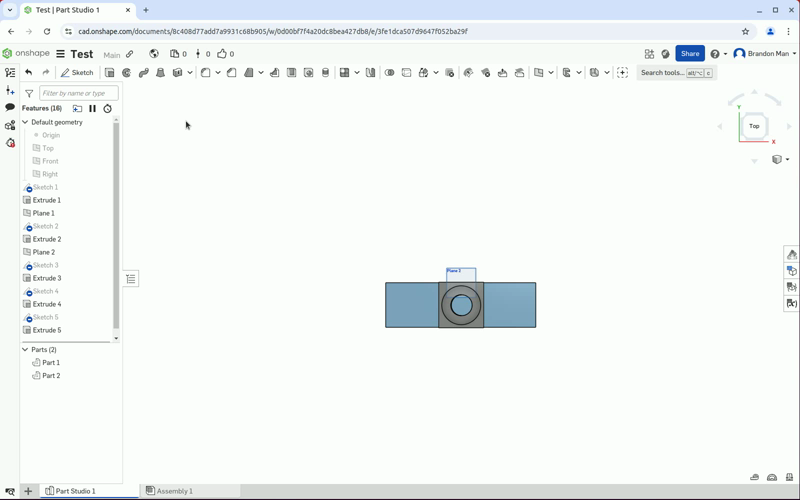
key(shift+h)
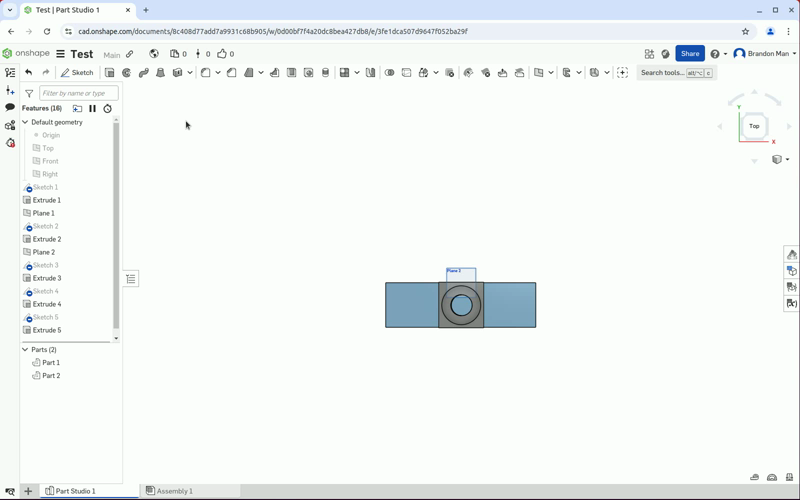
key(shift+h)
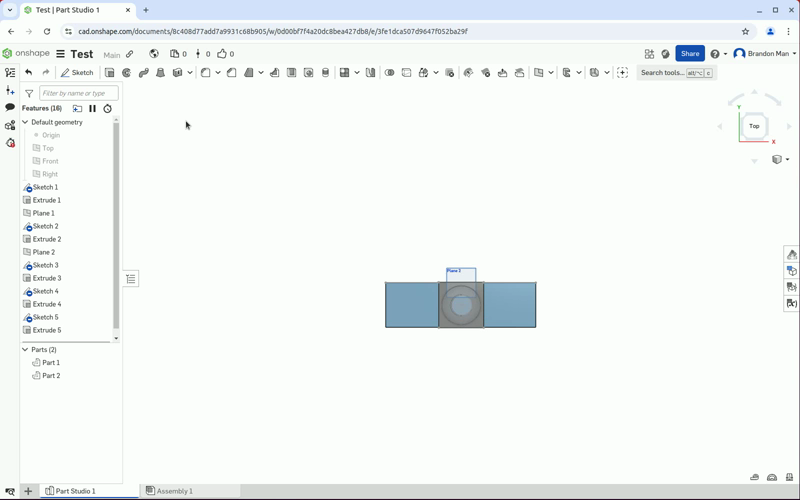
key(shift+7)
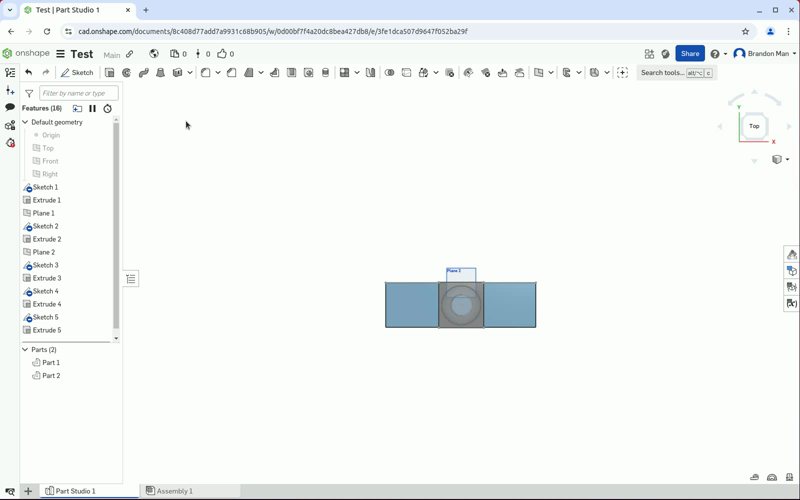
key(up, 3)
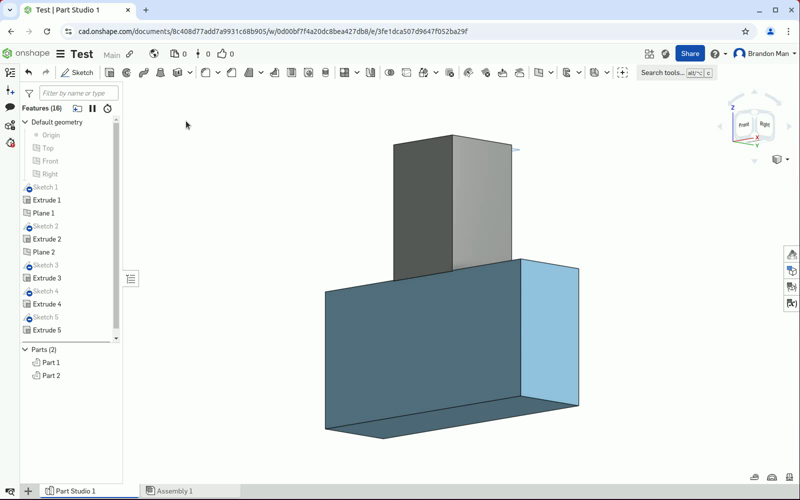
key(left, 3)
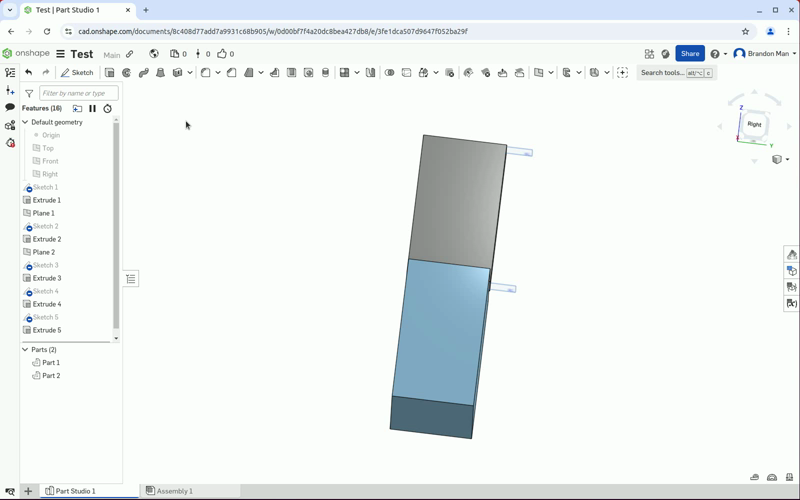
key(right, 3)
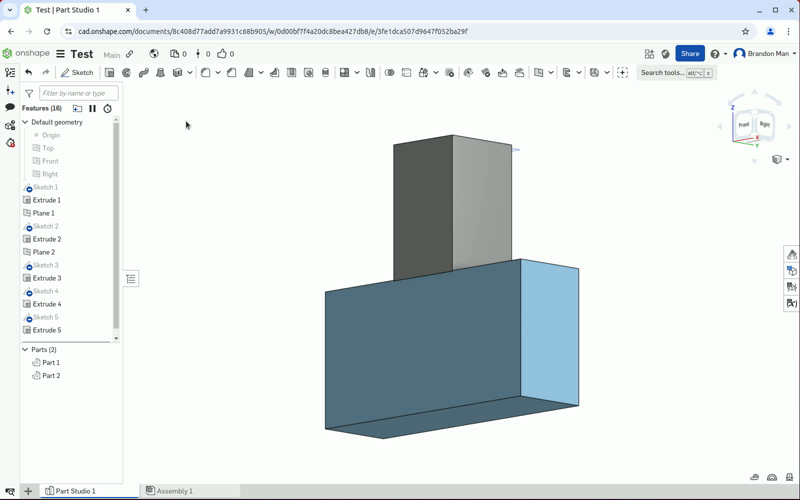
key(down, 3)
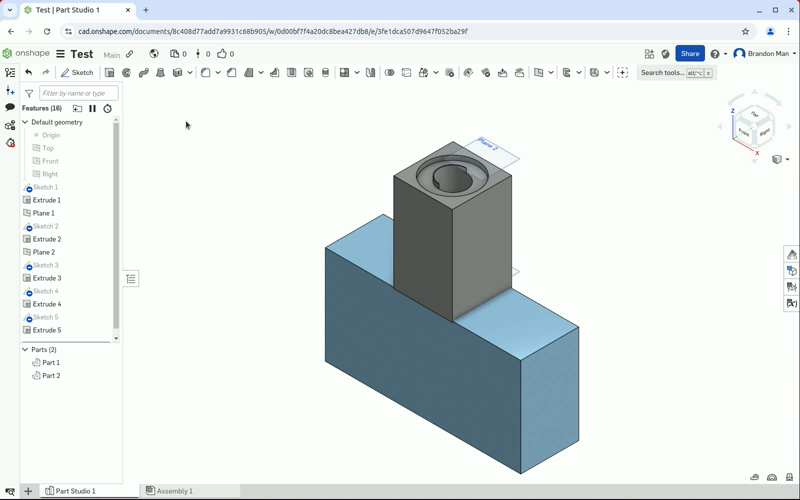
mouse_move(69, 189)
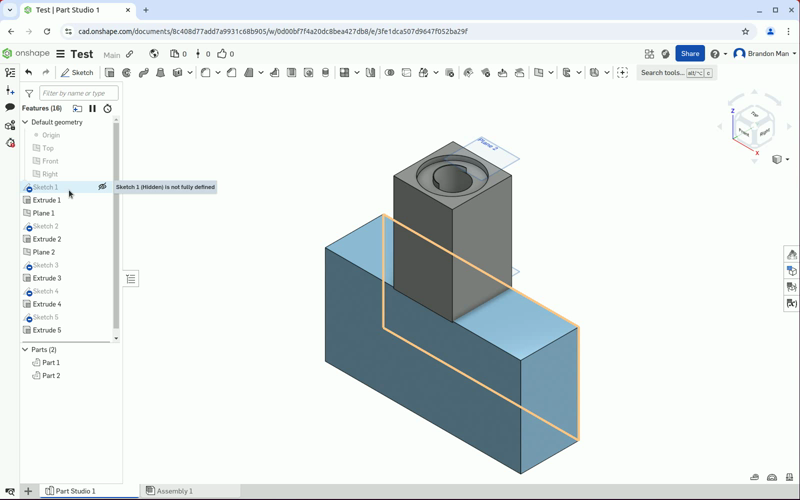
click(69, 189)